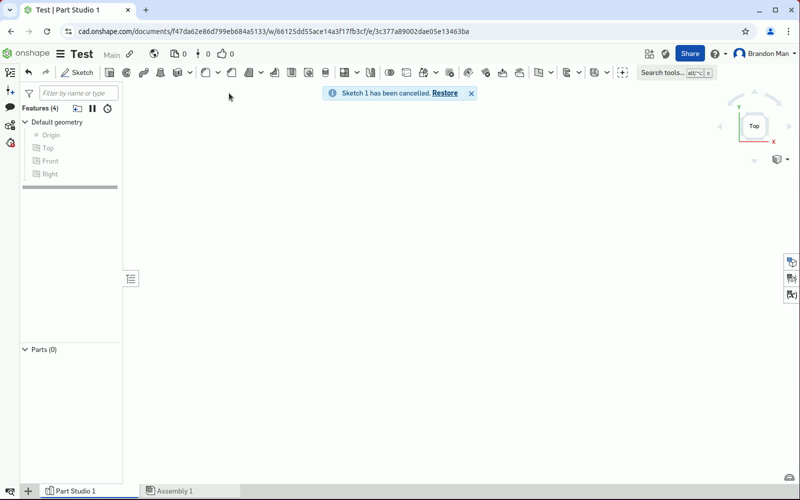
key(shift+h)
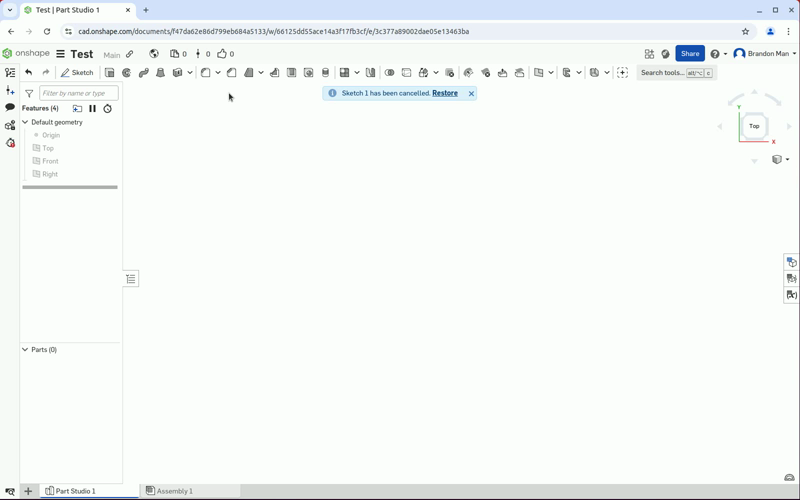
key(shift+s)
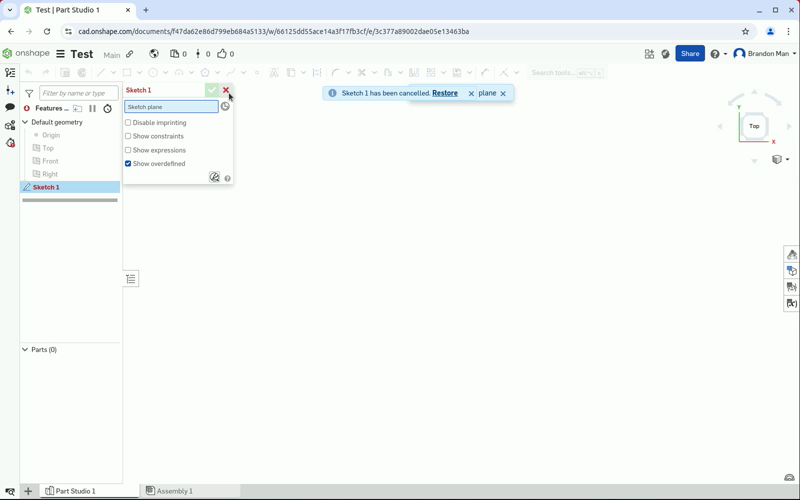
mouse_move(73, 150)
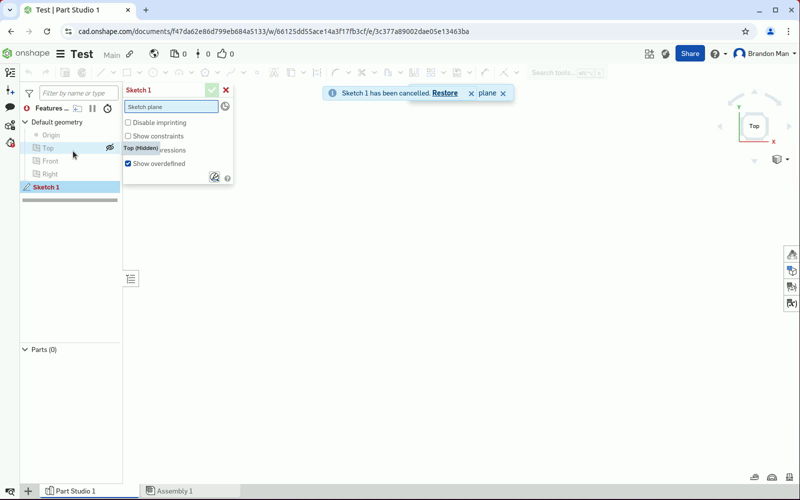
click(73, 150)
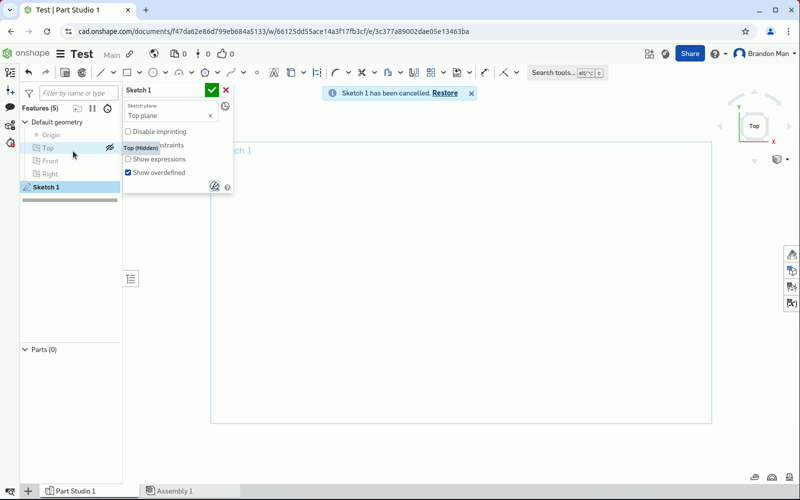
mouse_move(73, 352)
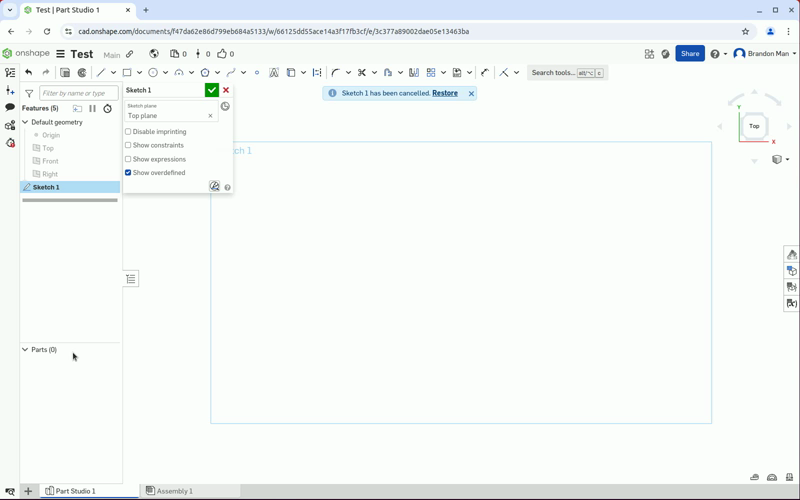
key(y)
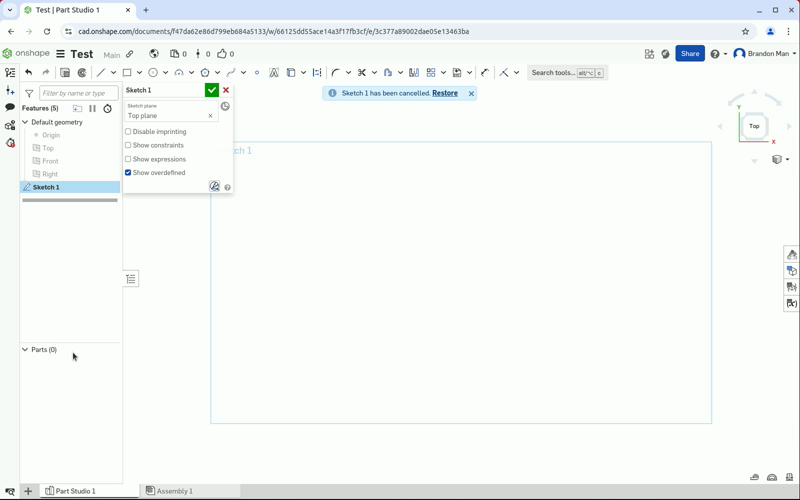
key(l)
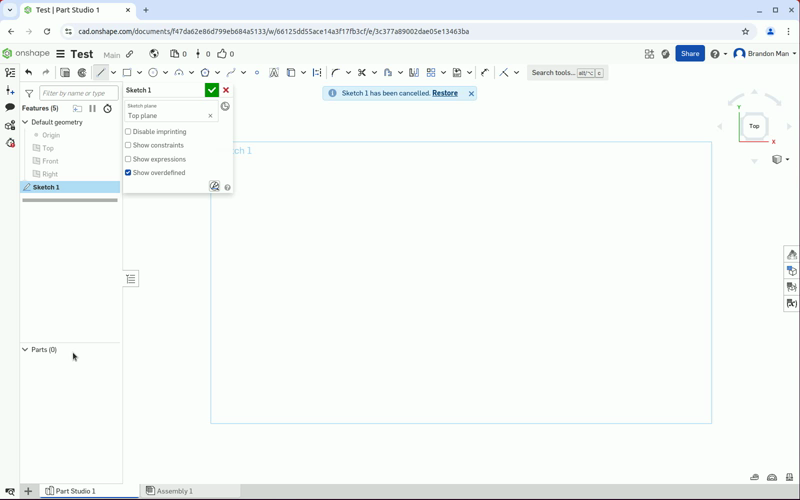
key_down(shift)
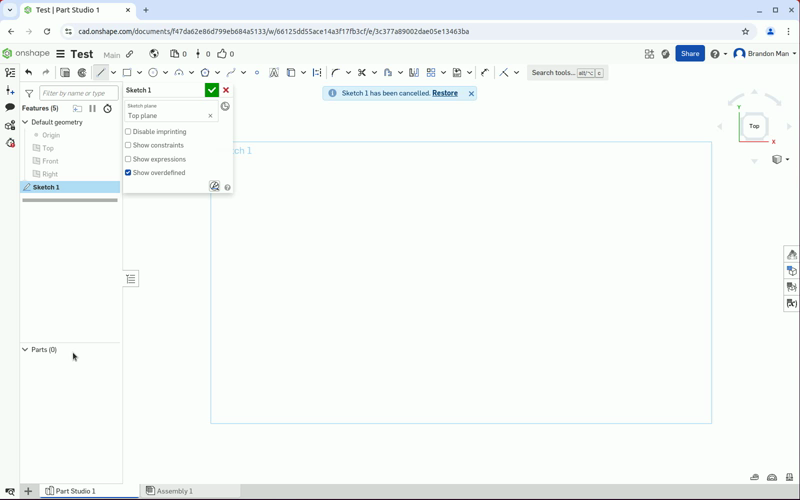
mouse_move(348, 346)
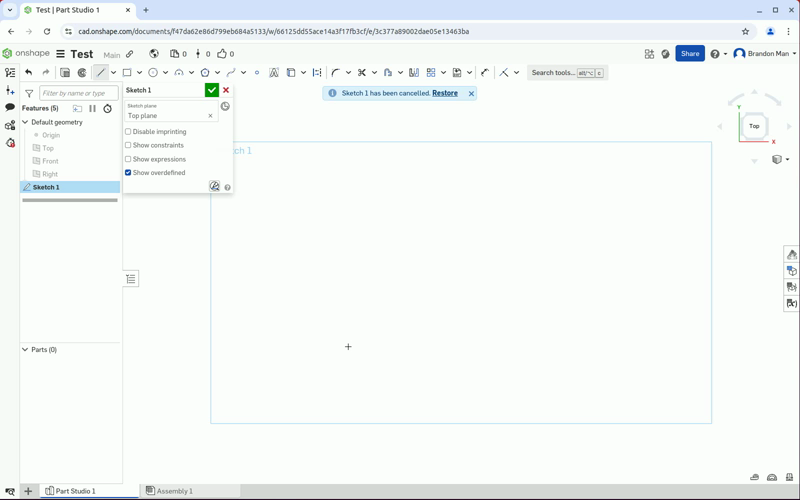
click(348, 346)
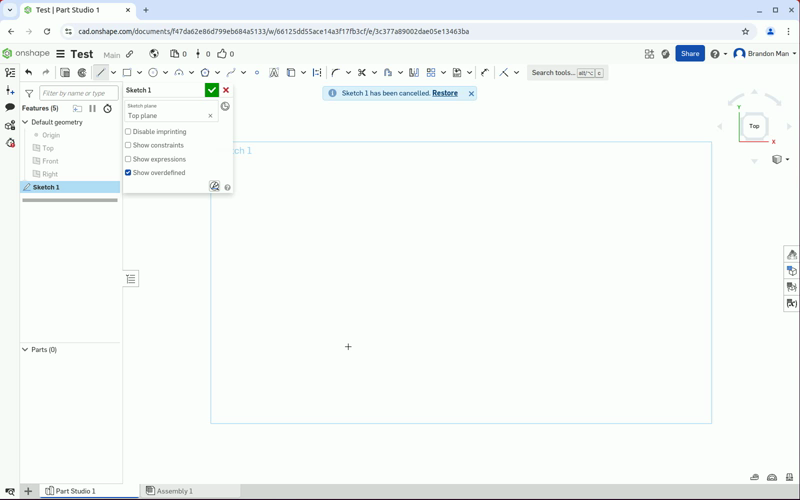
key_up(shift)
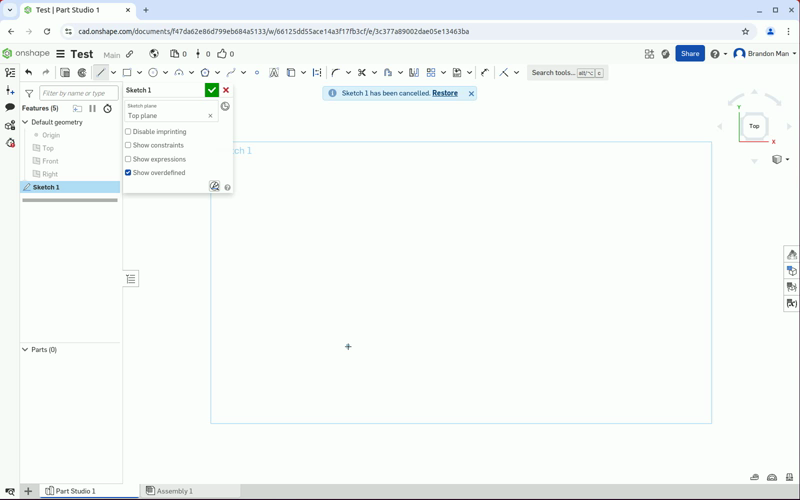
key_down(shift)
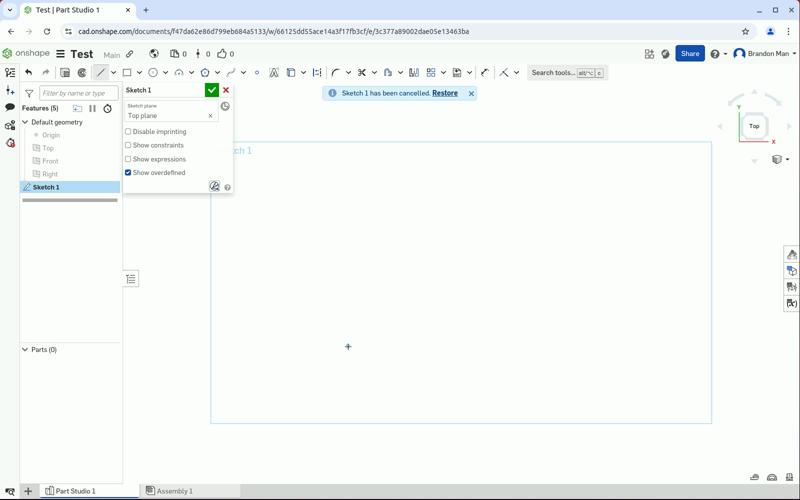
mouse_move(572, 346)
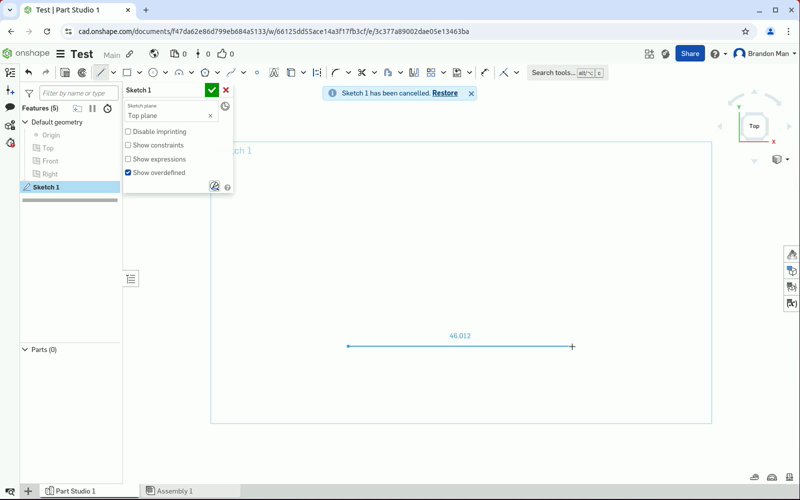
click(572, 346)
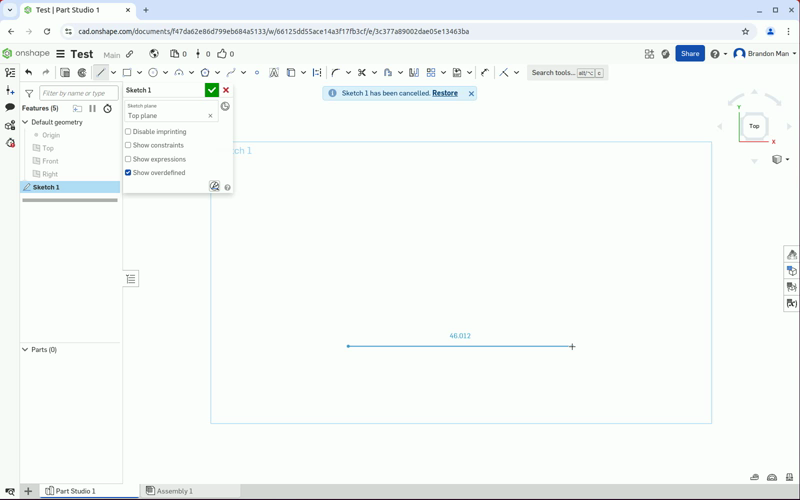
key_up(shift)
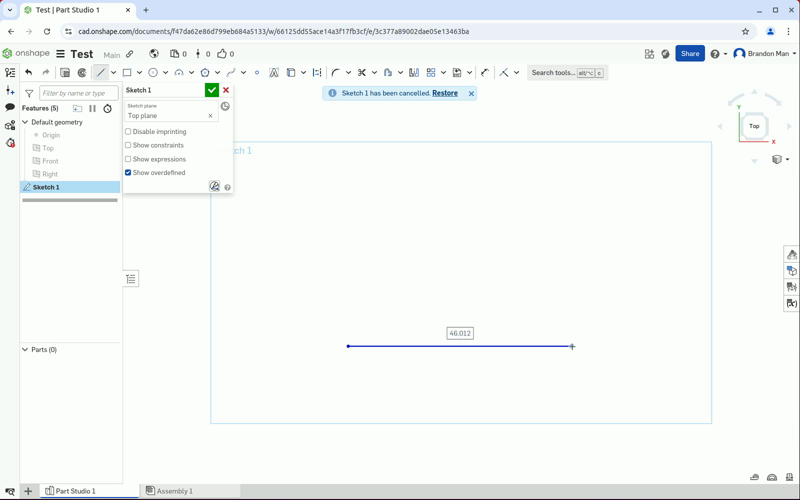
key_down(shift)
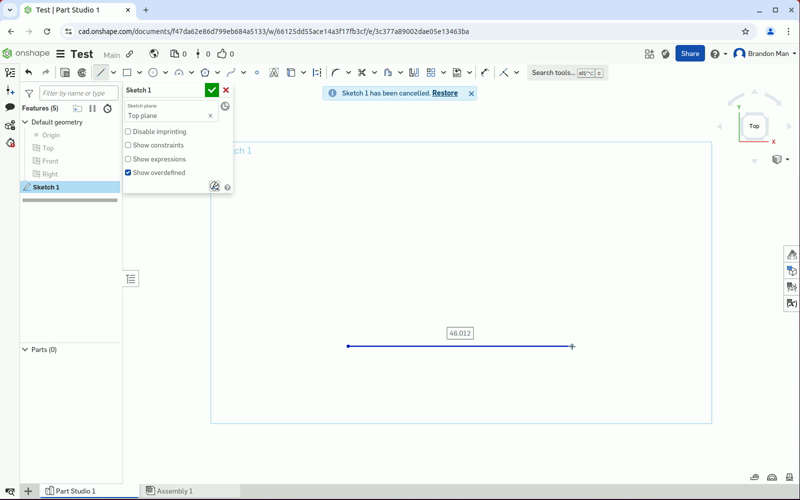
mouse_move(572, 221)
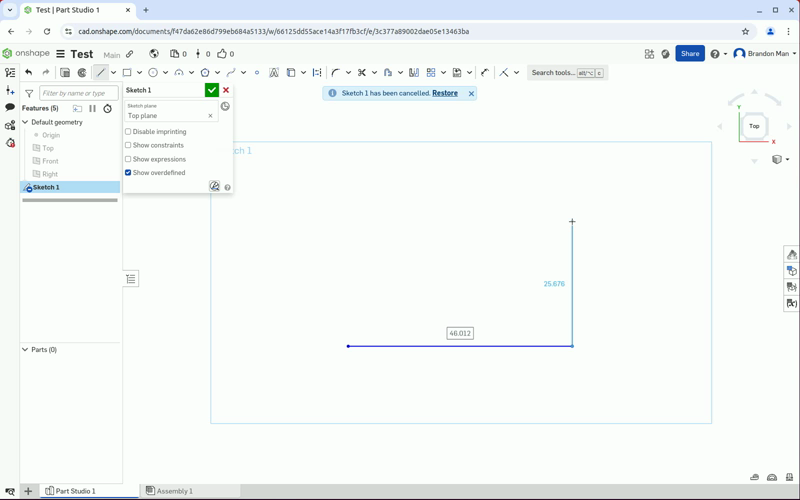
click(572, 221)
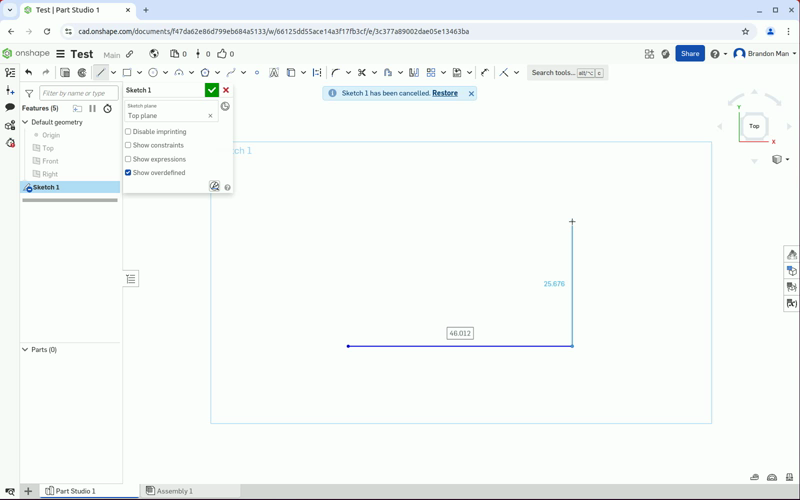
key_up(shift)
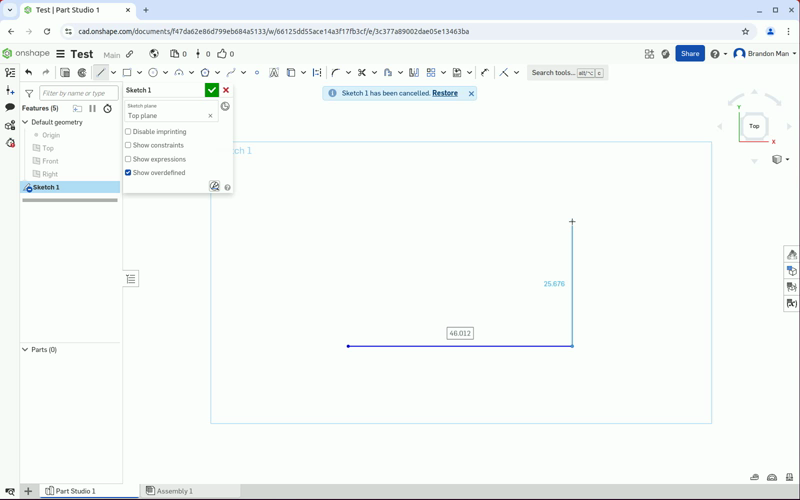
key_down(shift)
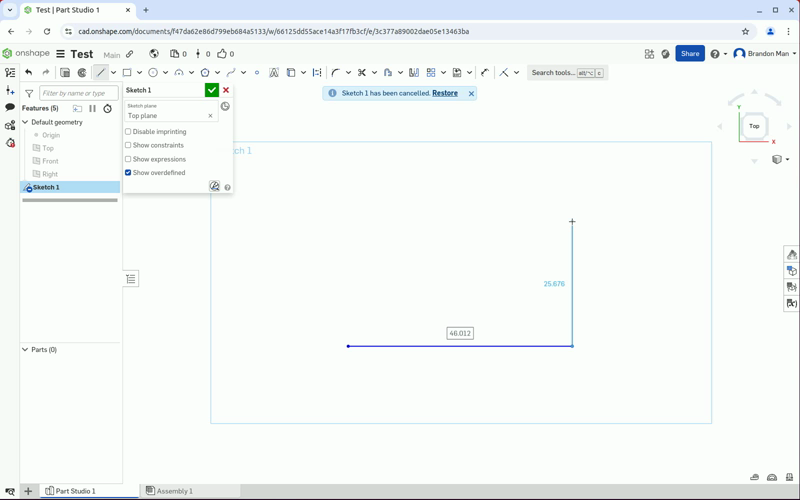
mouse_move(348, 221)
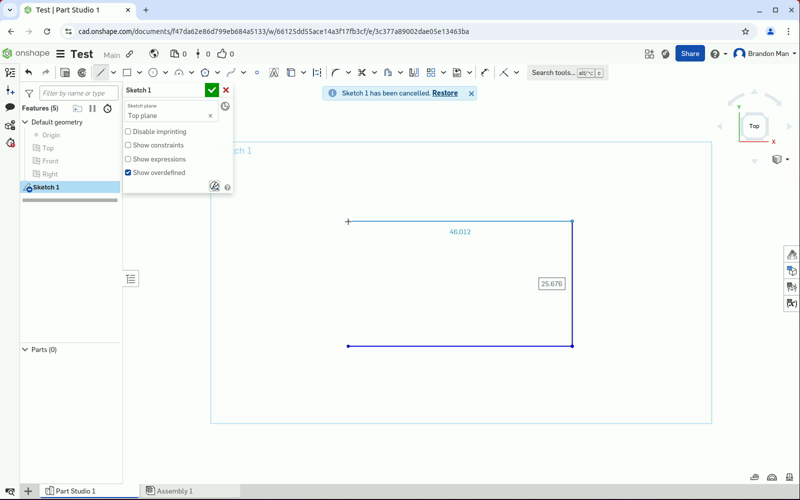
click(348, 221)
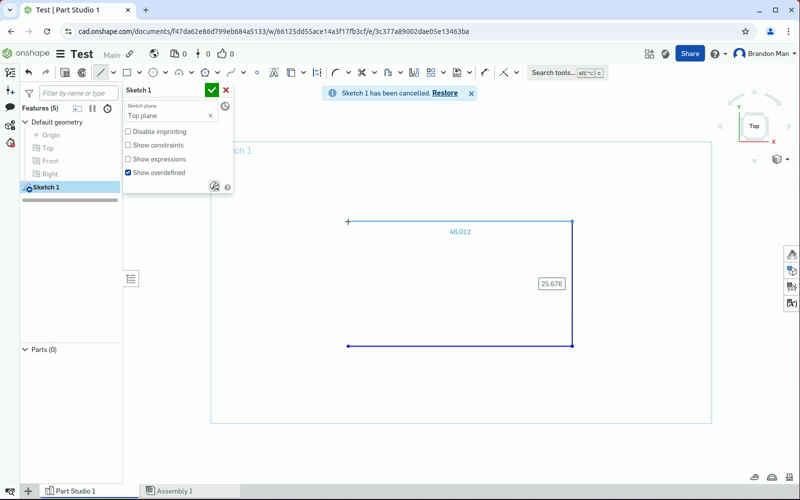
key_up(shift)
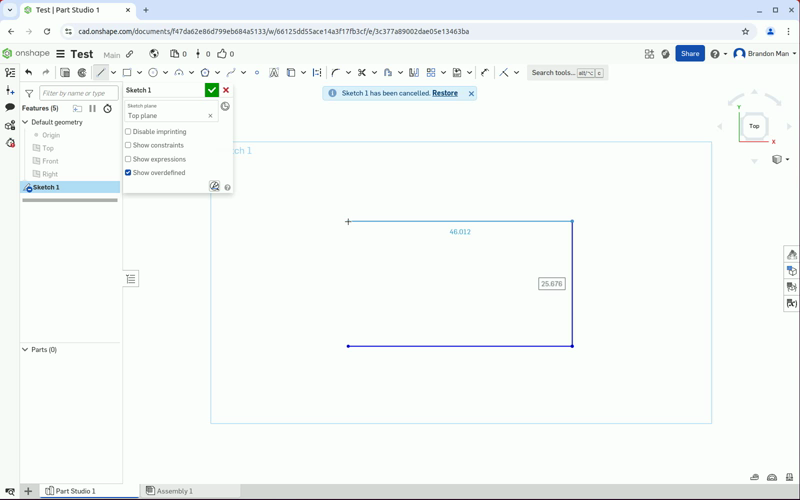
key_down(shift)
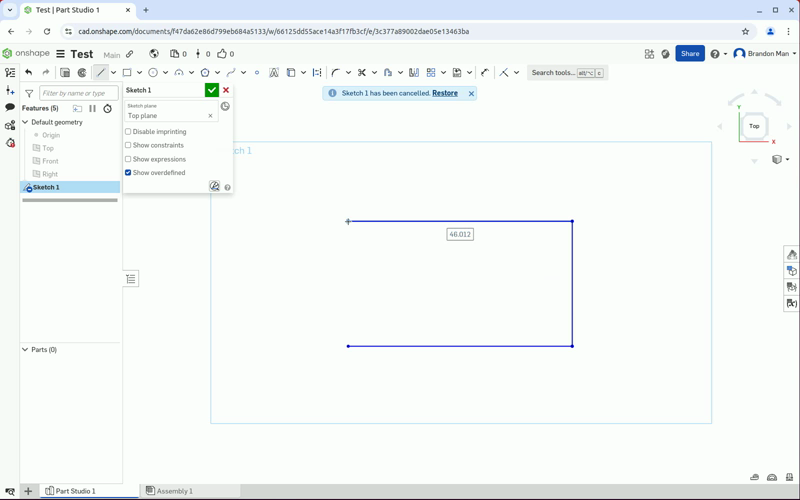
mouse_move(348, 346)
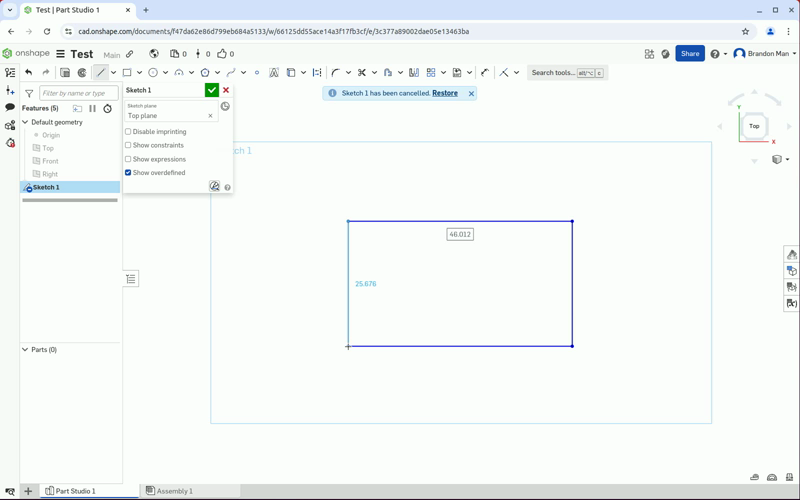
key_up(shift)
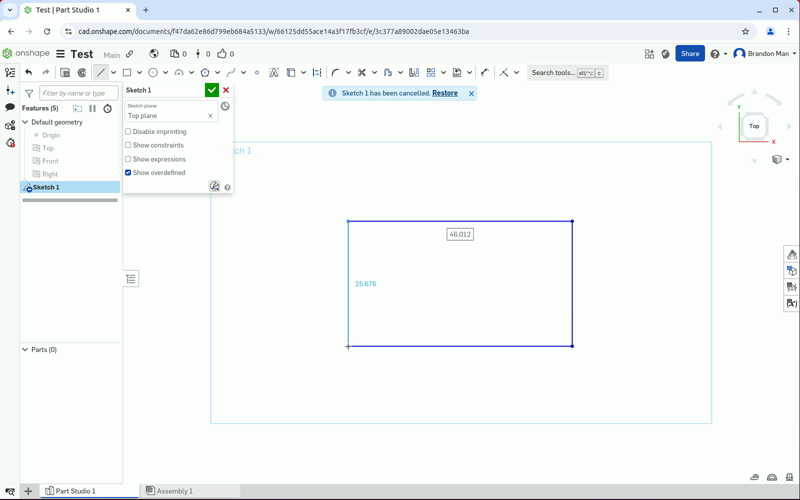
click(348, 346)
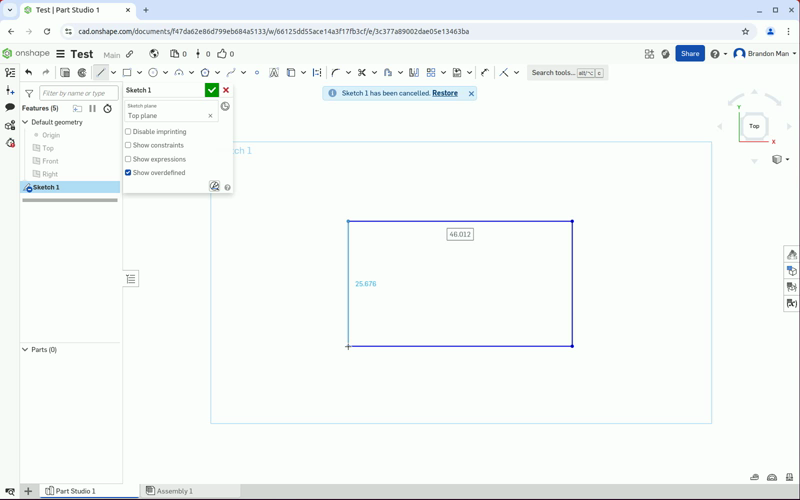
key(esc)
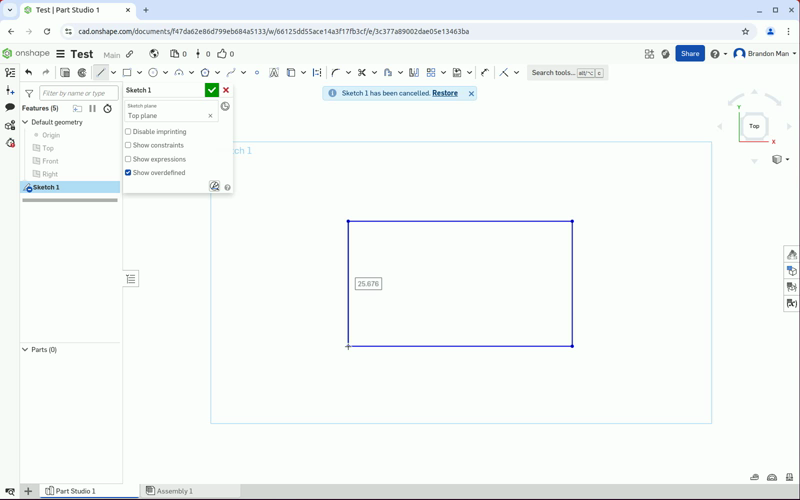
key(c)
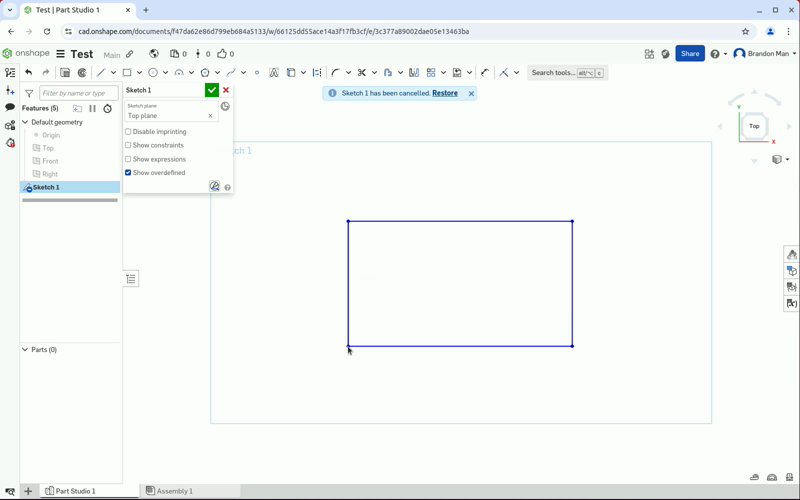
key_down(shift)
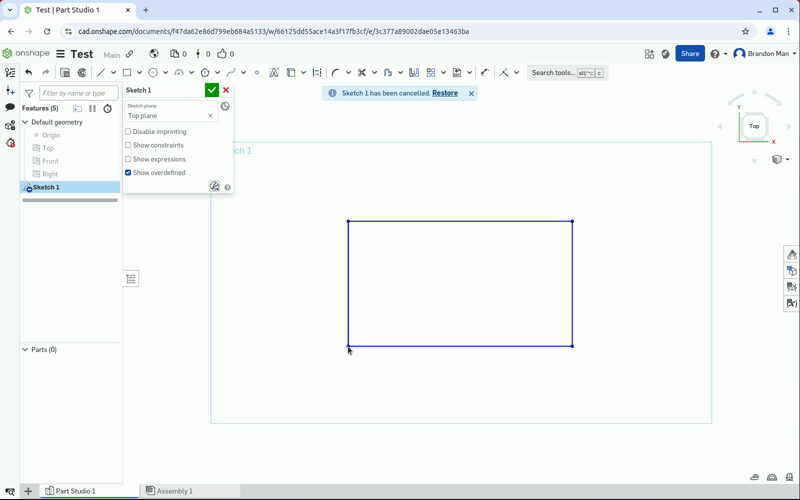
mouse_move(404, 282)
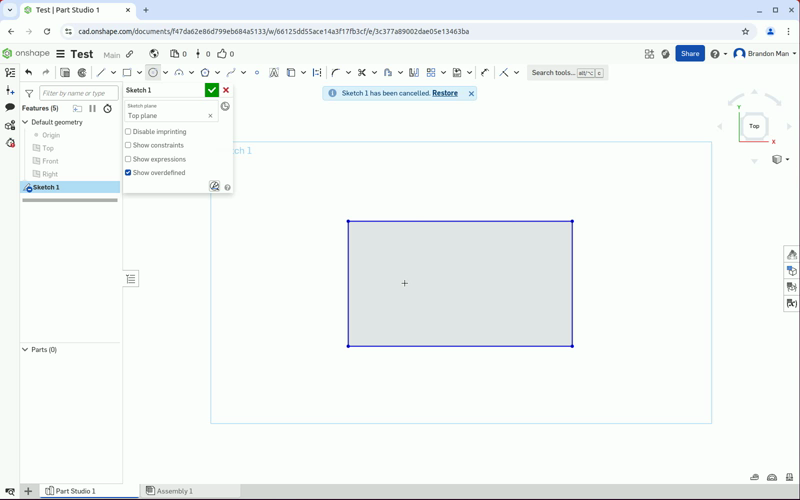
click(404, 282)
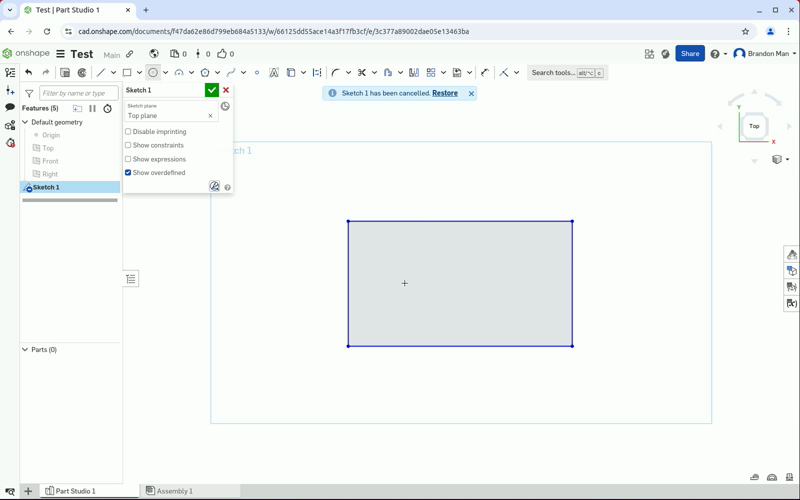
key_up(shift)
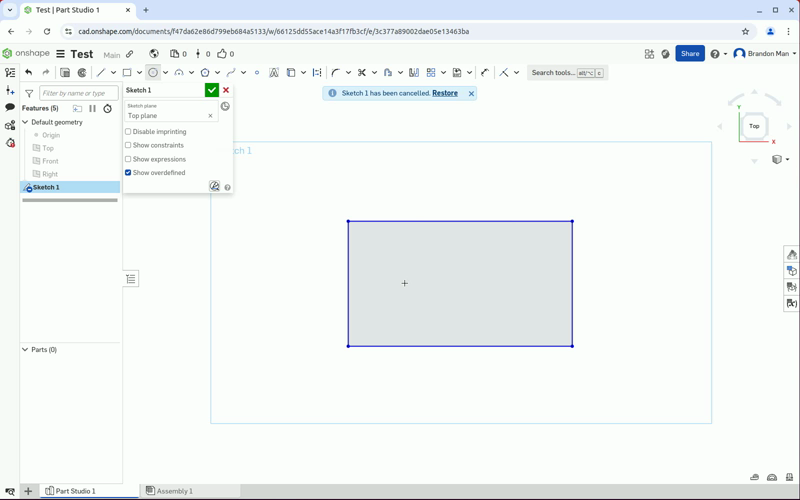
mouse_move(440, 282)
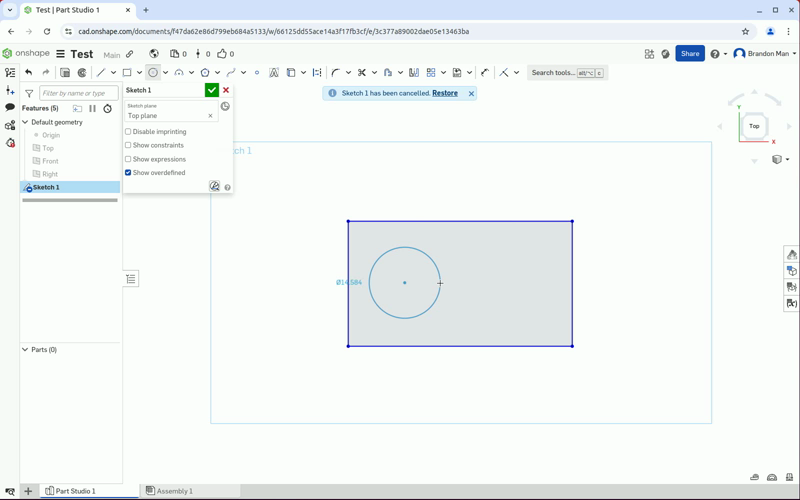
click(440, 282)
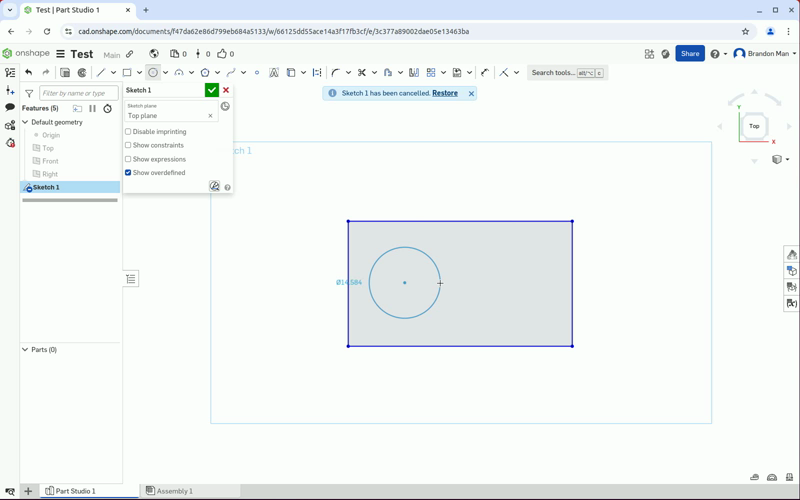
key(esc)
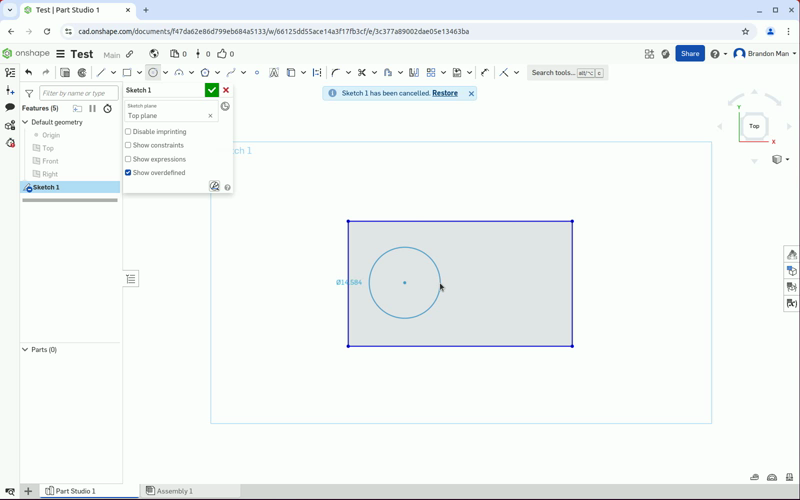
key(c)
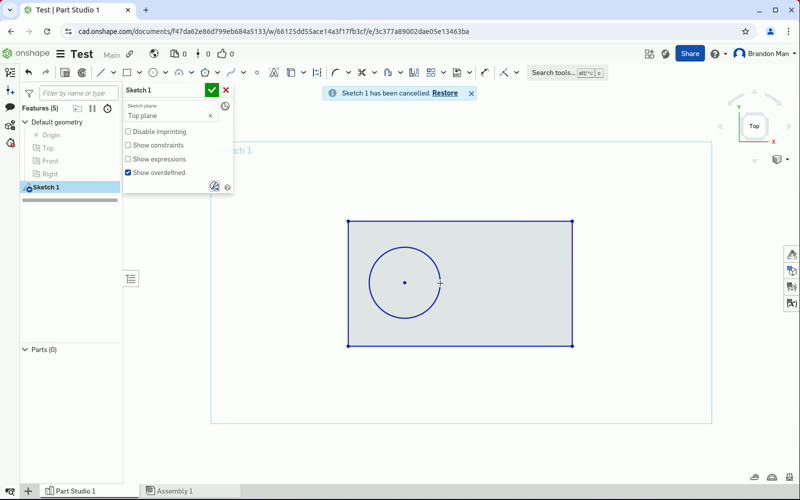
key_down(shift)
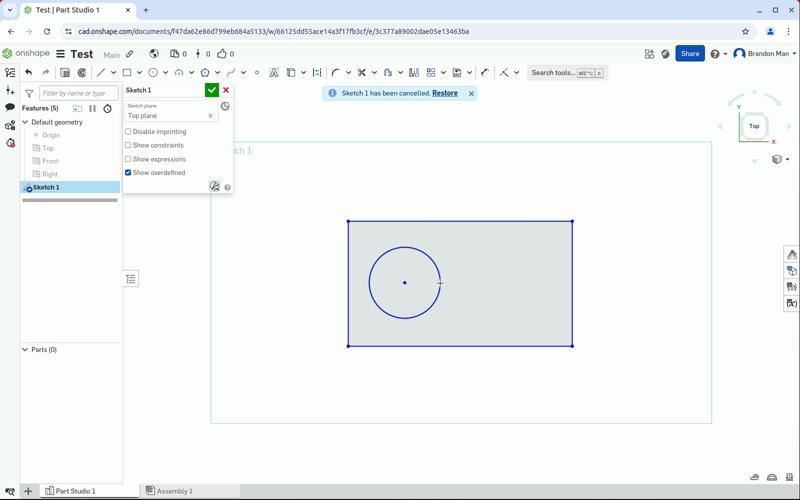
mouse_move(506, 282)
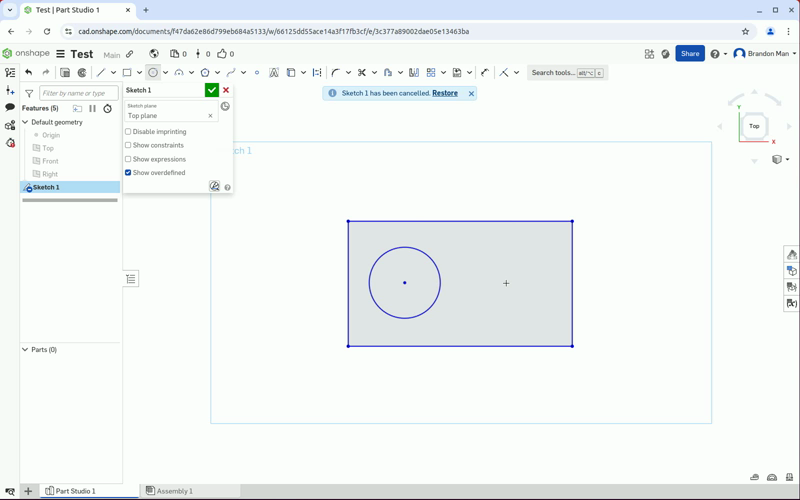
click(506, 282)
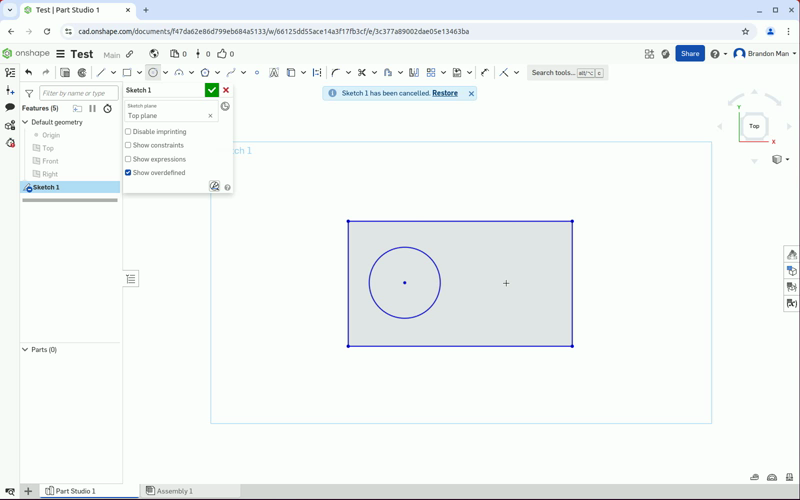
key_up(shift)
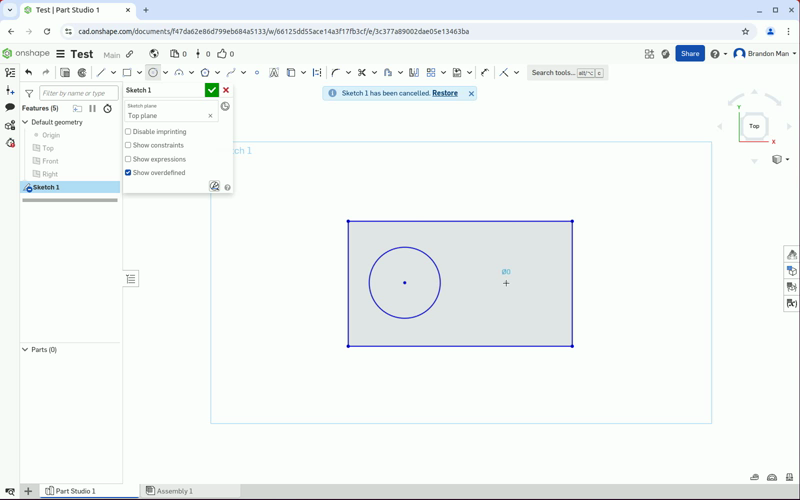
mouse_move(553, 282)
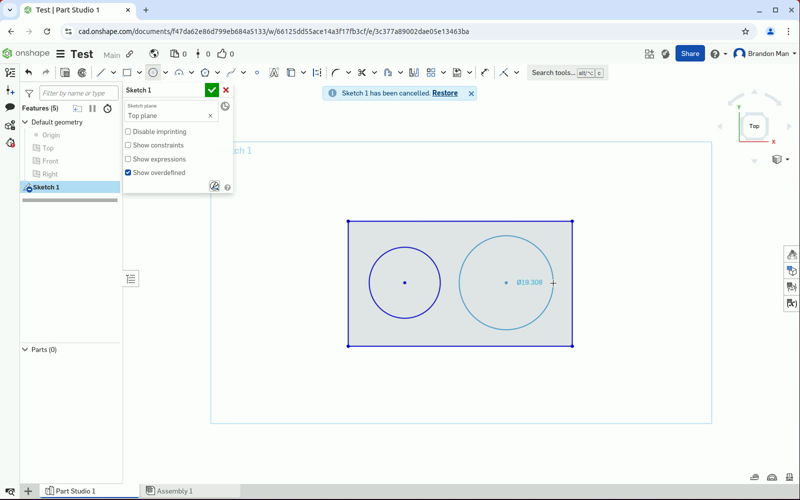
click(553, 282)
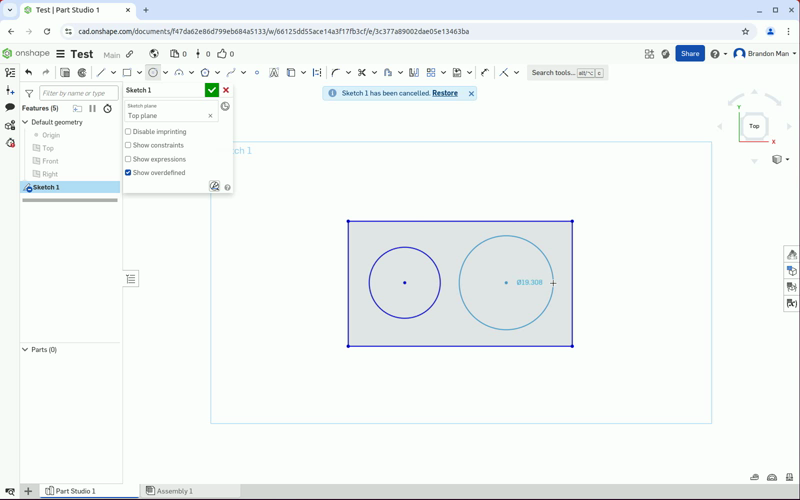
key(esc)
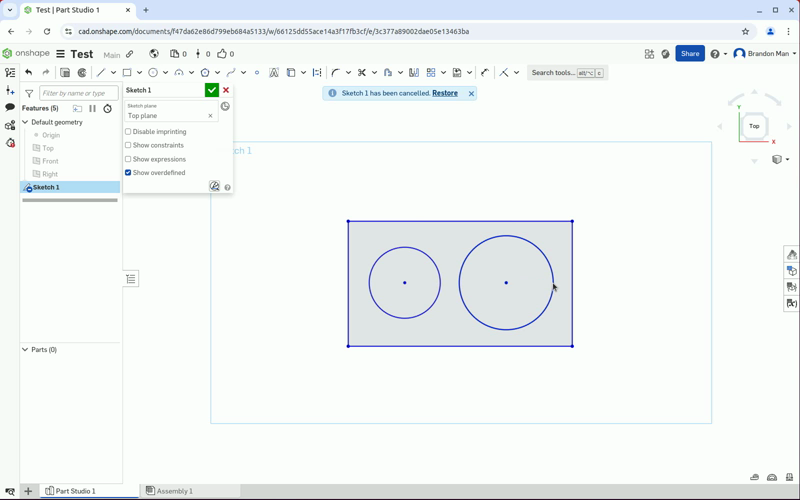
mouse_move(555, 329)
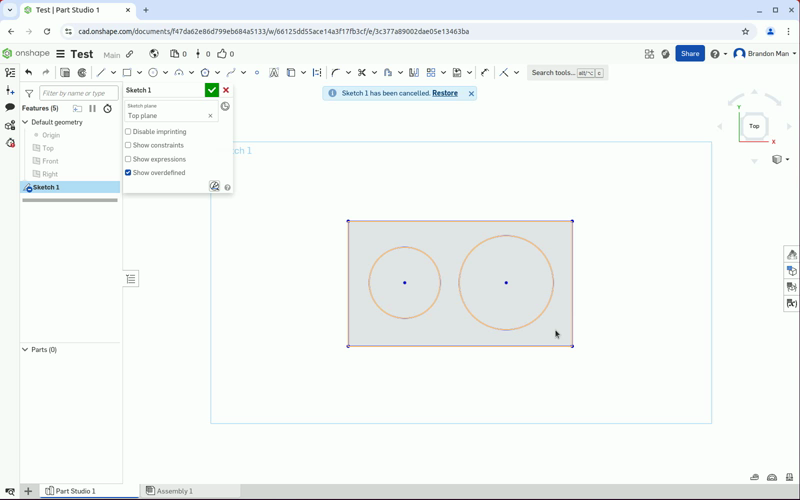
click(555, 329)
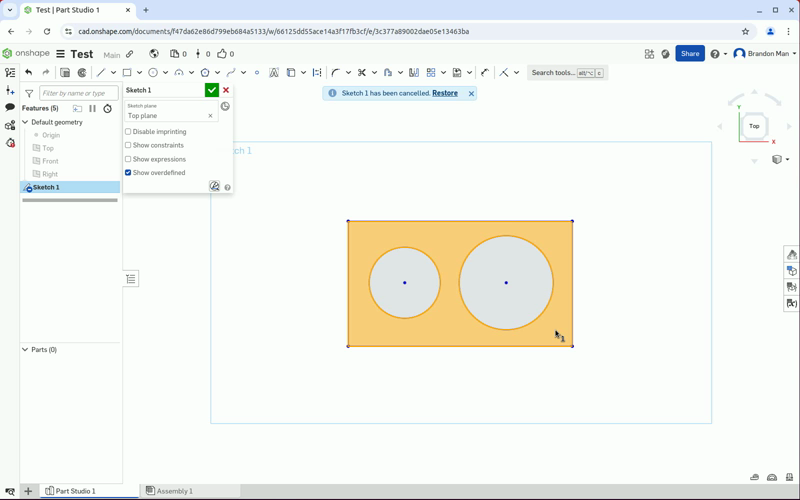
mouse_move(73, 352)
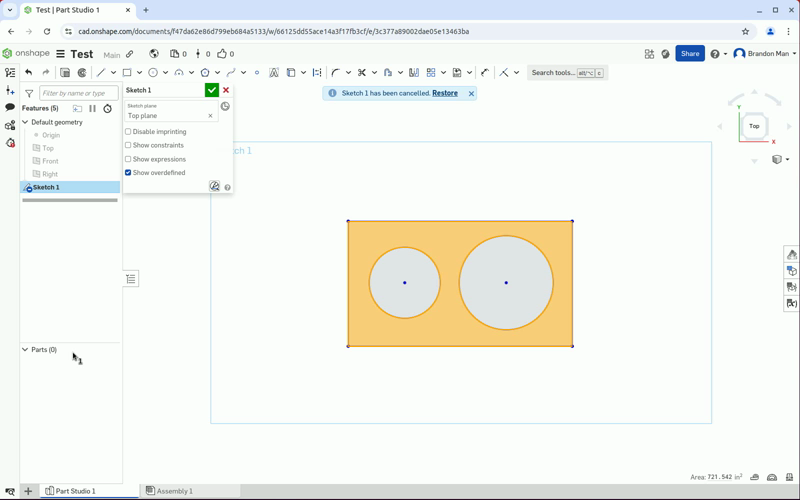
key(shift+y)
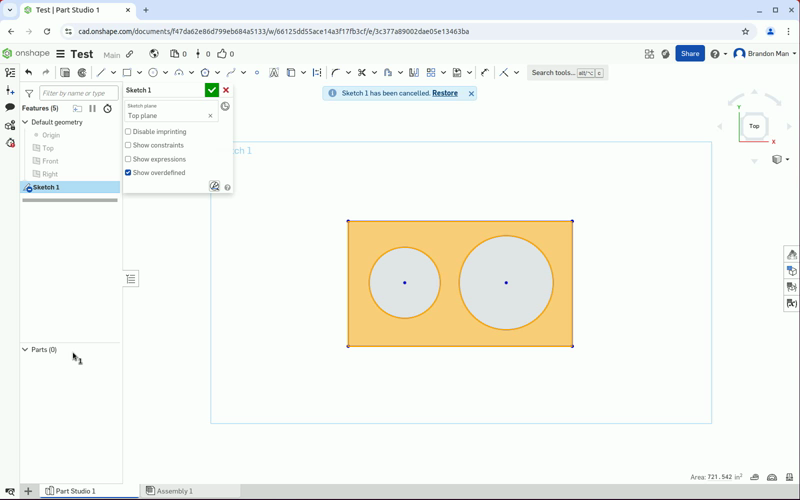
key(shift+e)
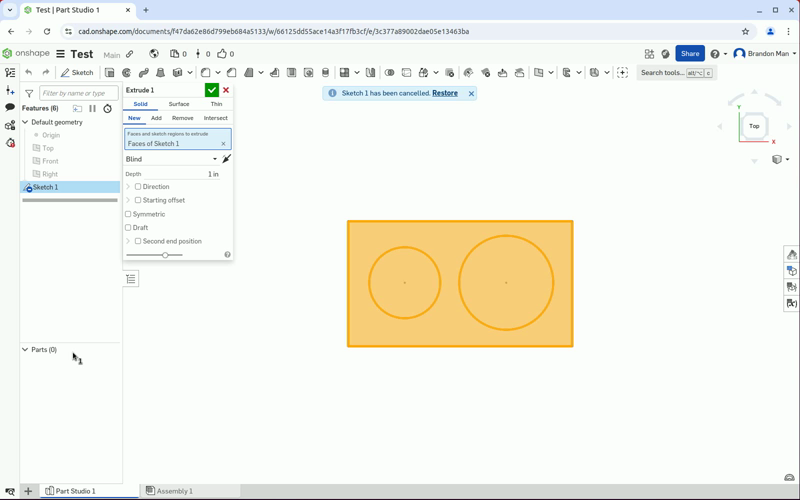
mouse_move(143, 106)
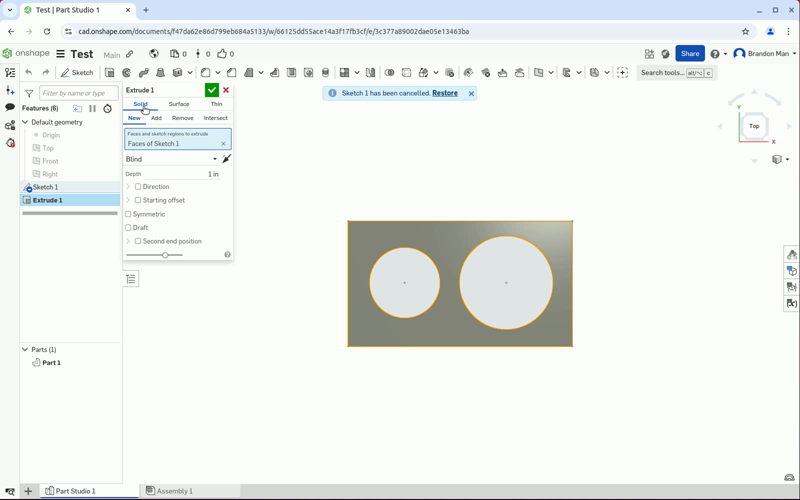
click(143, 106)
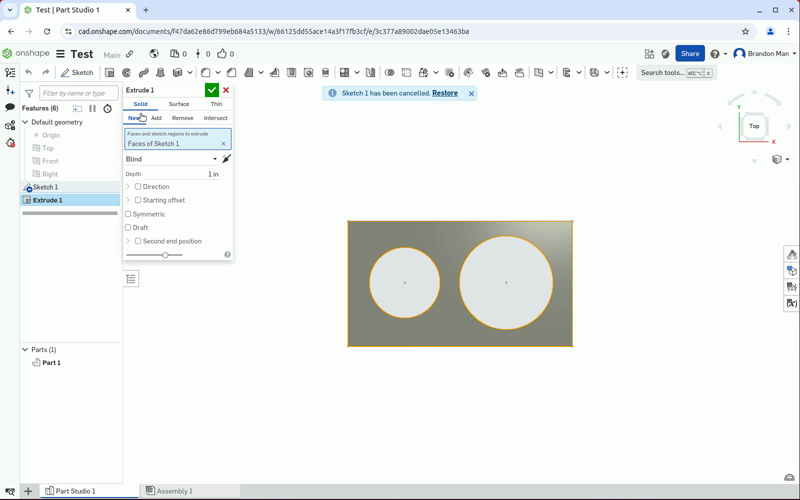
mouse_move(137, 120)
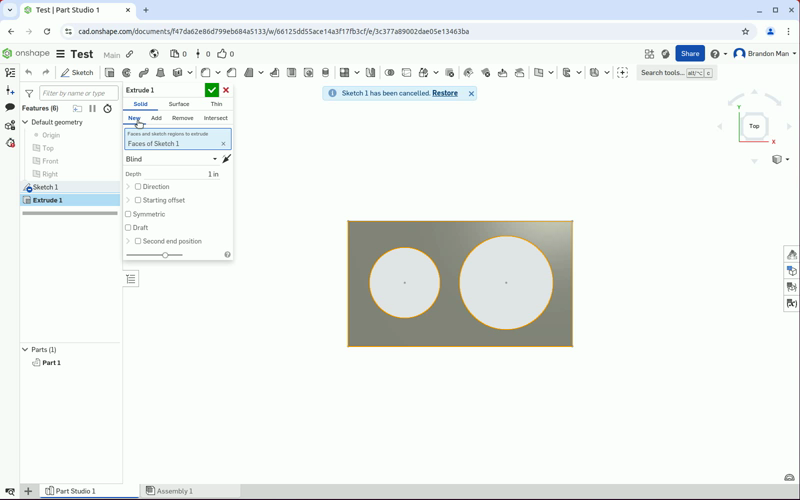
click(137, 120)
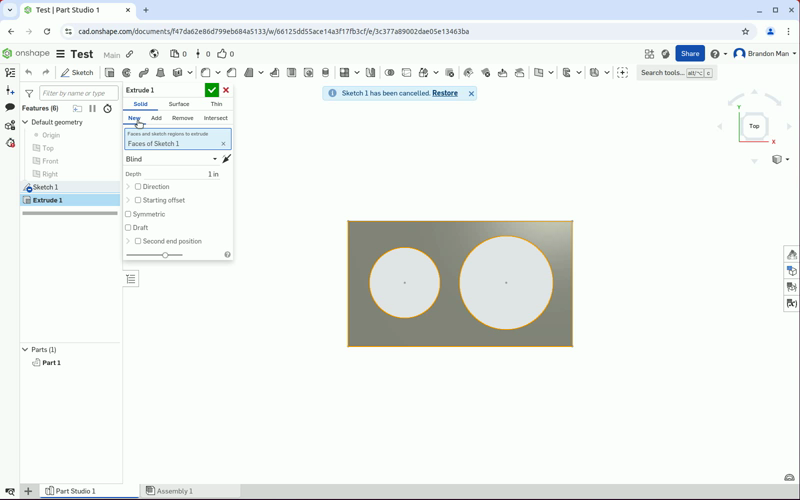
key(tab, 4)
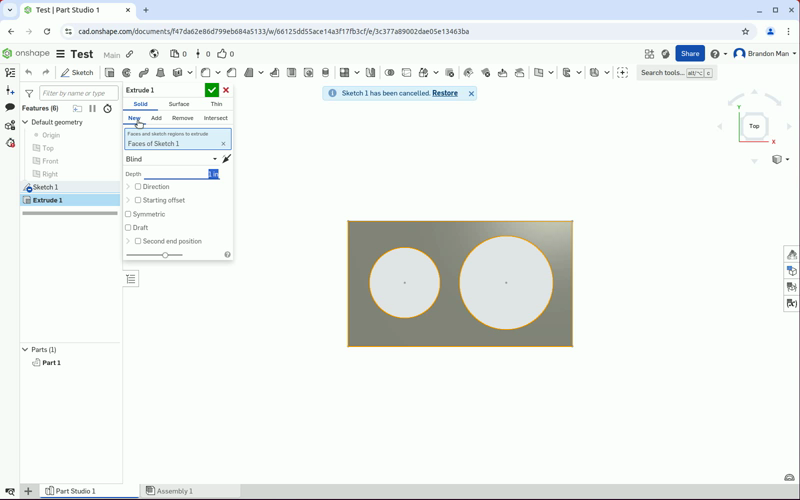
text(0.481)
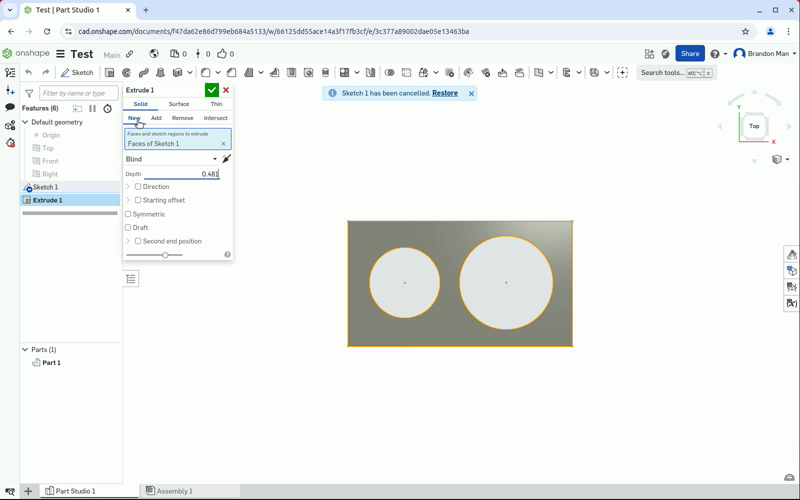
key(enter)
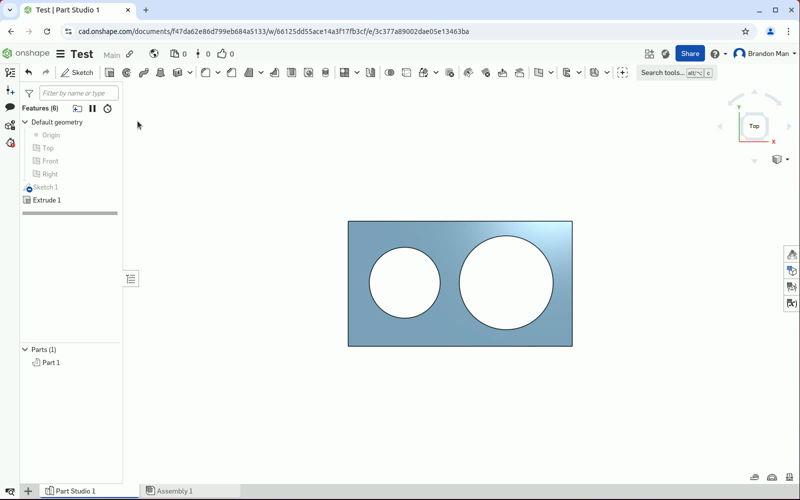
key(shift+h)
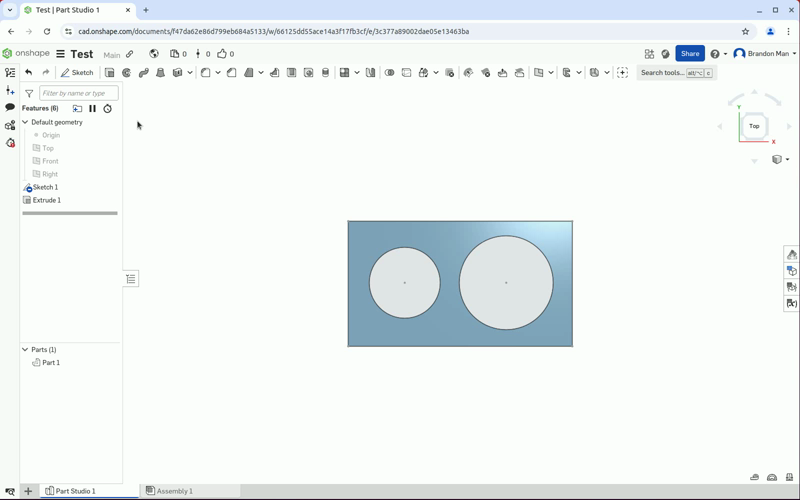
key(shift+h)
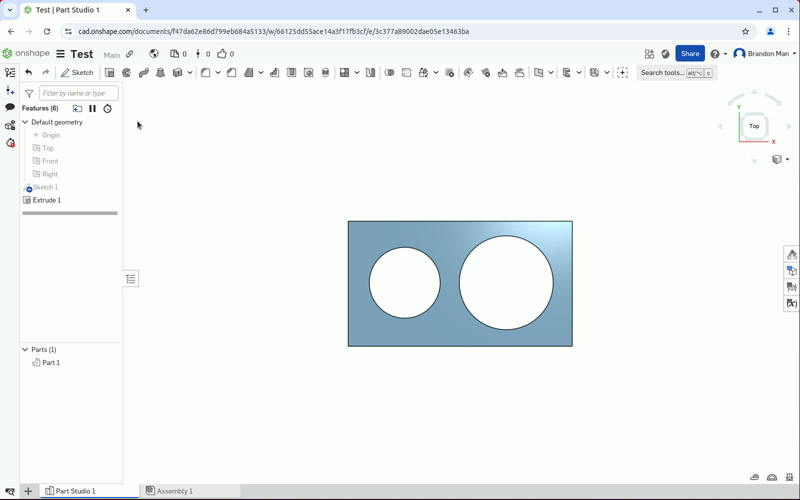
mouse_move(73, 189)
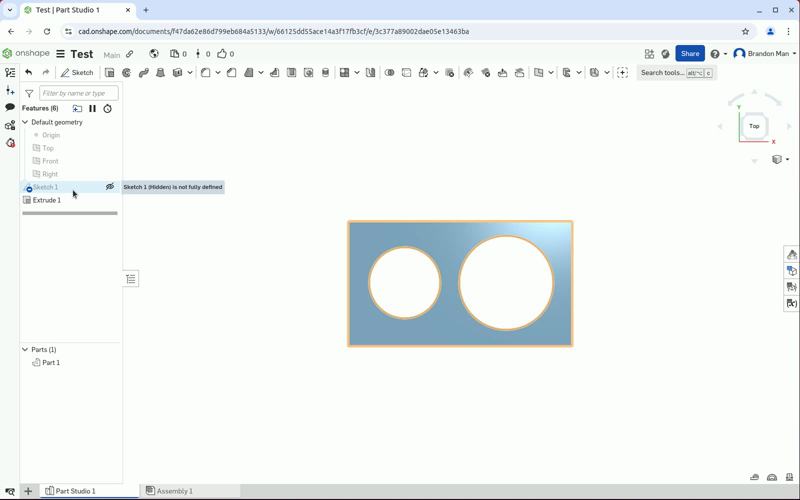
click(73, 189)
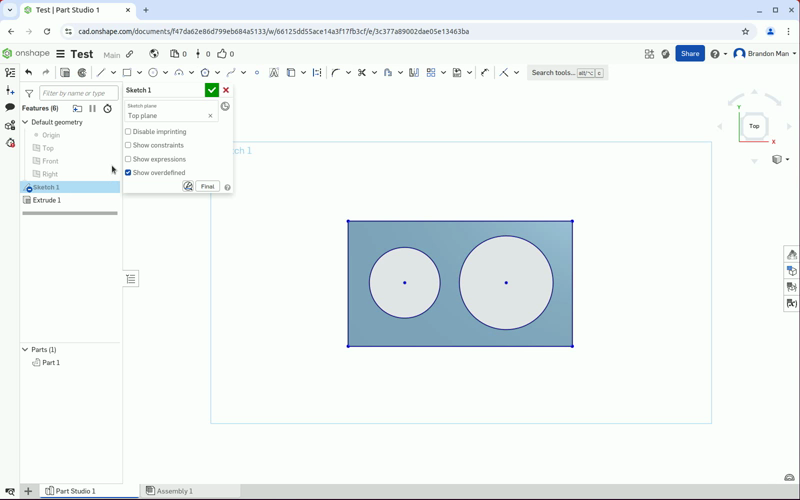
mouse_move(229, 92)
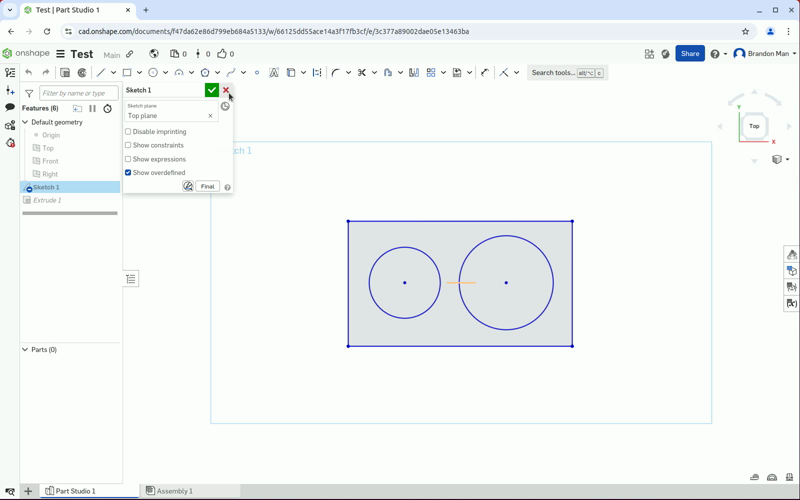
click(229, 92)
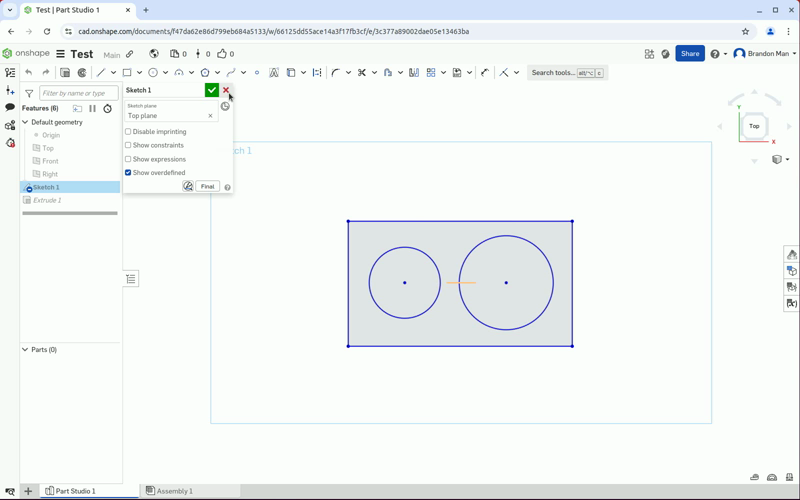
key(shift+s)
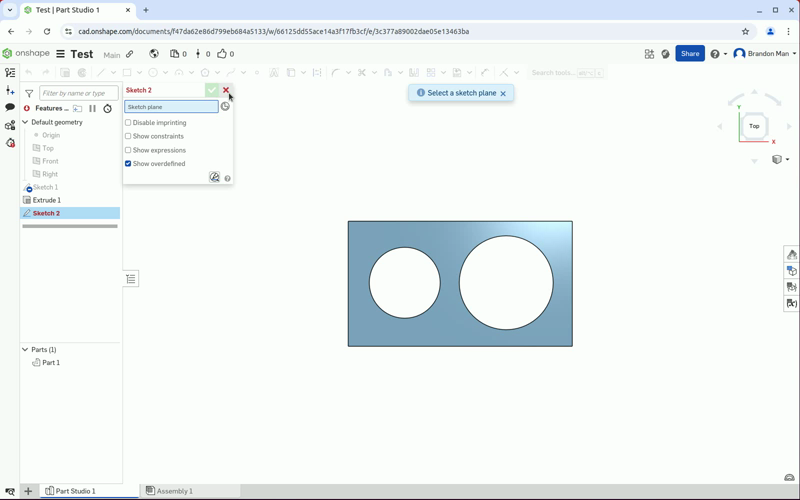
mouse_move(73, 150)
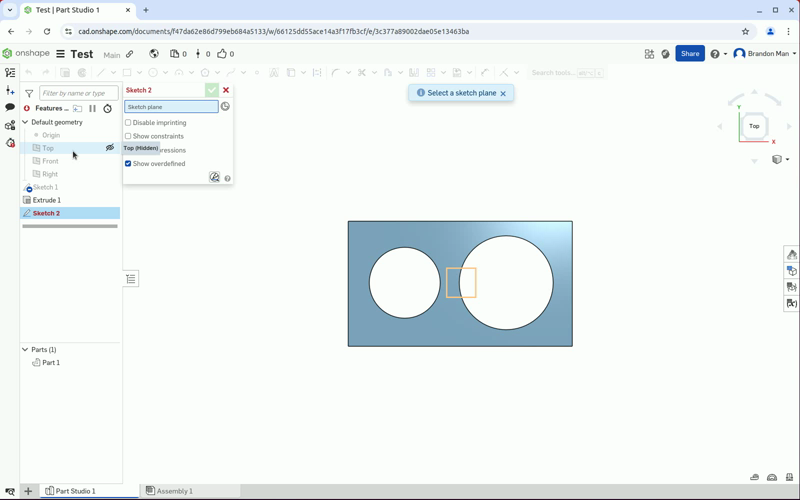
click(73, 150)
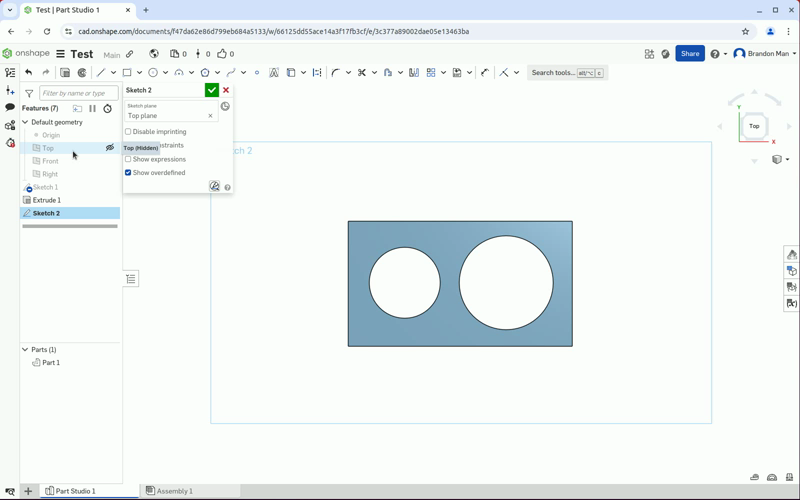
mouse_move(73, 352)
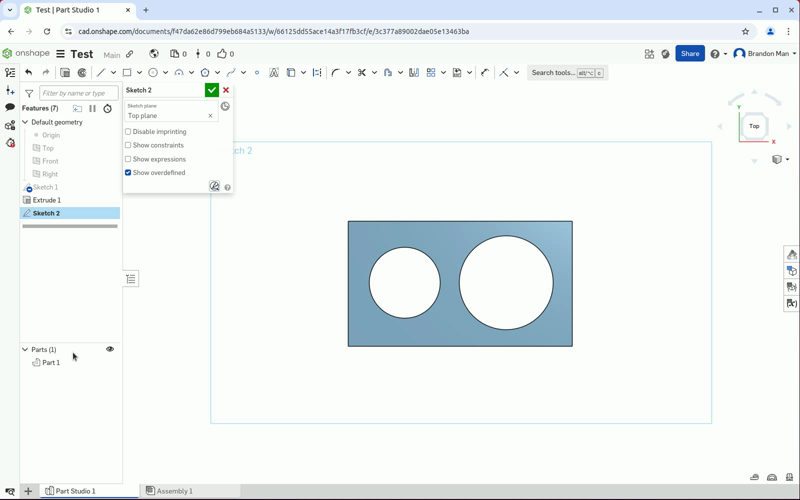
key(y)
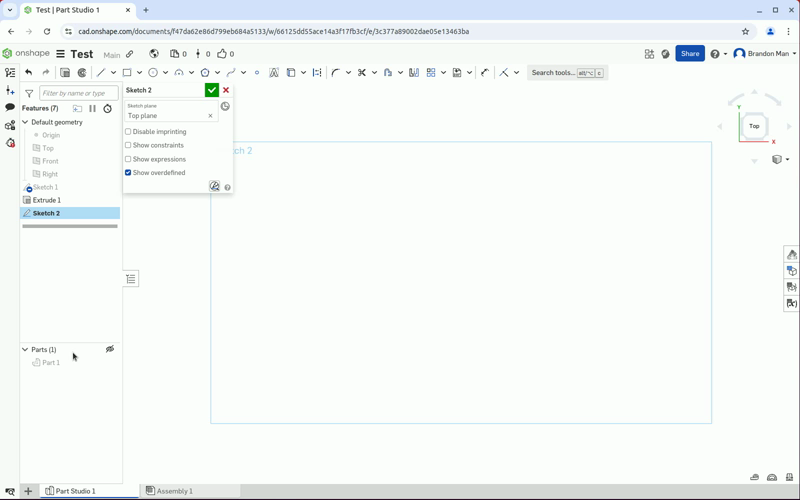
key(c)
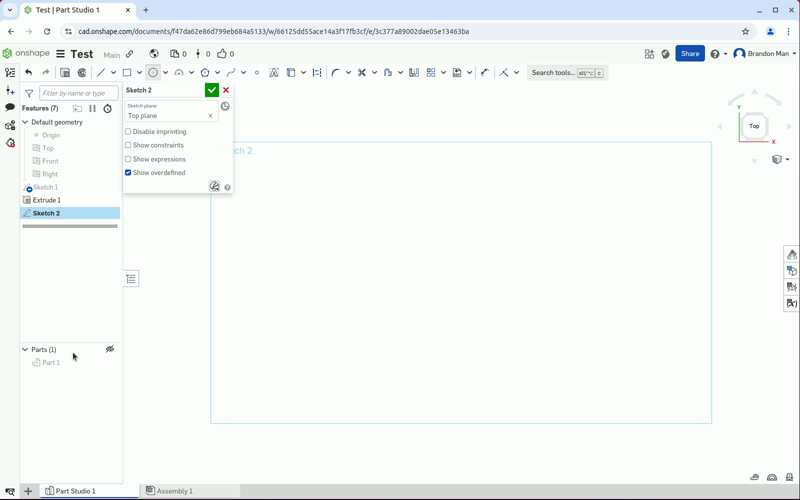
key_down(shift)
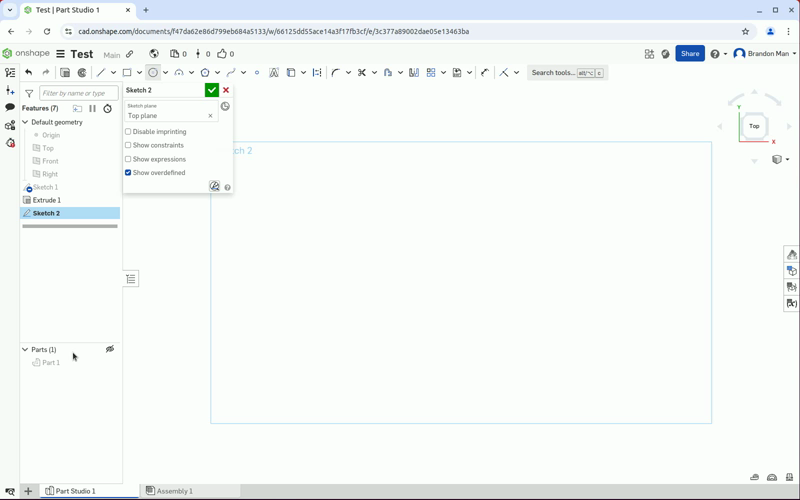
mouse_move(405, 282)
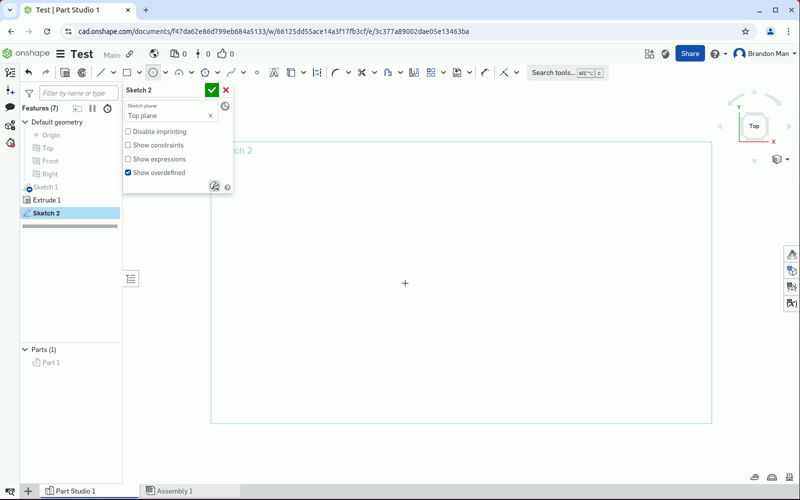
click(405, 282)
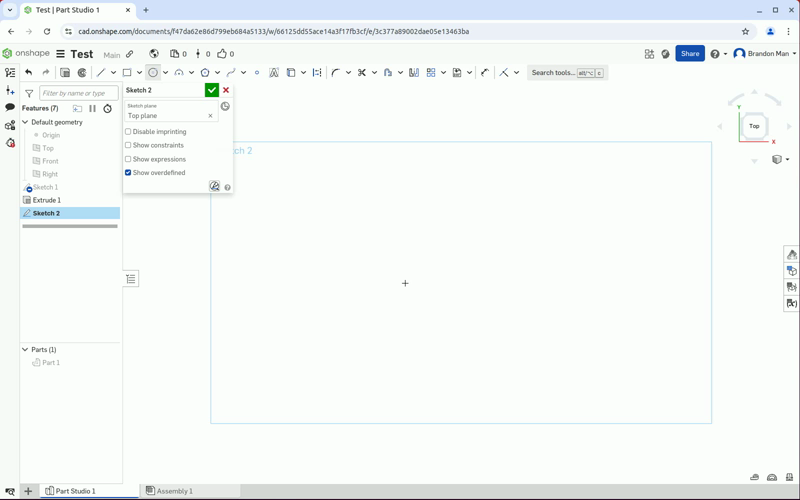
key_up(shift)
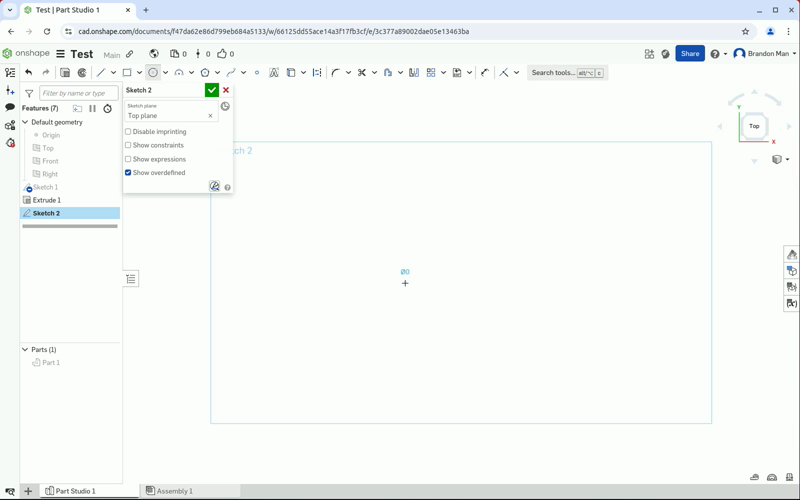
mouse_move(442, 282)
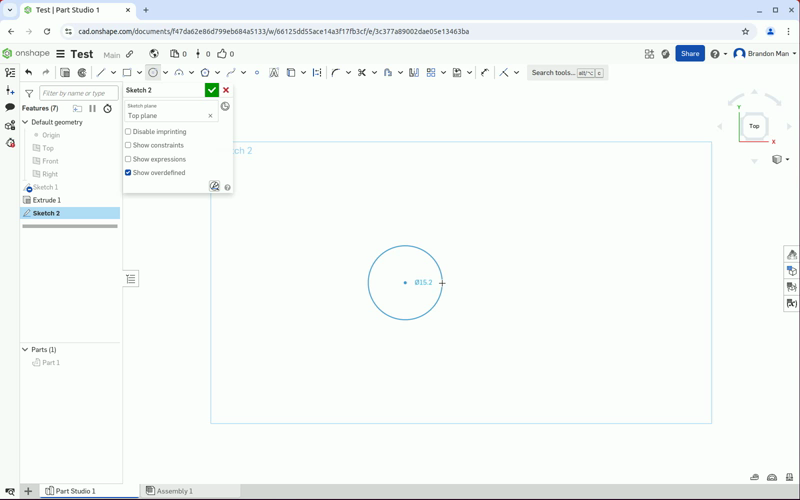
click(442, 282)
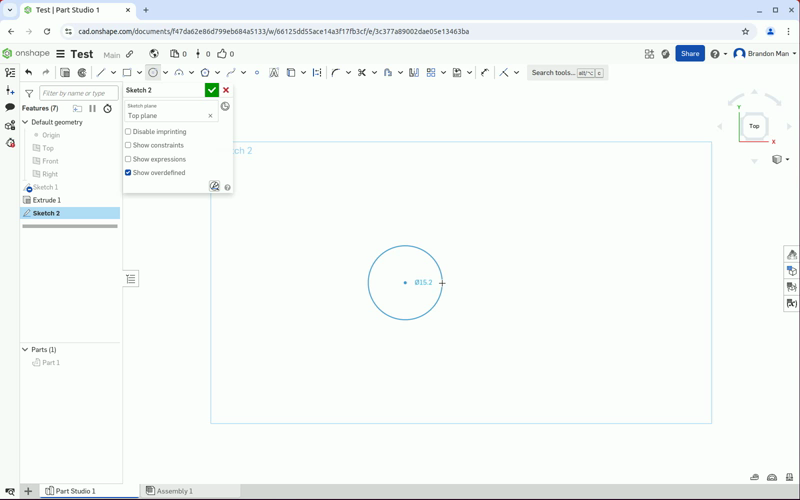
key(esc)
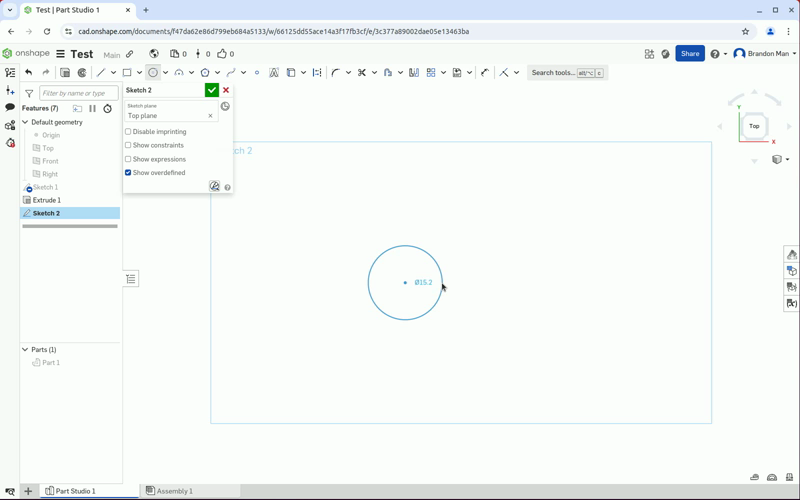
key(c)
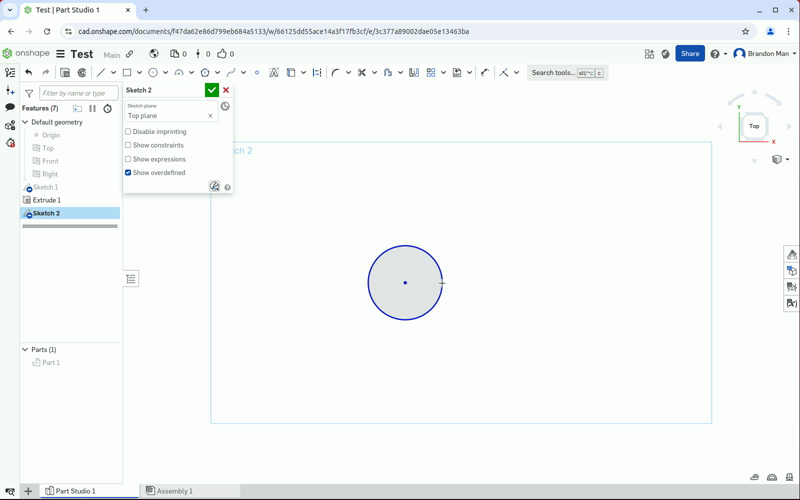
key_down(shift)
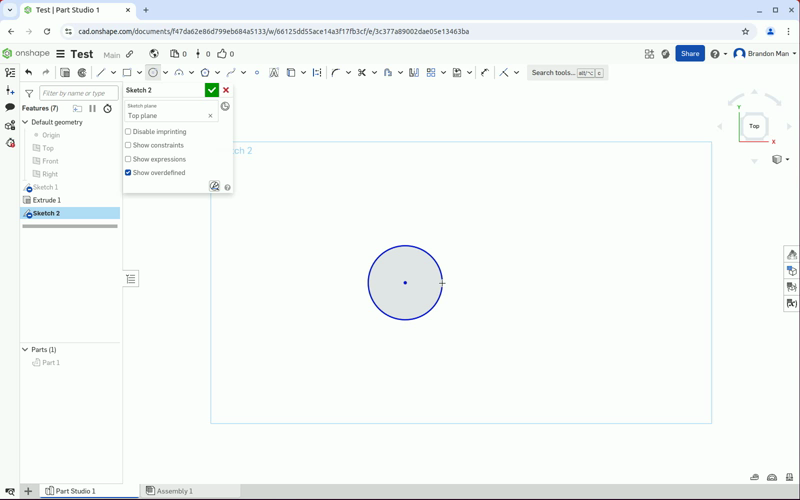
mouse_move(405, 282)
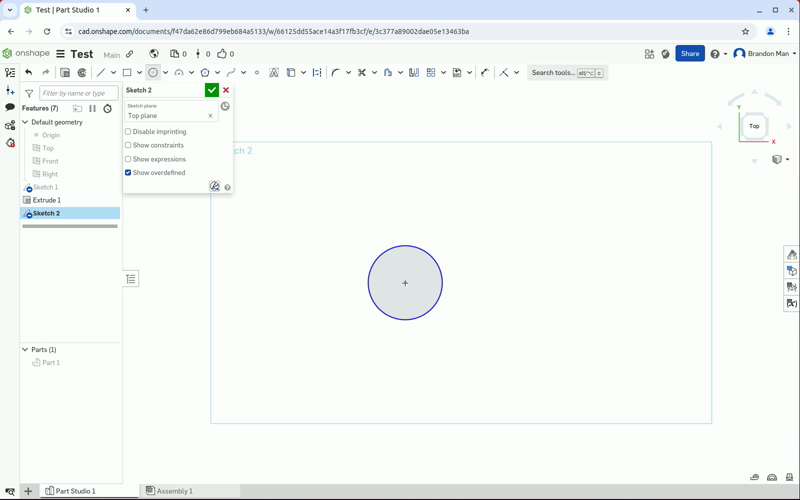
click(405, 282)
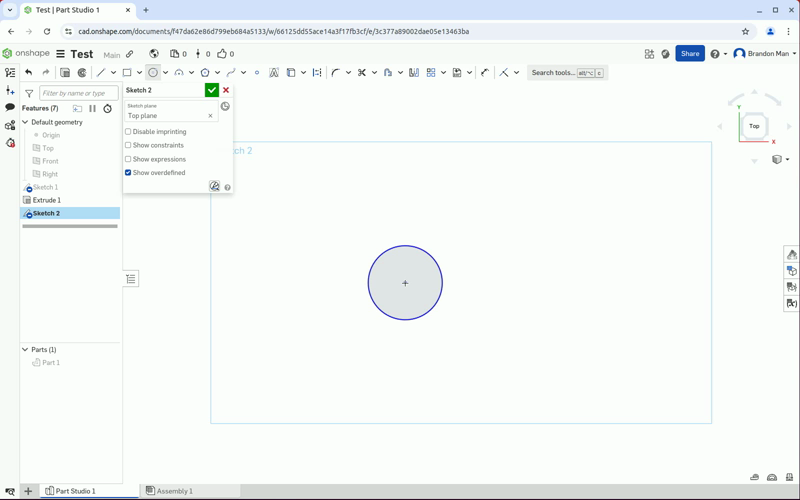
key_up(shift)
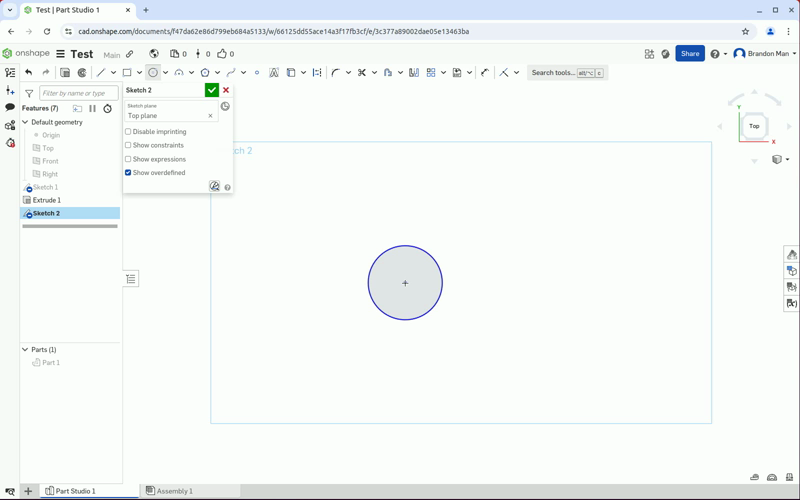
mouse_move(439, 282)
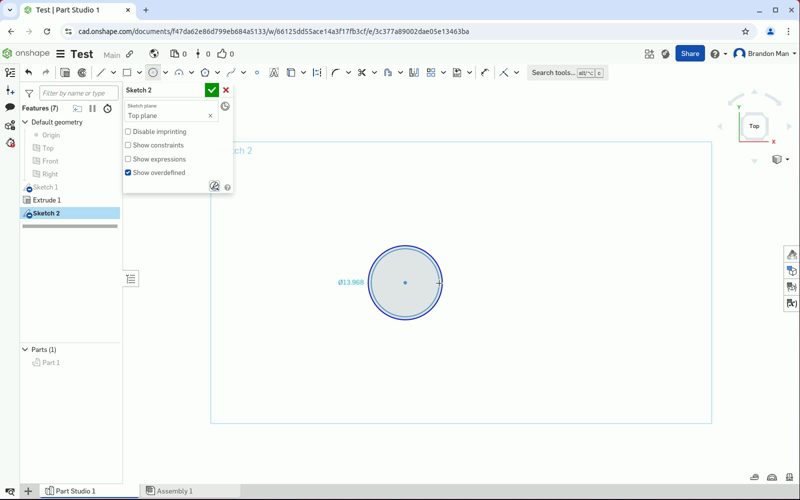
scroll(6)
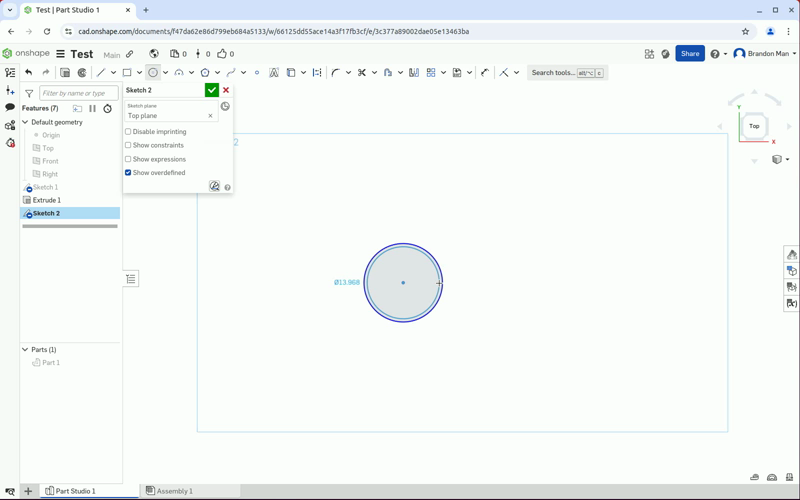
scroll(6)
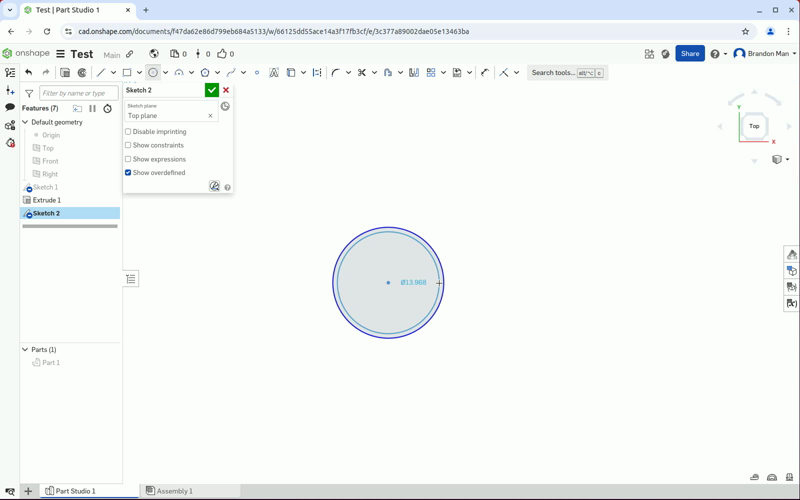
scroll(6)
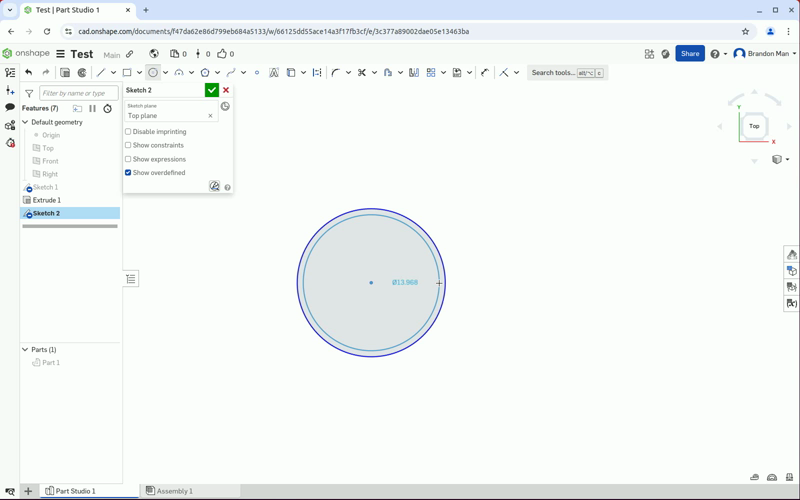
scroll(6)
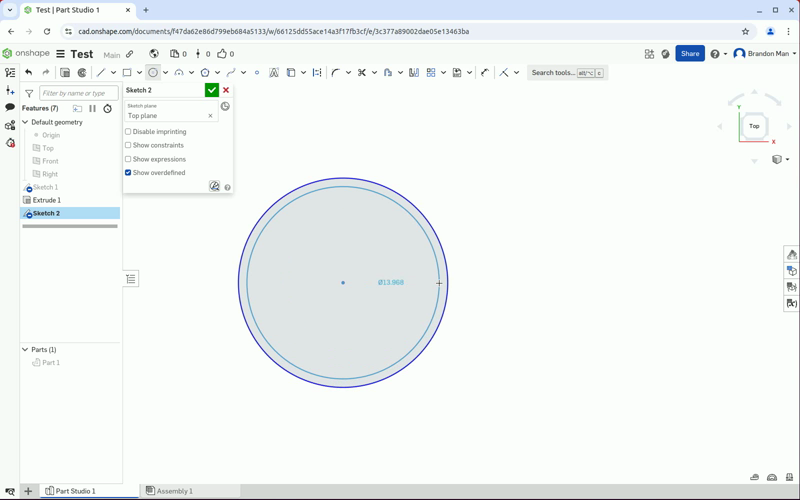
scroll(6)
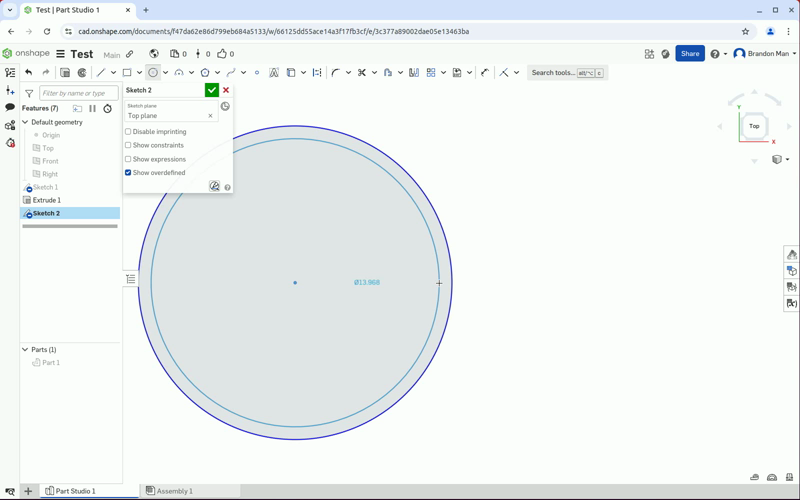
scroll(6)
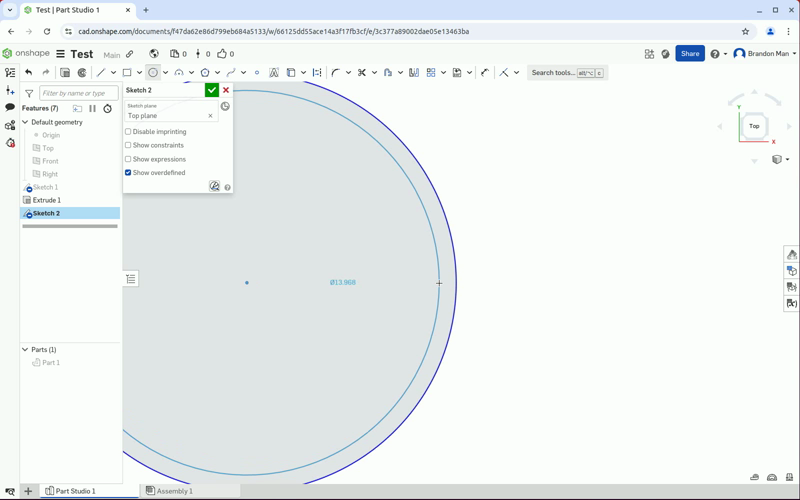
scroll(6)
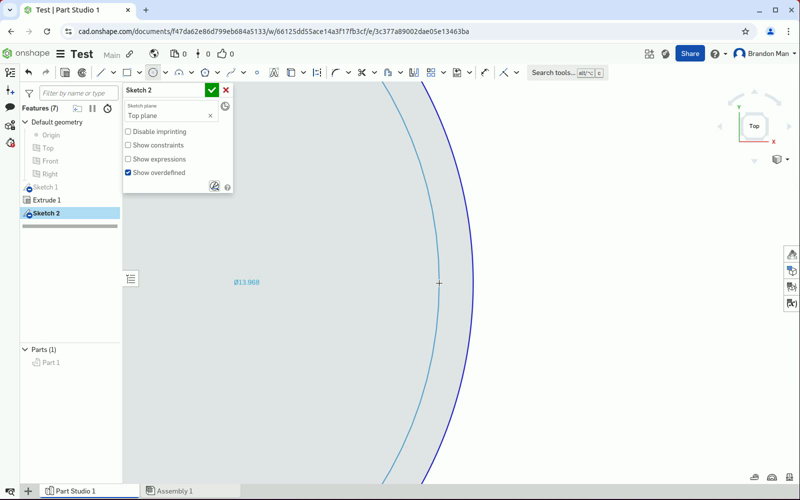
click(439, 282)
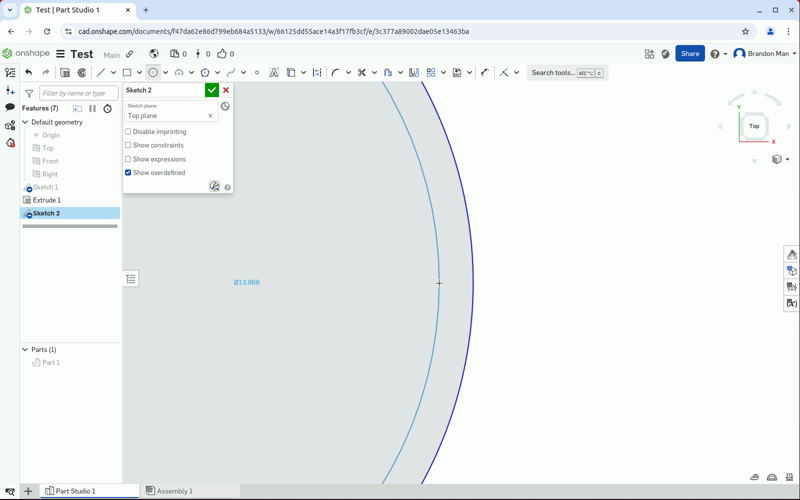
scroll(-6)
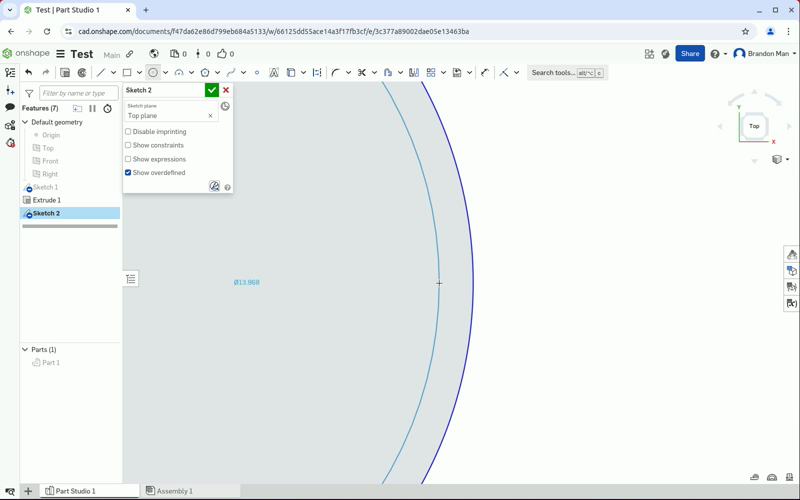
scroll(-6)
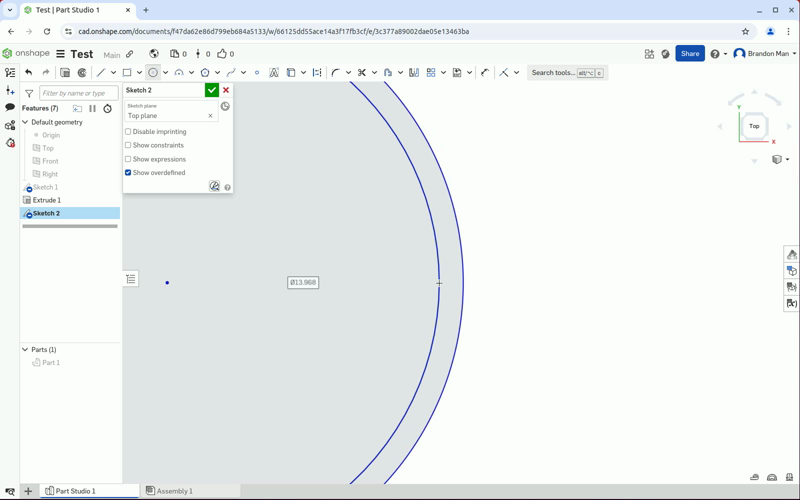
scroll(-6)
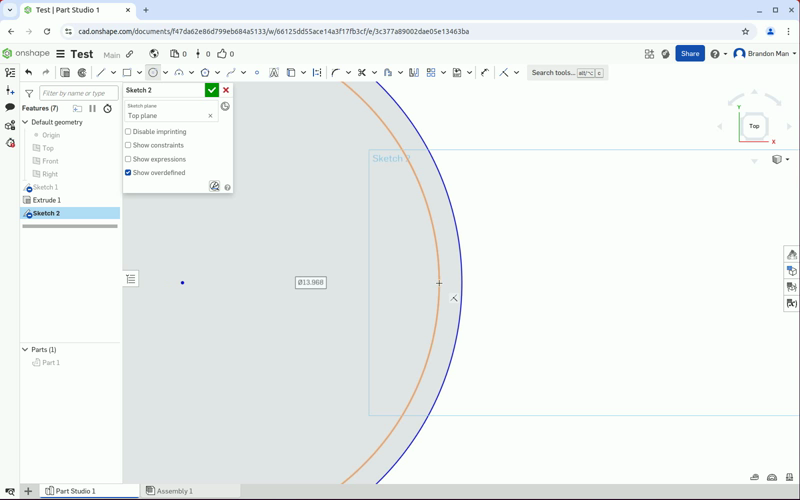
scroll(-6)
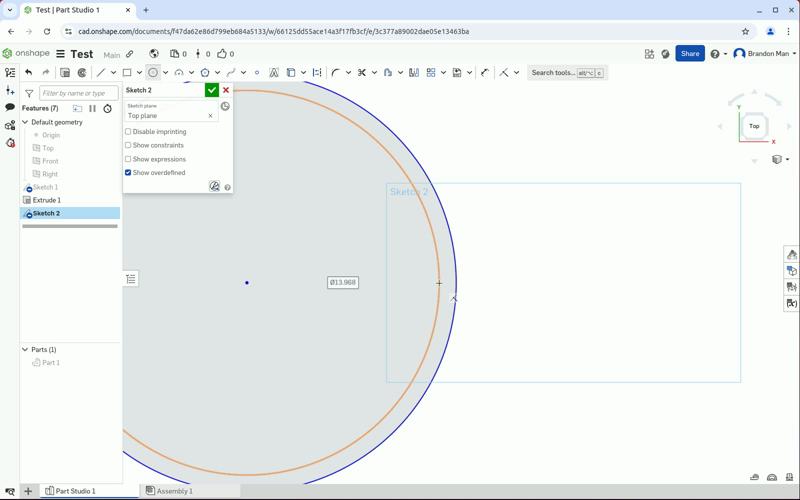
scroll(-6)
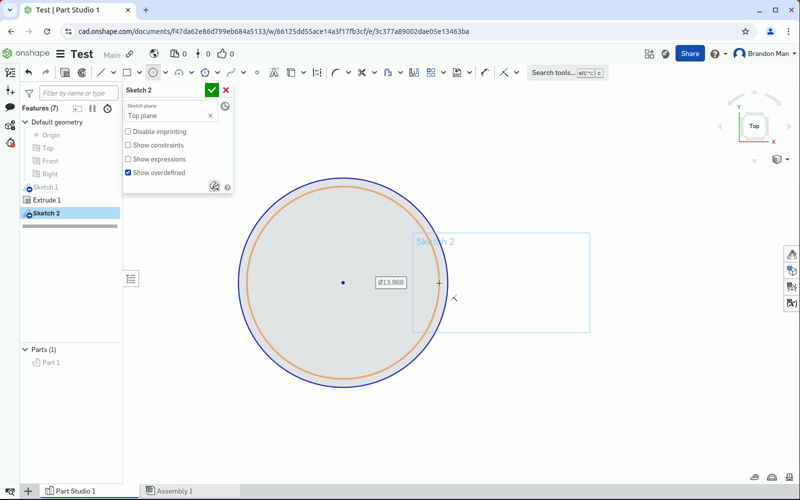
scroll(-6)
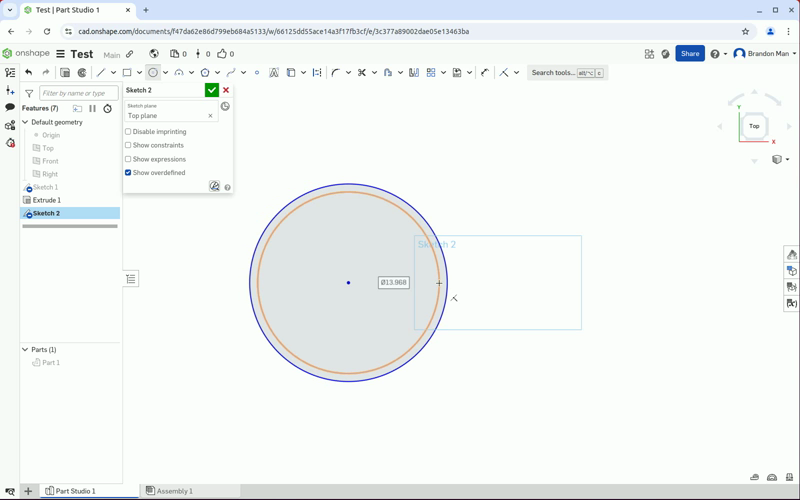
scroll(-6)
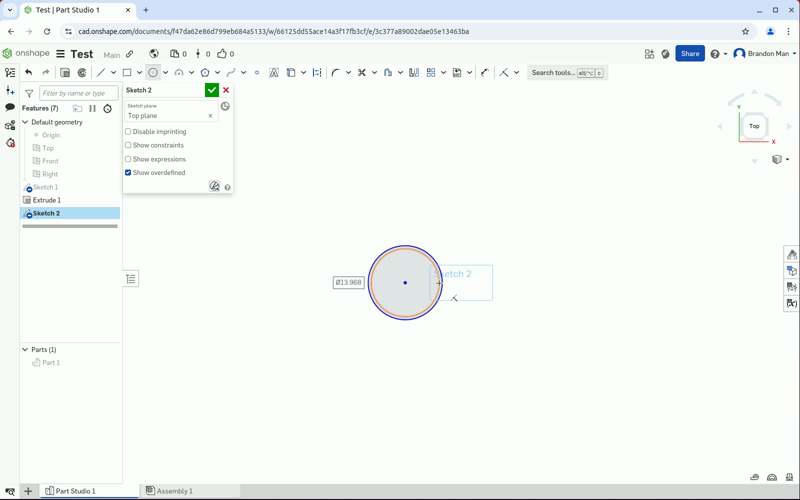
key(esc)
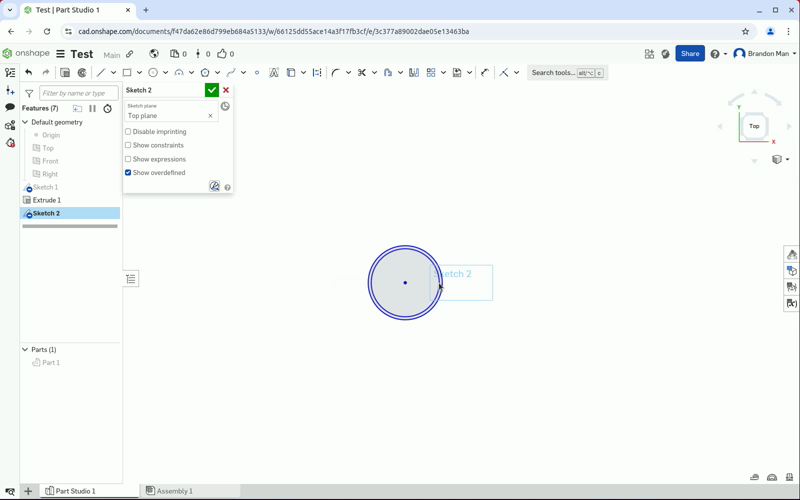
mouse_move(418, 315)
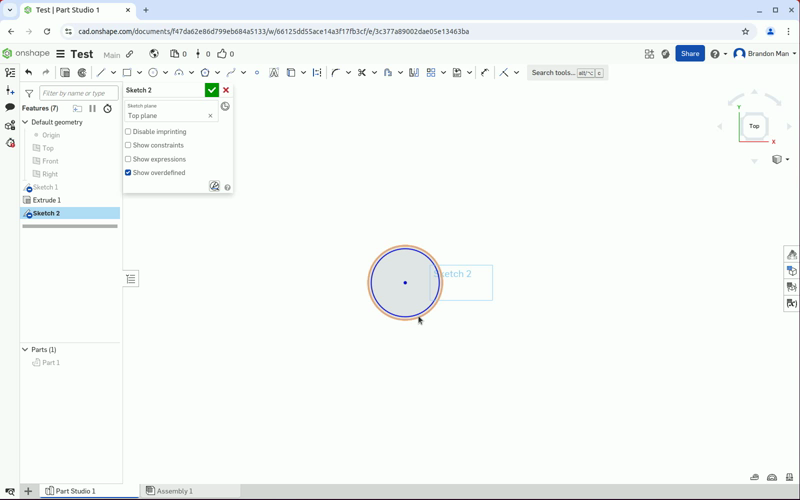
scroll(6)
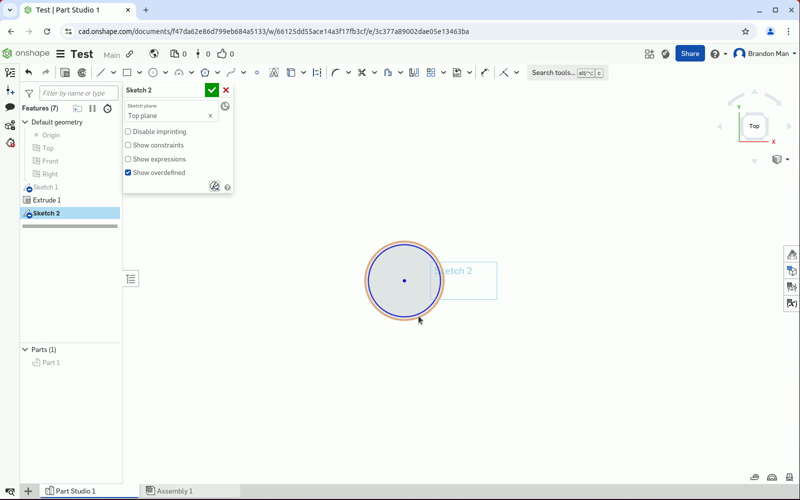
scroll(6)
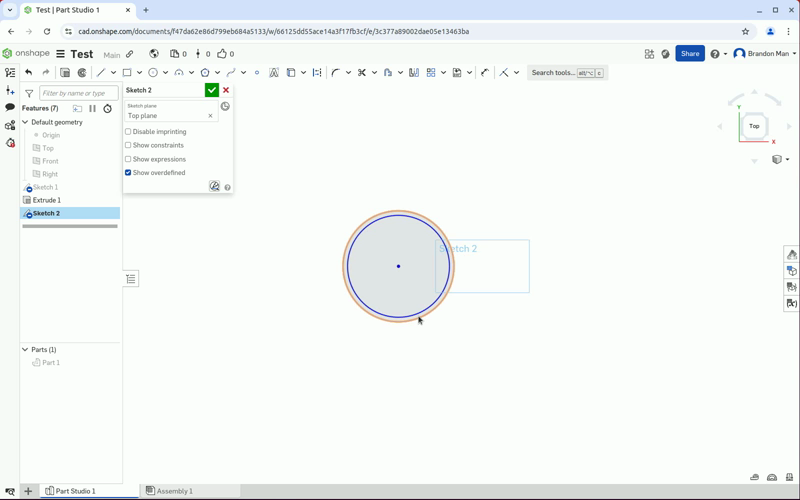
scroll(6)
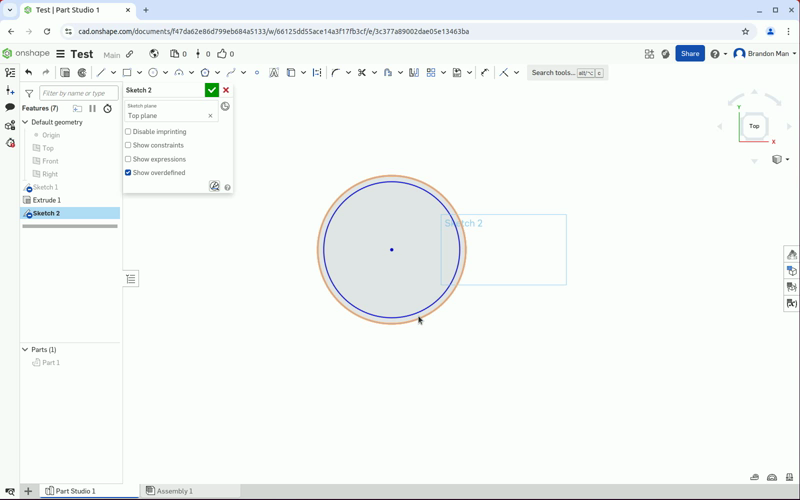
scroll(6)
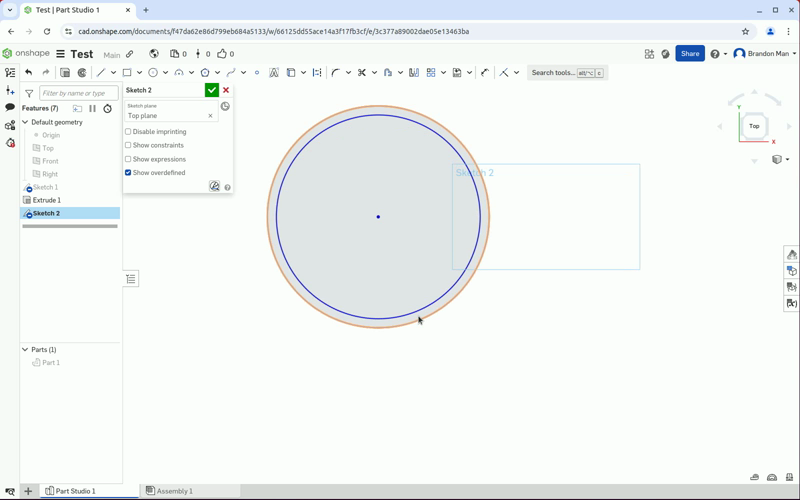
scroll(6)
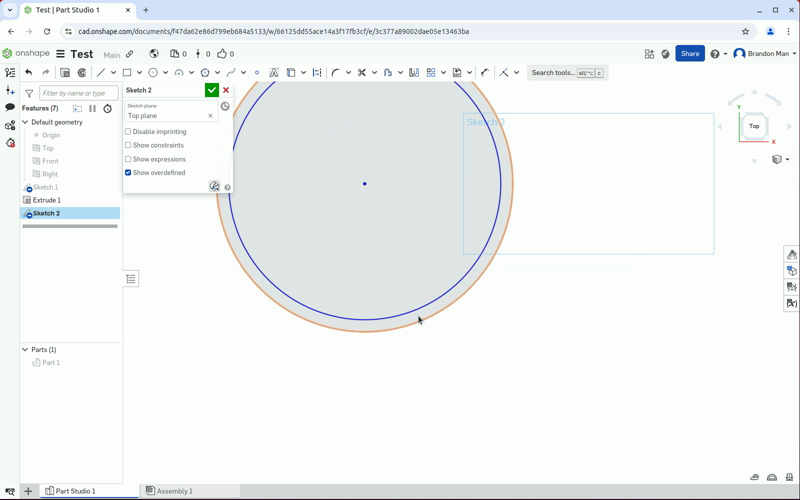
scroll(6)
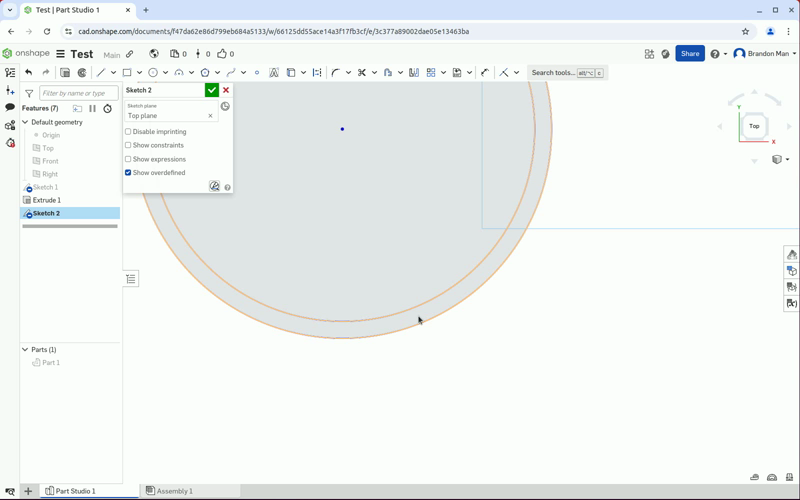
scroll(6)
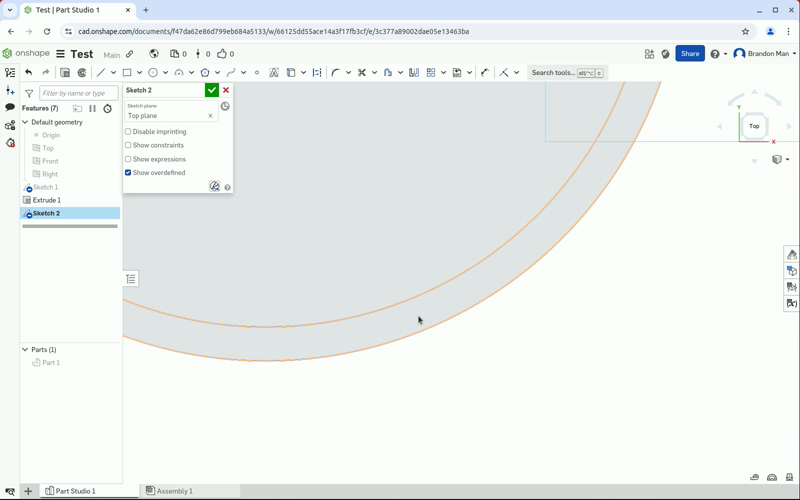
click(418, 315)
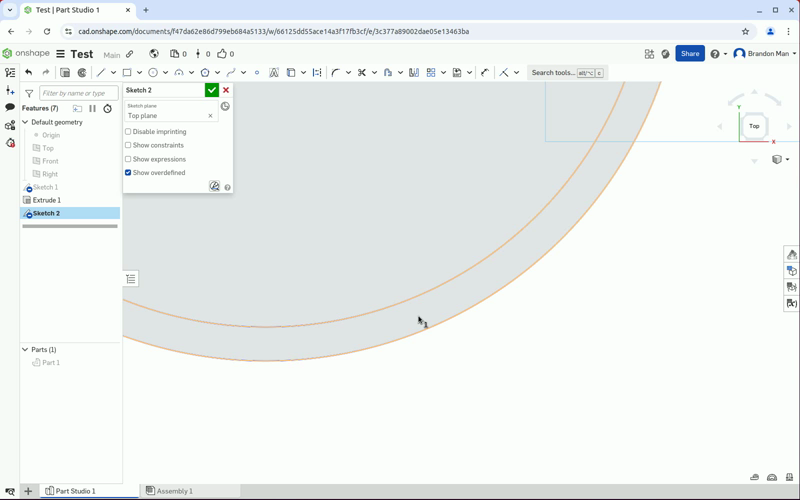
scroll(-6)
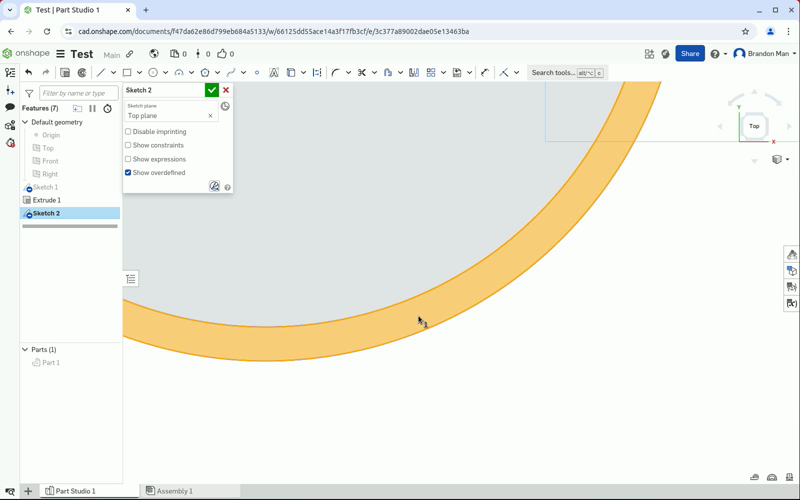
scroll(-6)
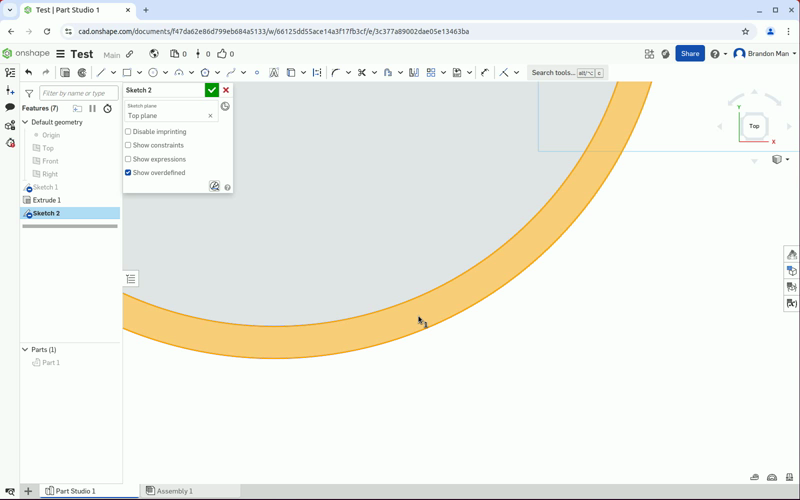
scroll(-6)
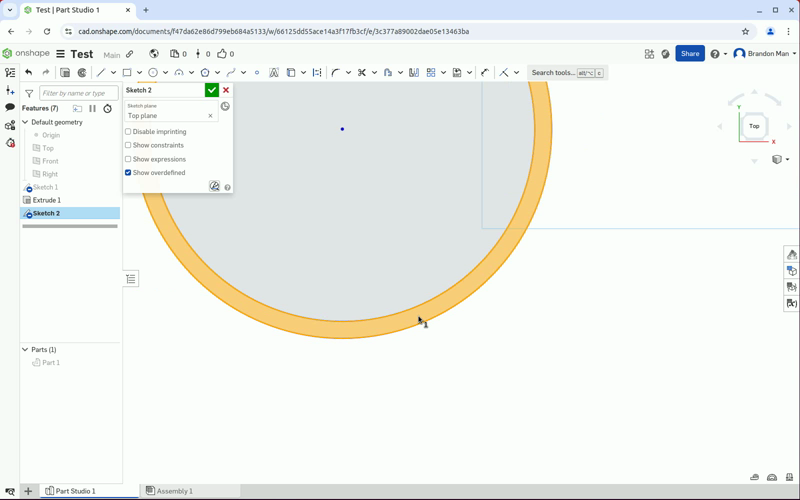
scroll(-6)
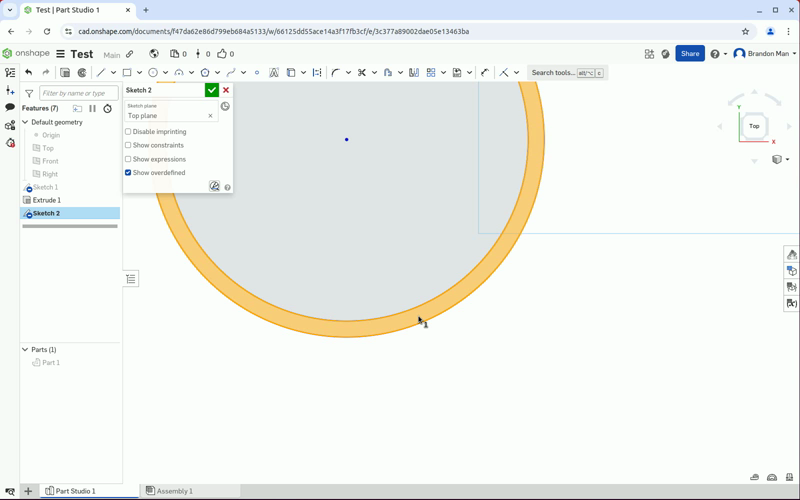
scroll(-6)
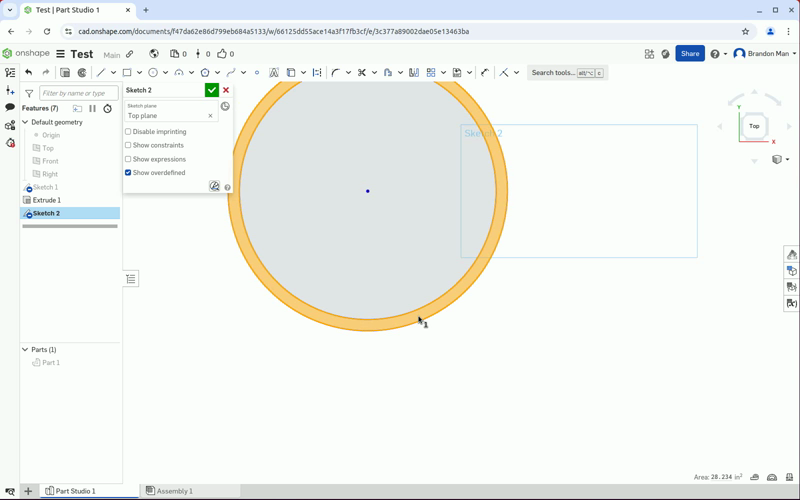
scroll(-6)
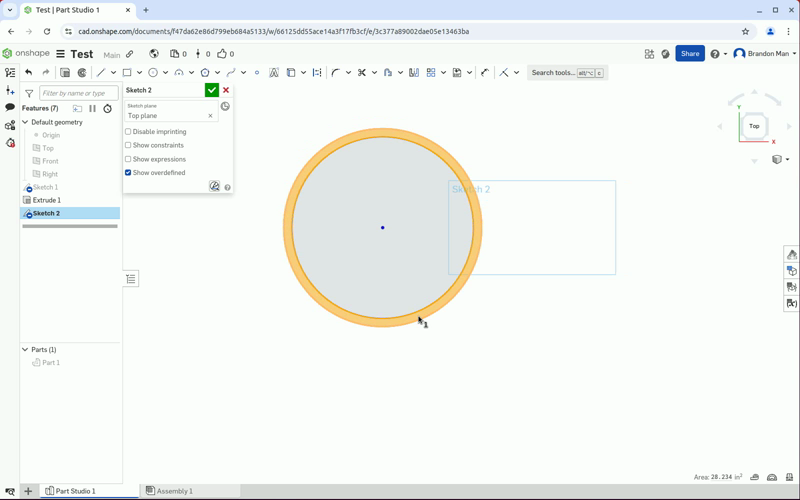
scroll(-6)
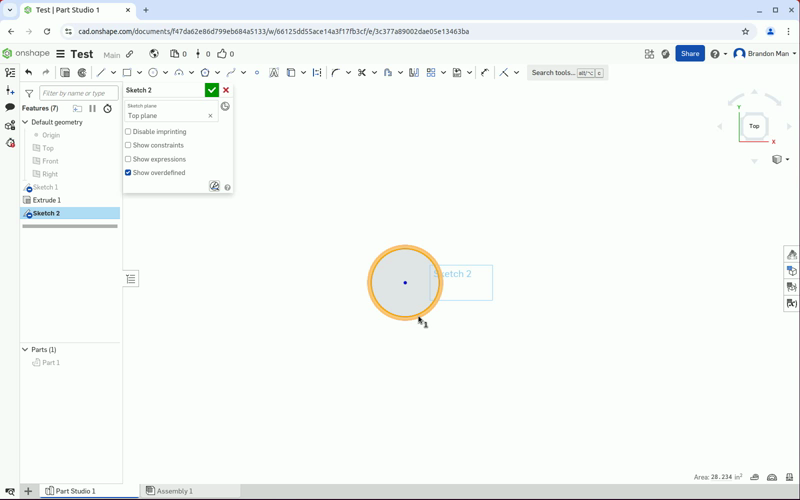
mouse_move(73, 352)
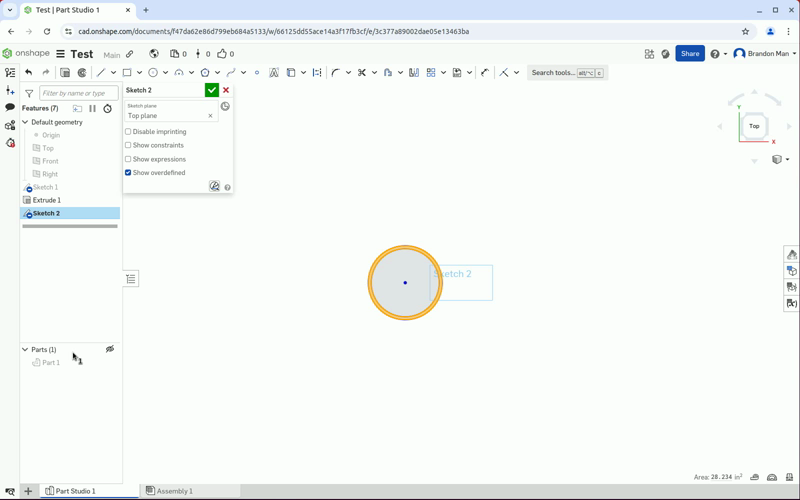
key(shift+y)
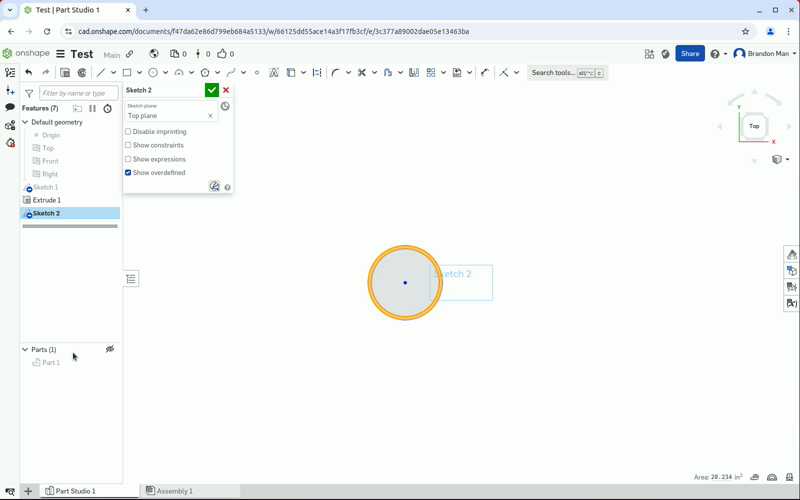
key(shift+e)
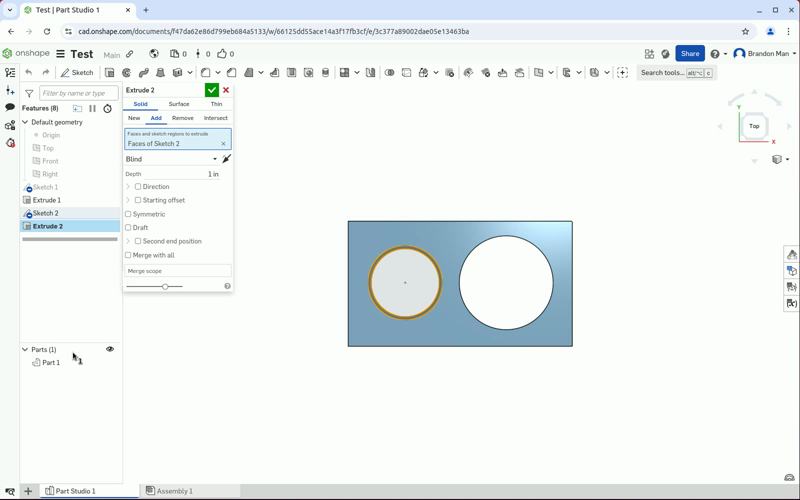
mouse_move(143, 106)
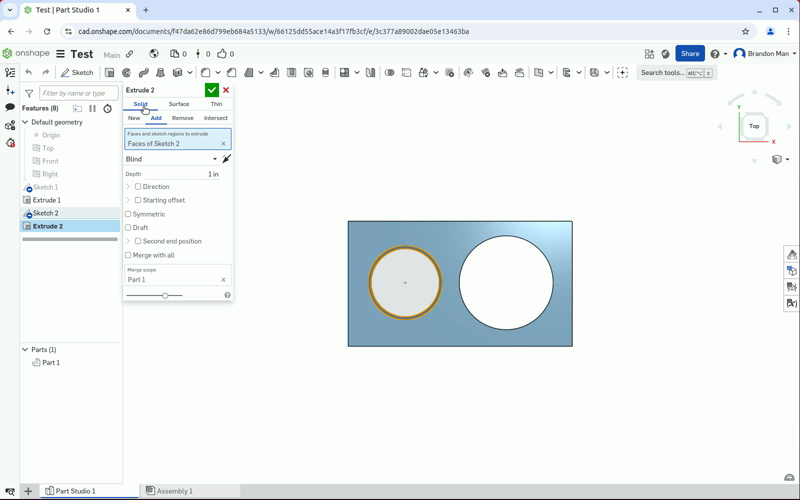
click(143, 106)
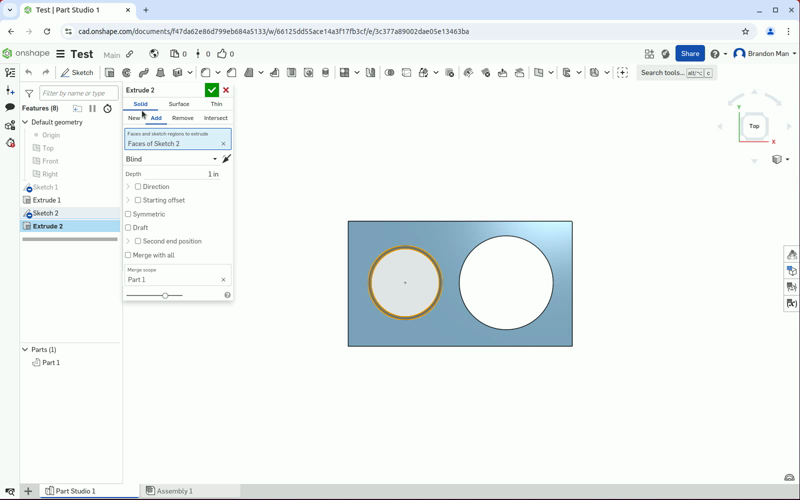
mouse_move(137, 120)
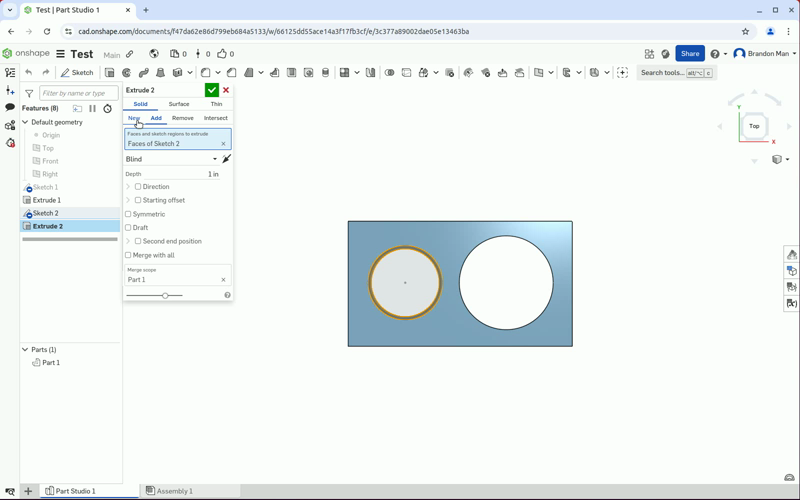
click(137, 120)
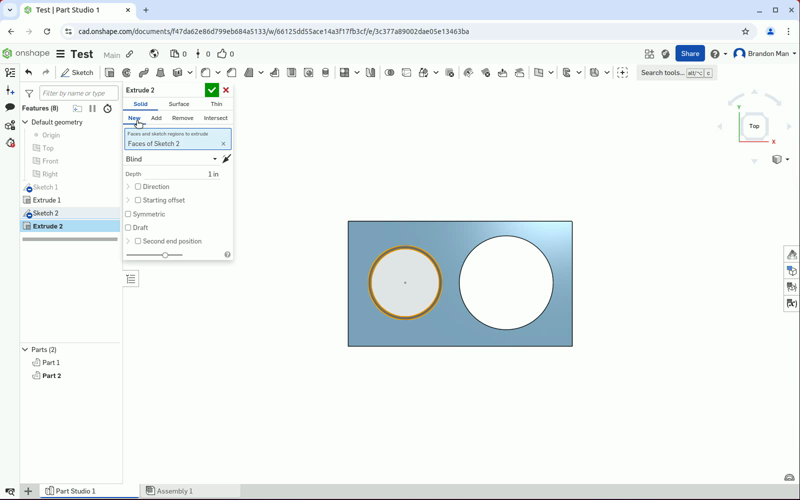
key(tab, 4)
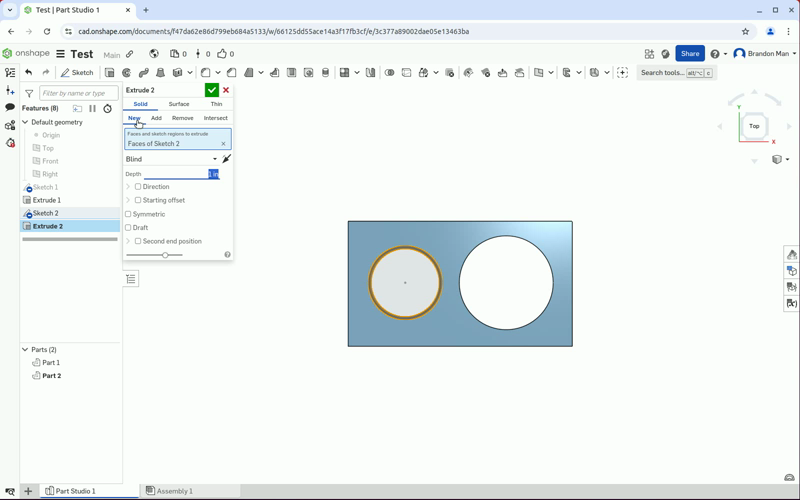
text(0.241)
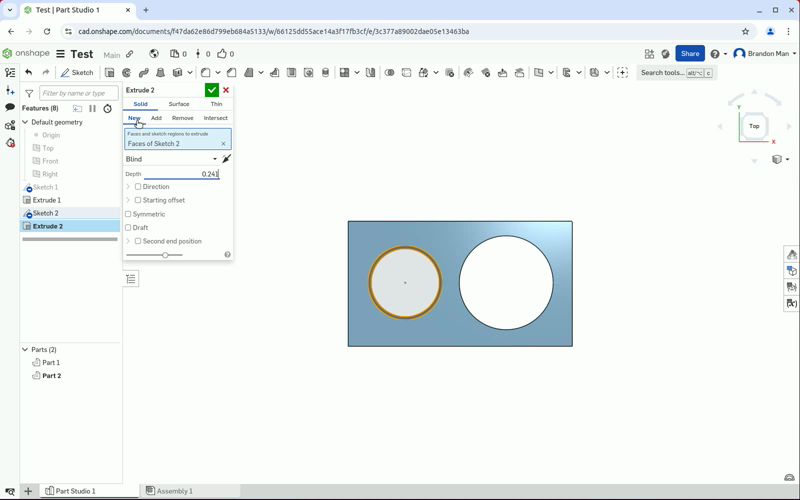
key(enter)
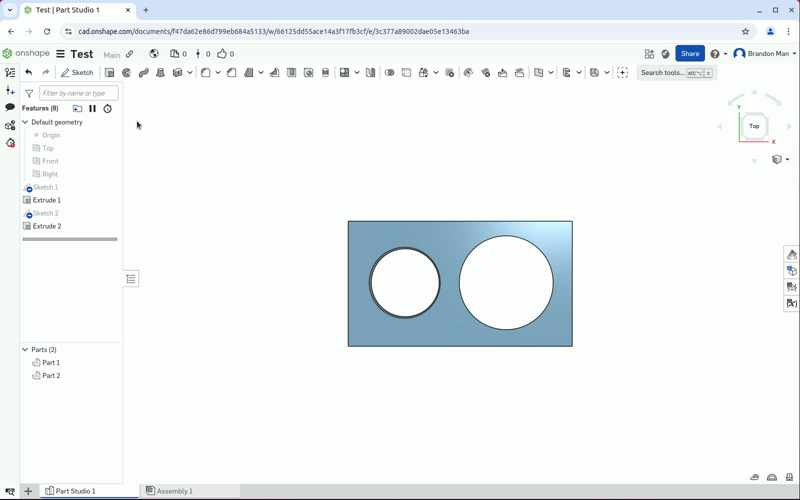
key(shift+h)
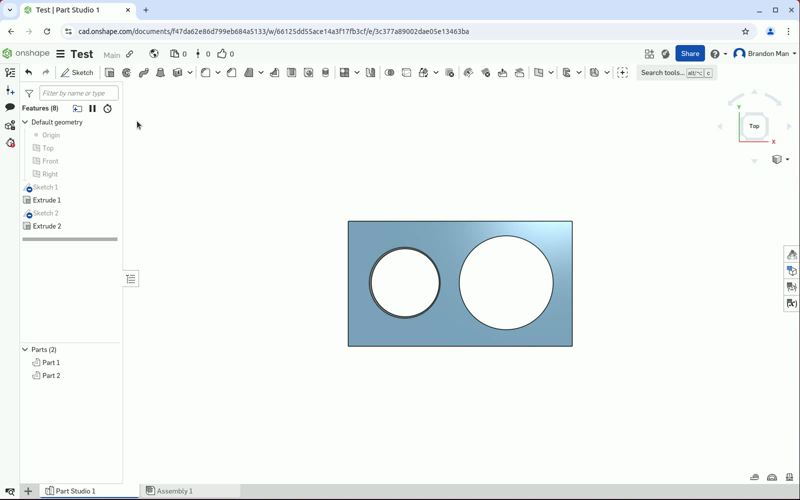
key(shift+h)
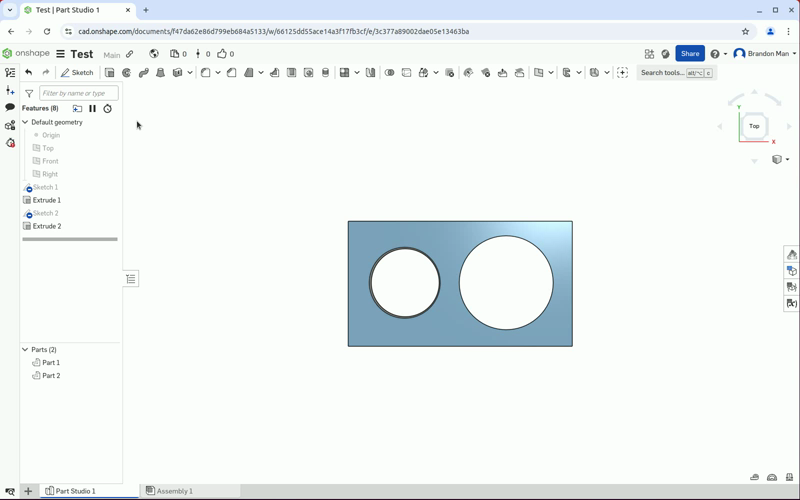
mouse_move(73, 189)
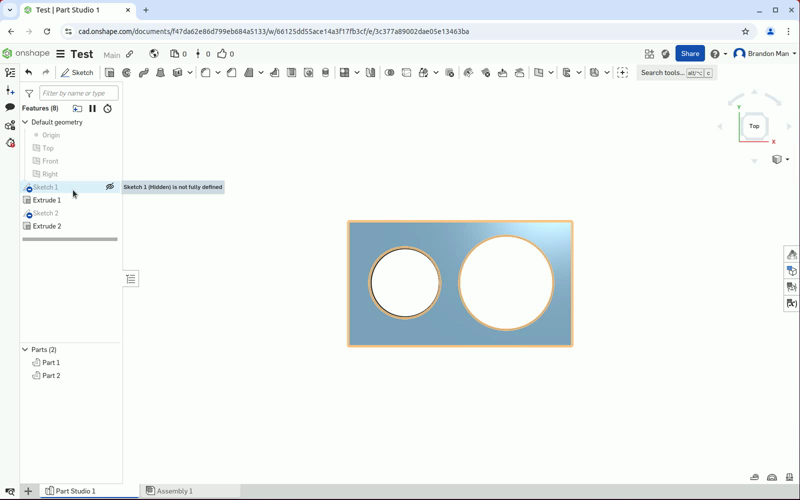
click(73, 189)
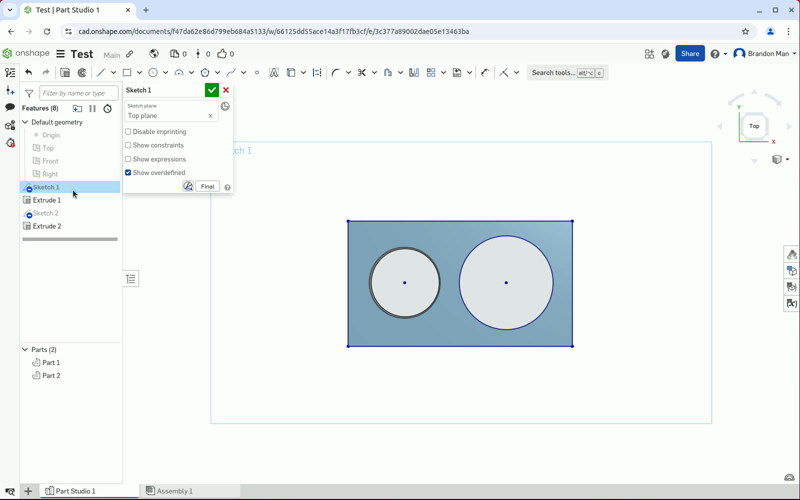
mouse_move(229, 92)
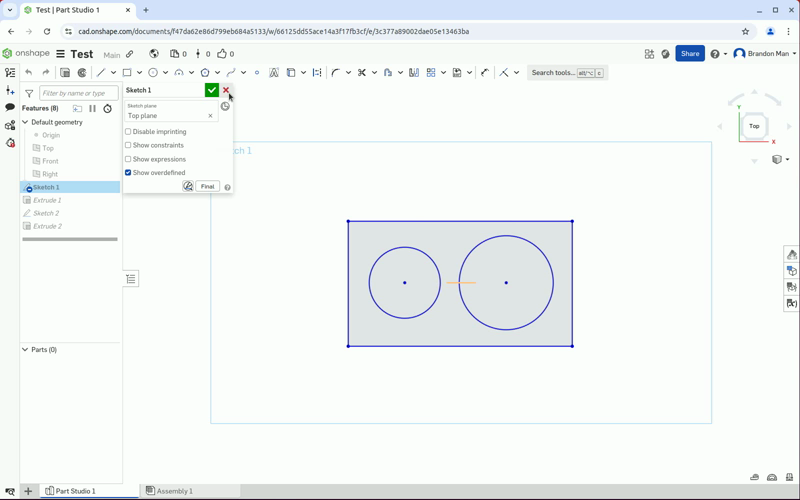
click(229, 92)
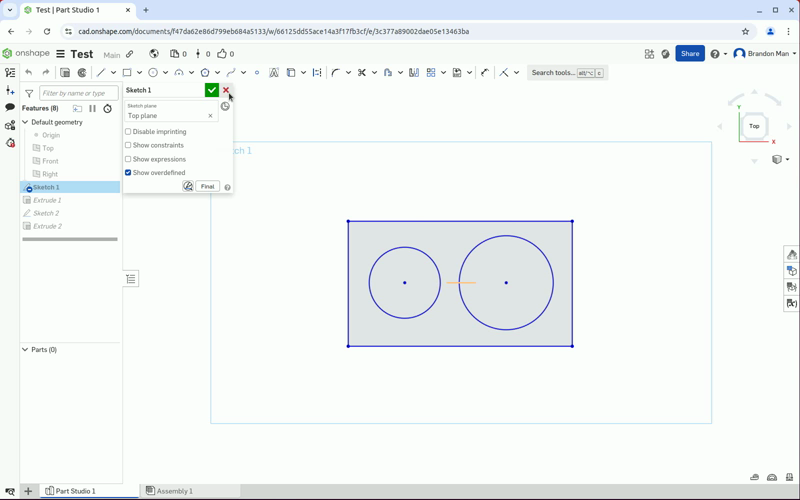
key(shift+s)
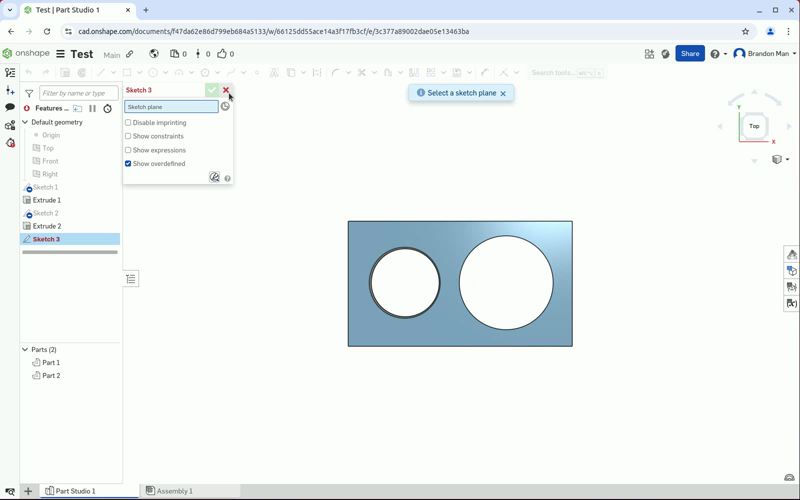
mouse_move(73, 150)
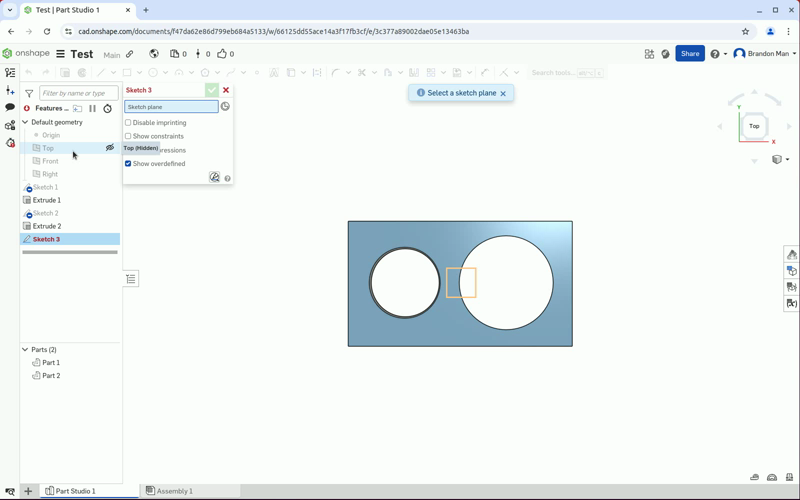
click(73, 150)
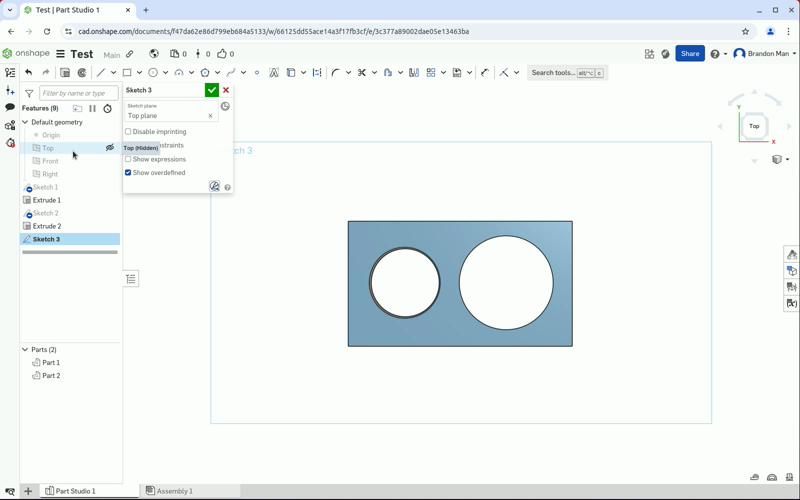
mouse_move(73, 352)
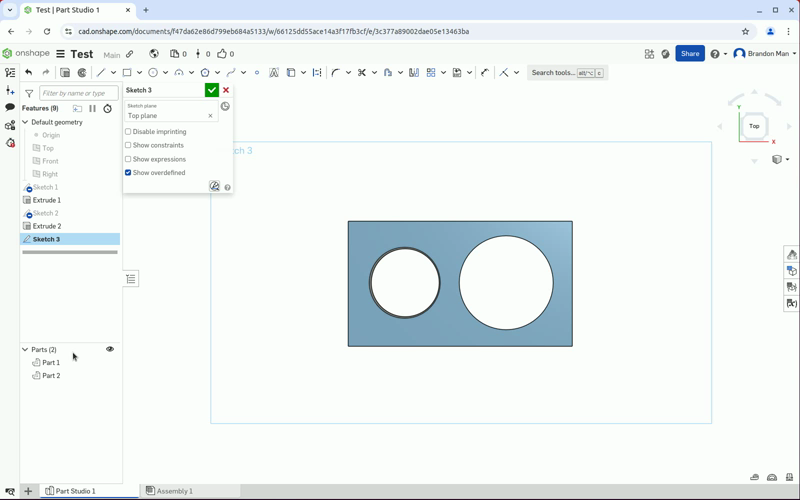
key(y)
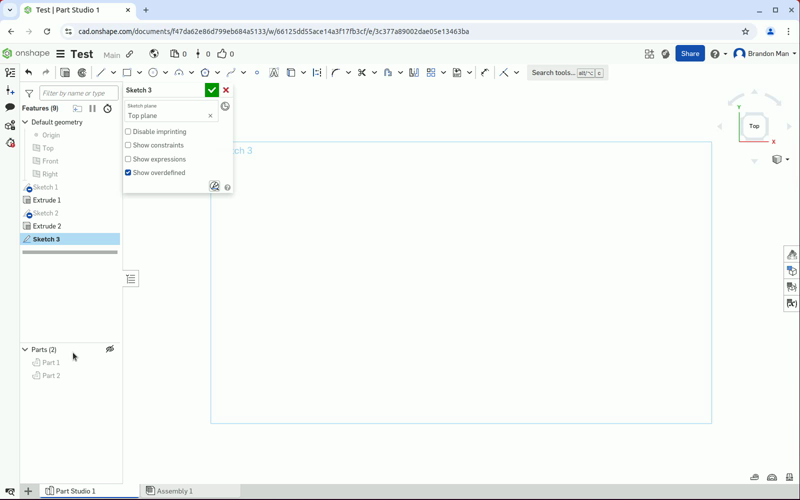
key(c)
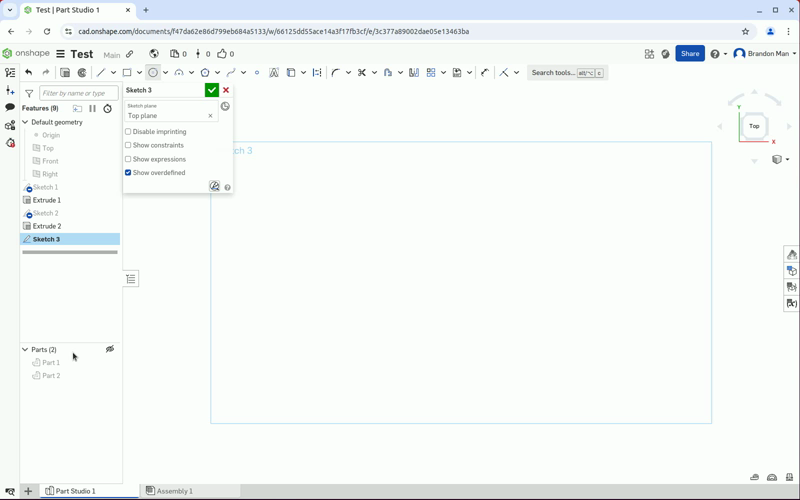
key_down(shift)
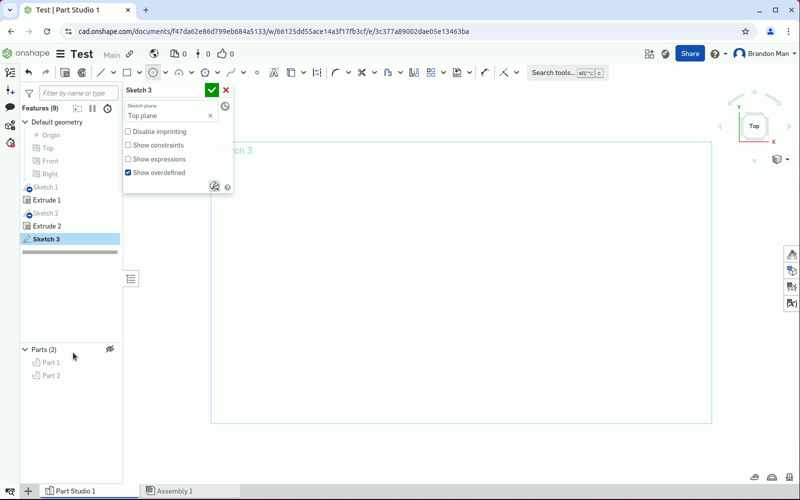
mouse_move(507, 282)
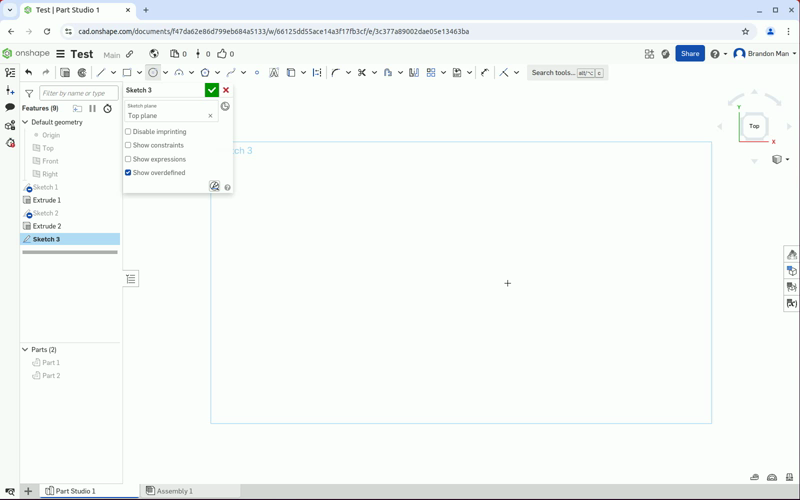
click(507, 282)
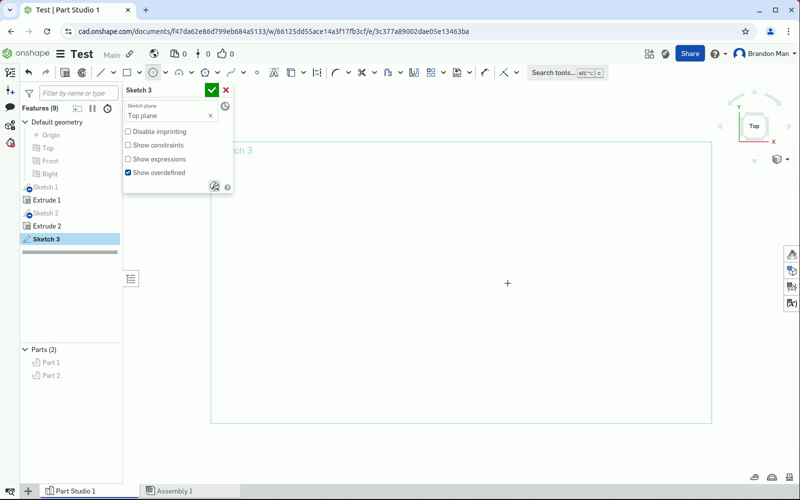
key_up(shift)
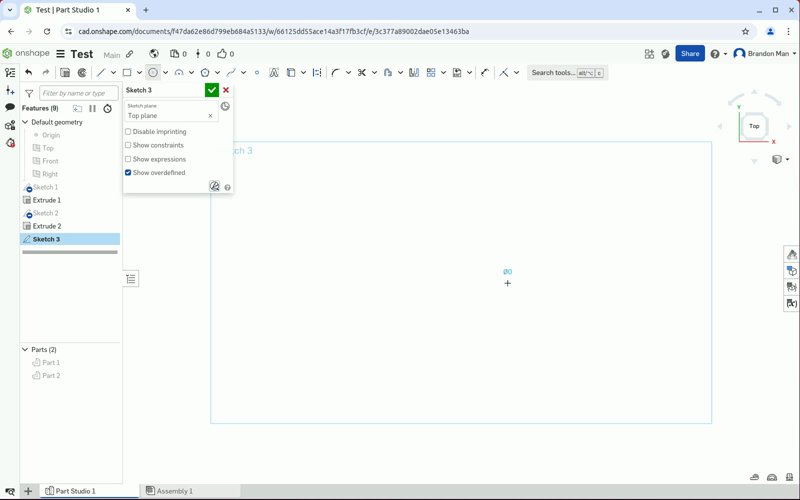
mouse_move(554, 282)
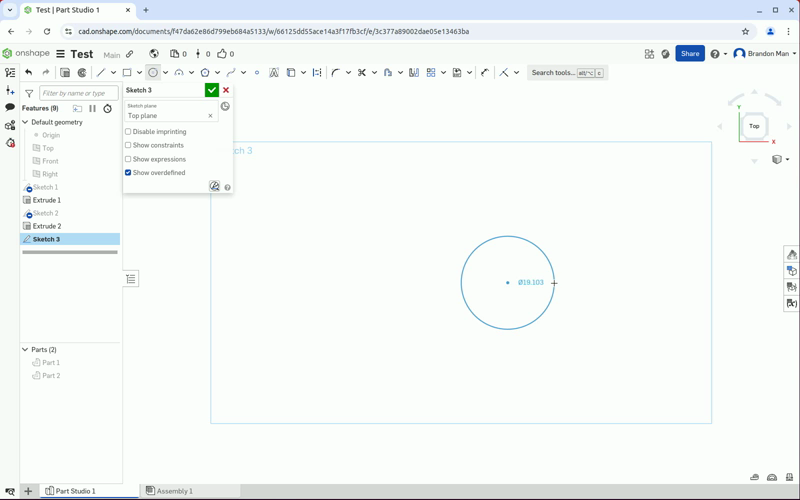
click(554, 282)
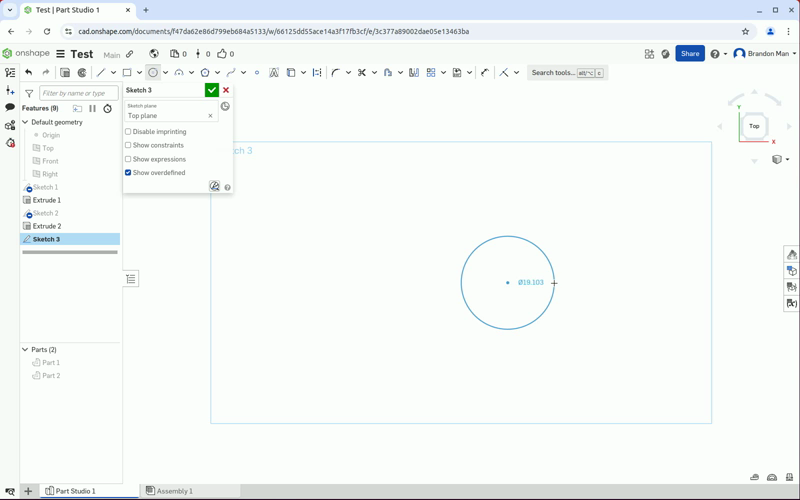
key(esc)
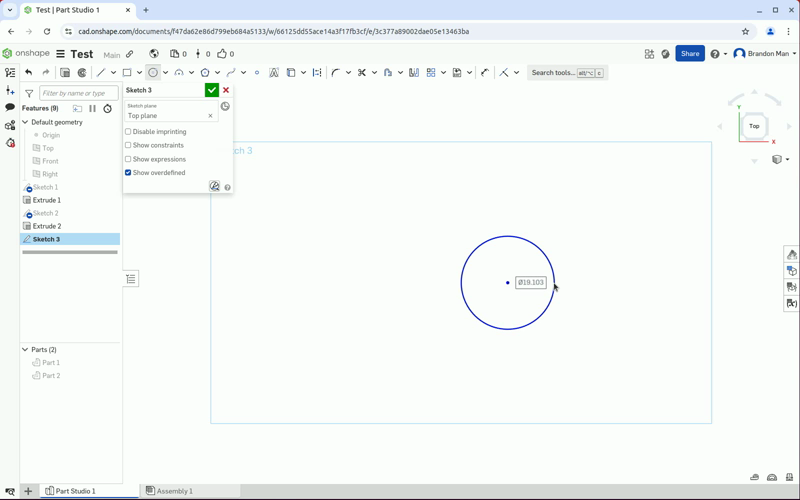
key(c)
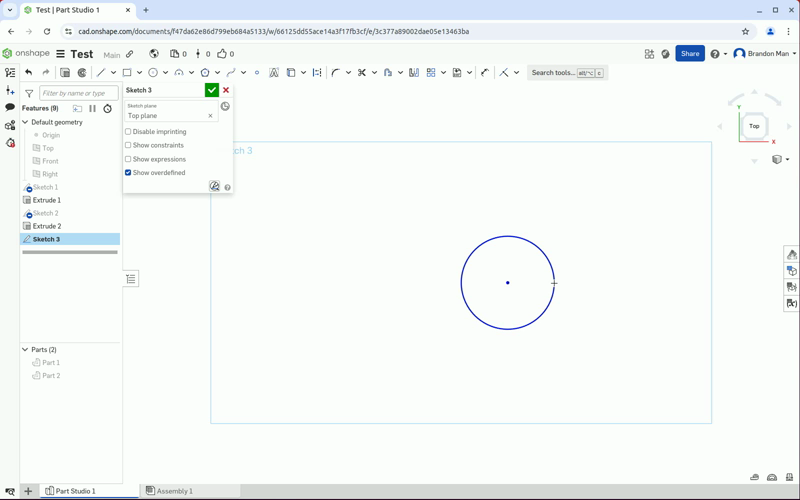
key_down(shift)
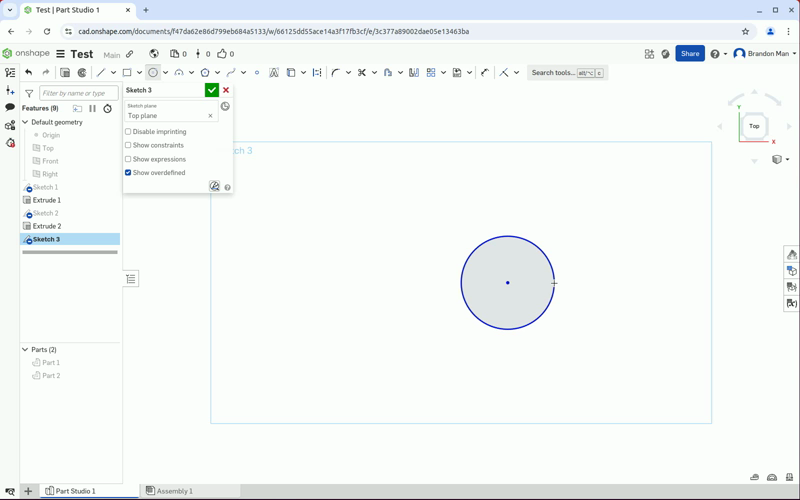
mouse_move(507, 282)
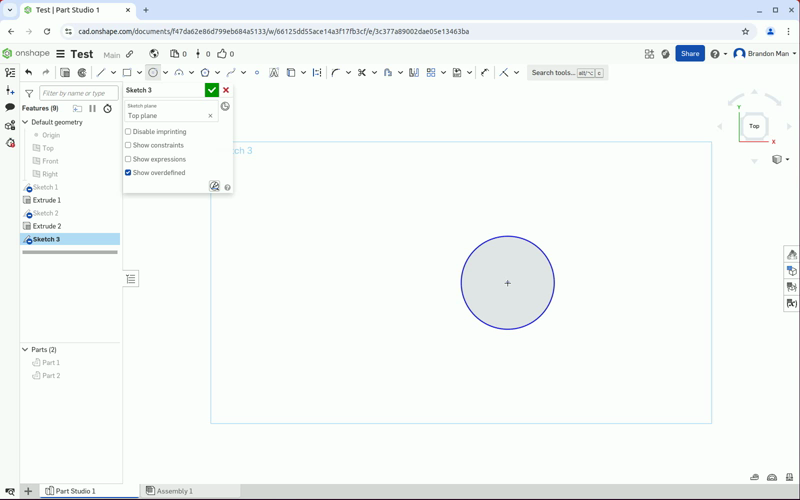
click(507, 282)
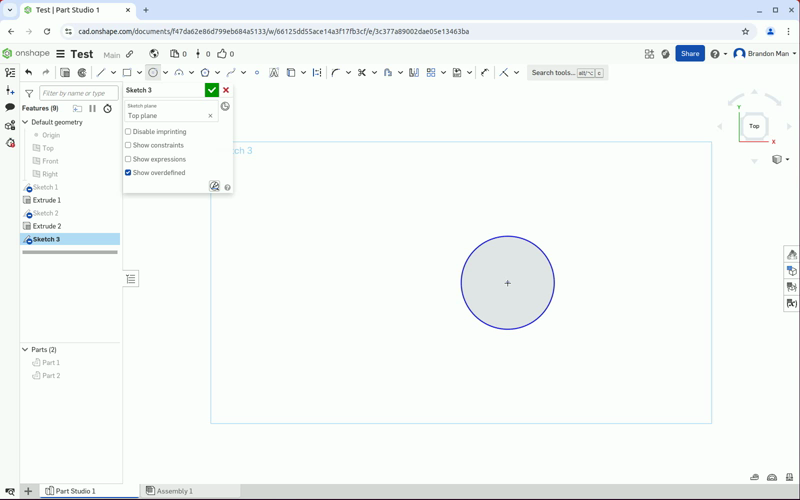
key_up(shift)
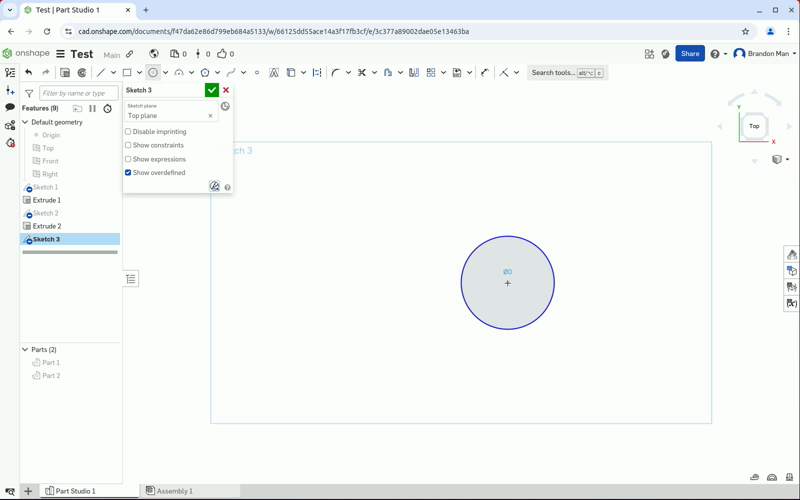
mouse_move(551, 282)
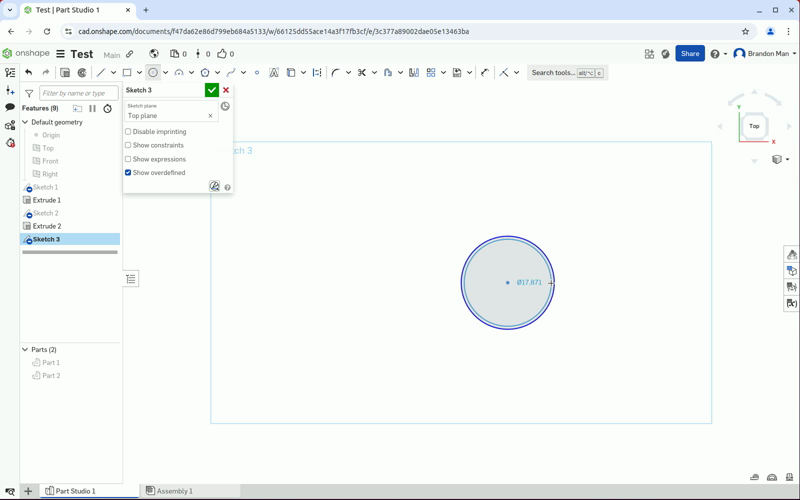
scroll(6)
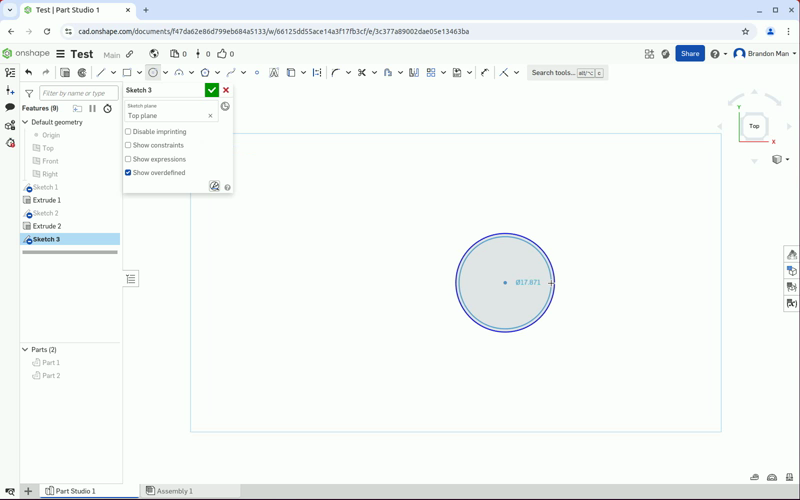
scroll(6)
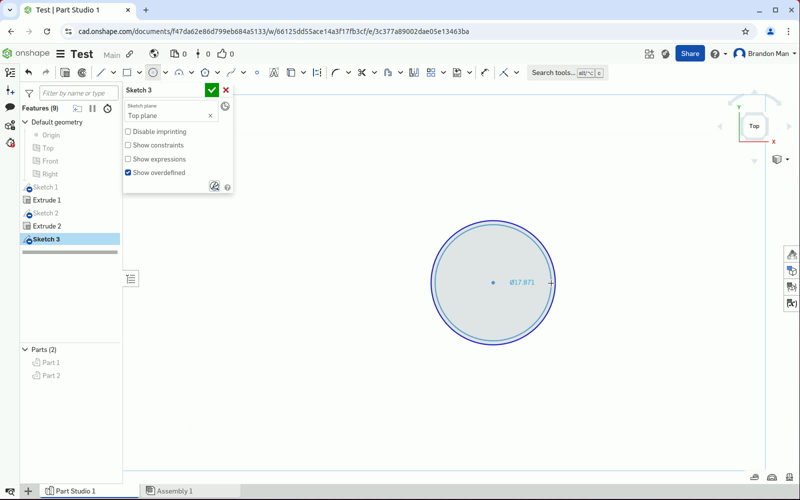
scroll(6)
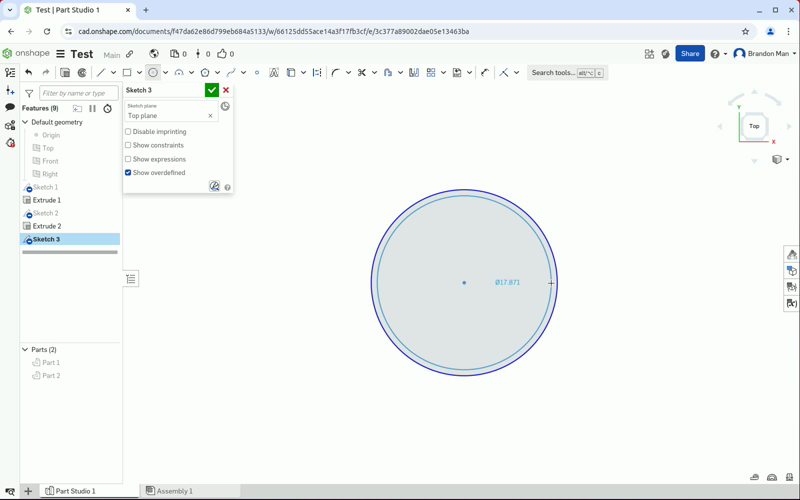
scroll(6)
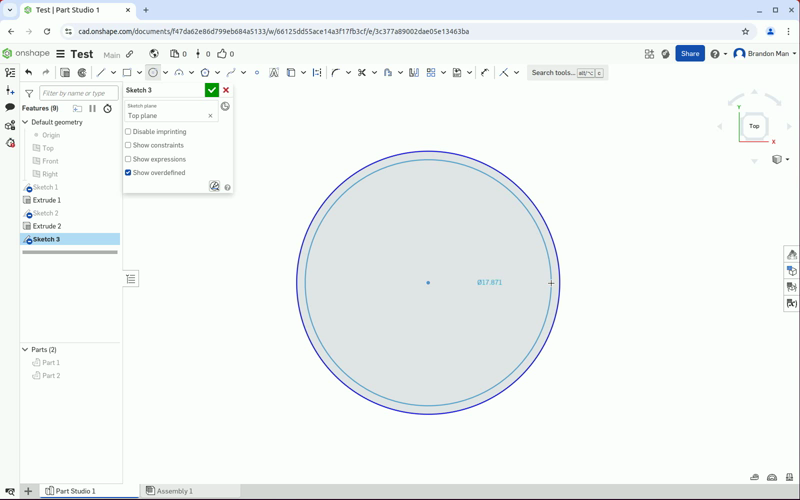
scroll(6)
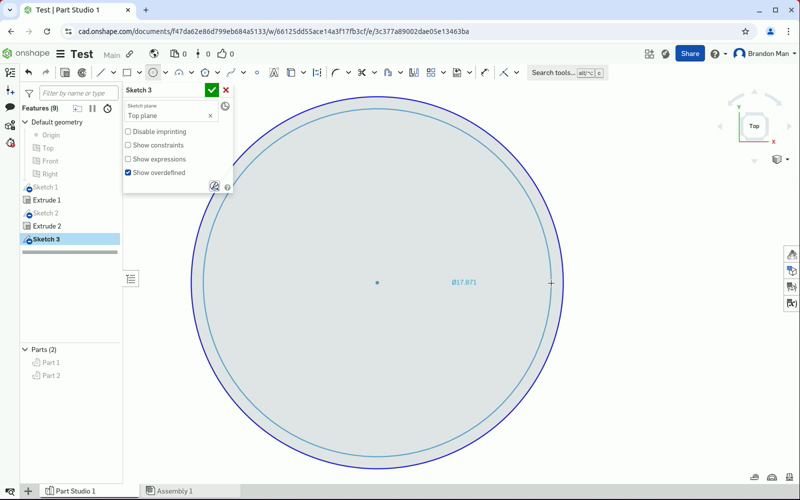
scroll(6)
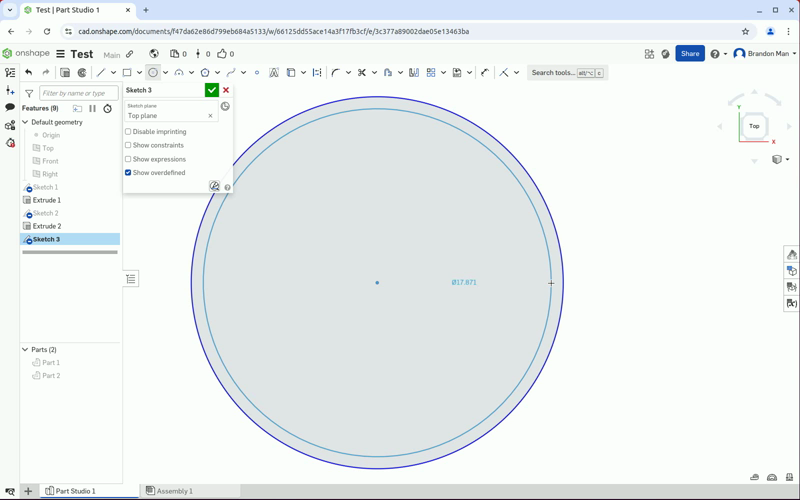
scroll(6)
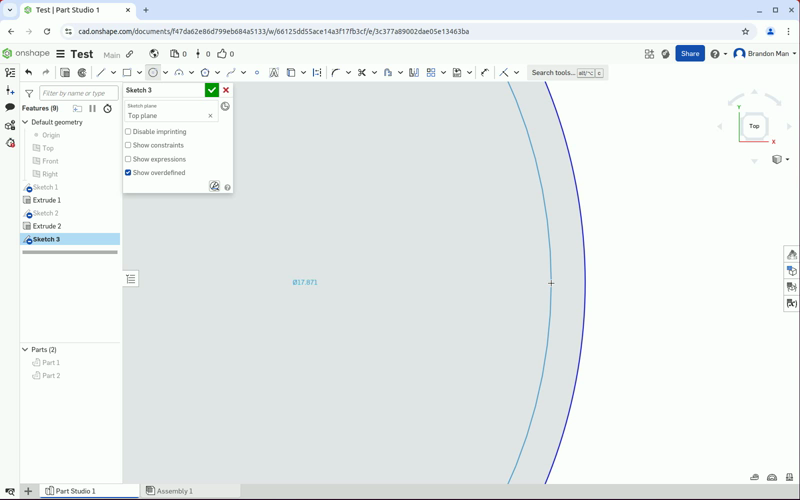
click(551, 282)
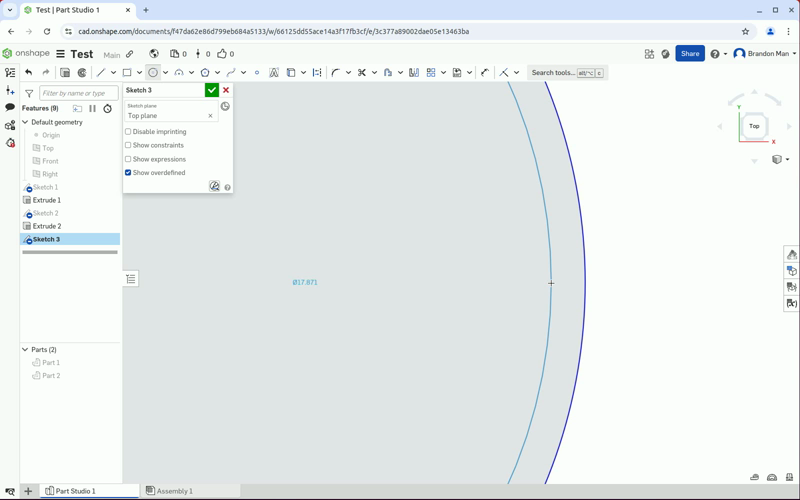
scroll(-6)
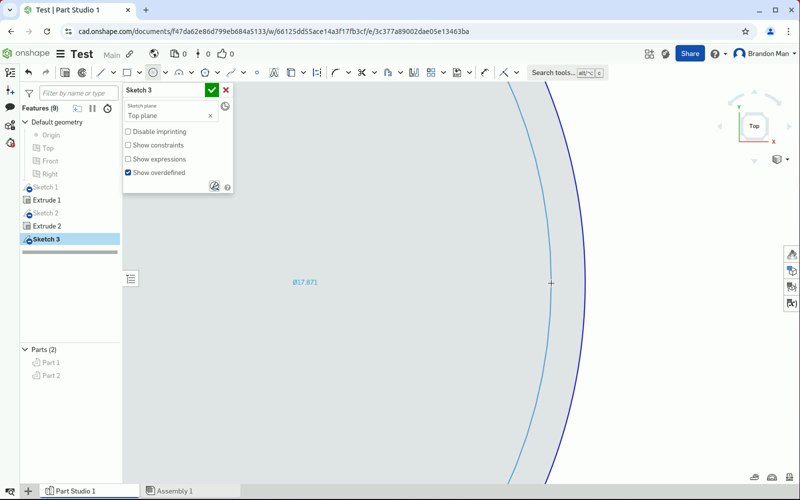
scroll(-6)
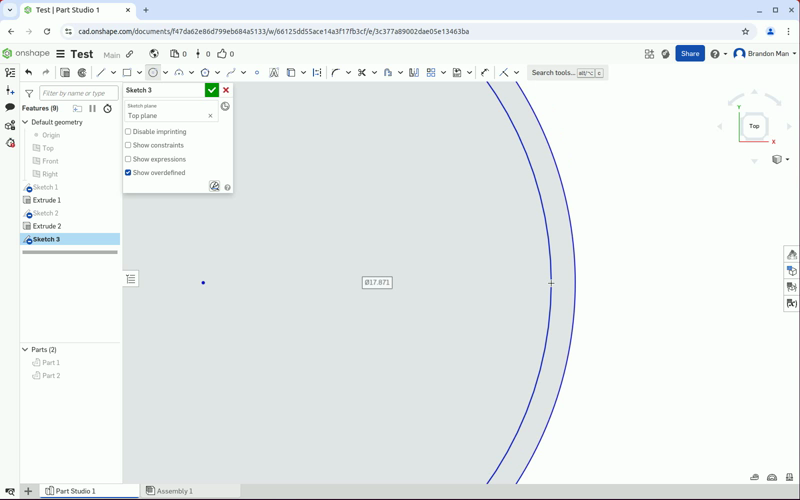
scroll(-6)
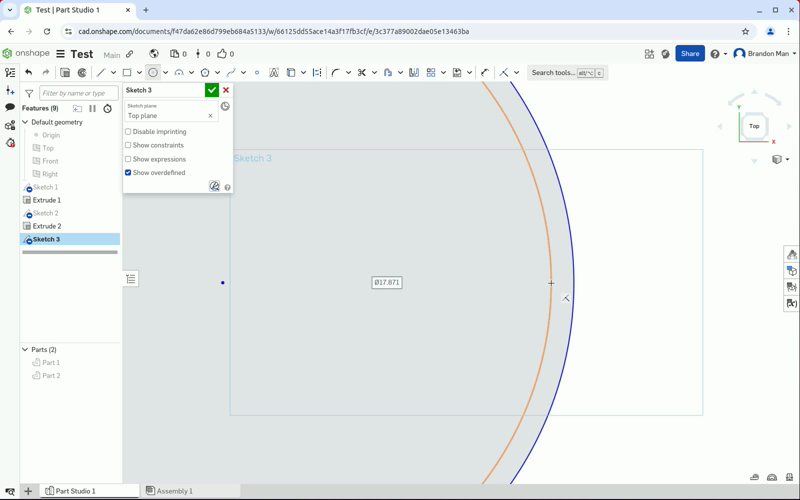
scroll(-6)
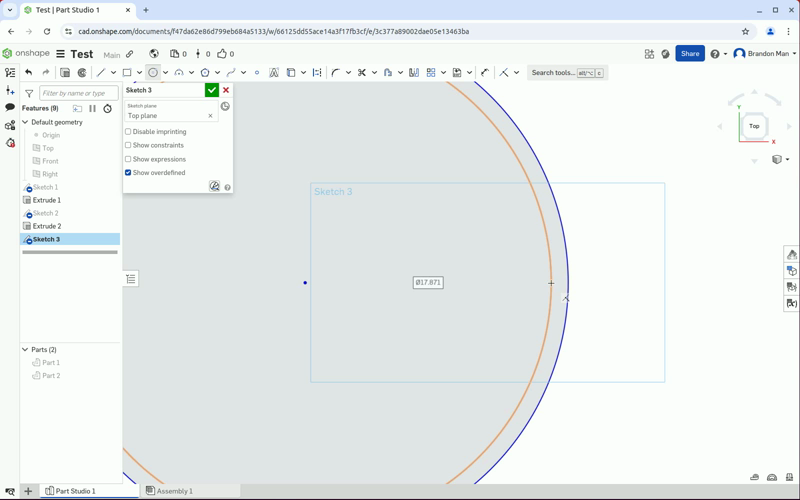
scroll(-6)
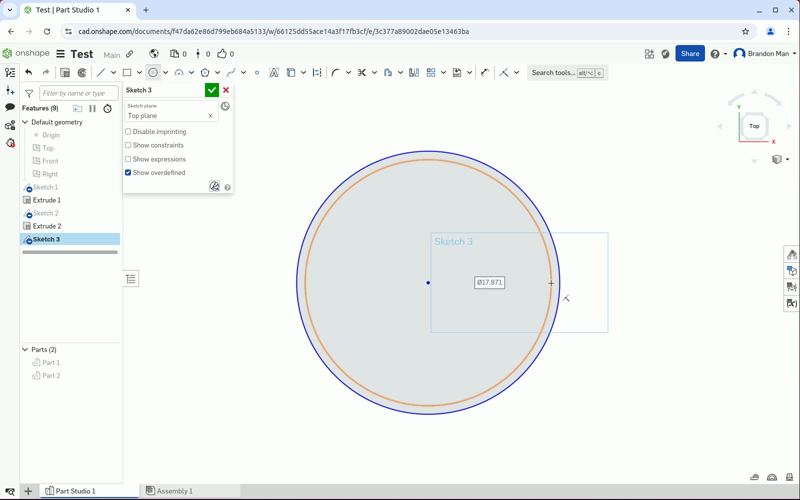
scroll(-6)
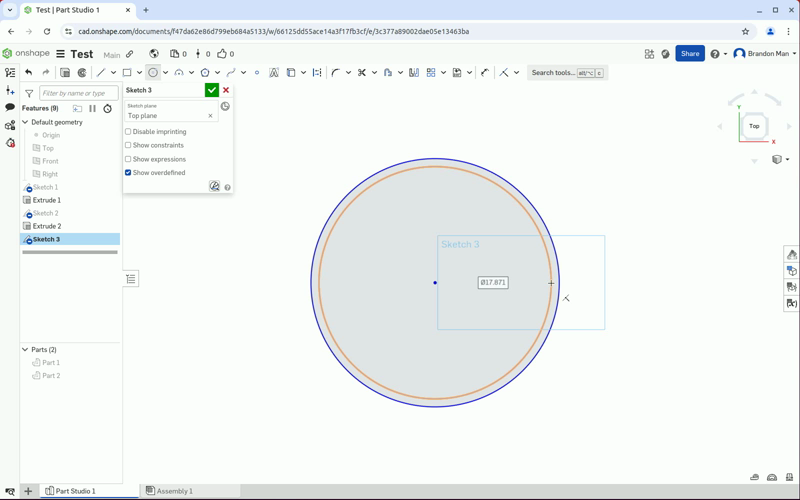
scroll(-6)
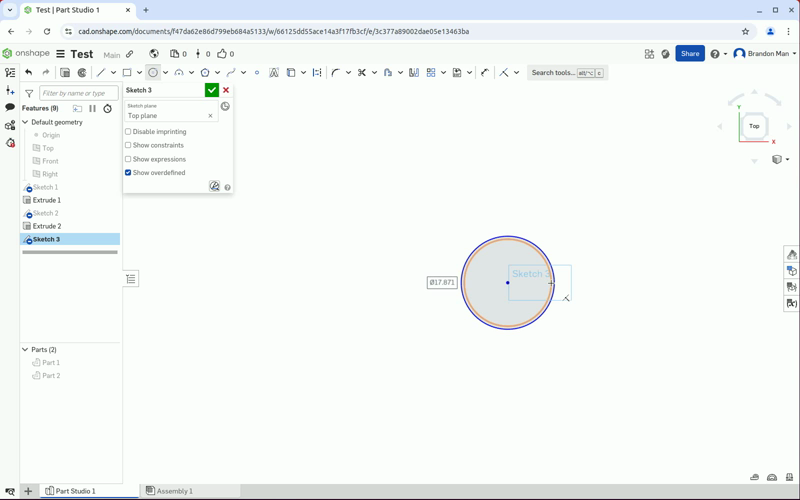
key(esc)
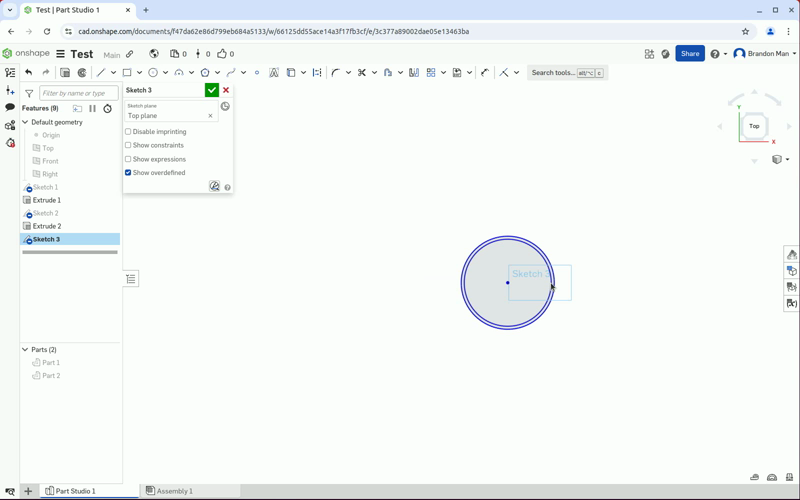
mouse_move(466, 304)
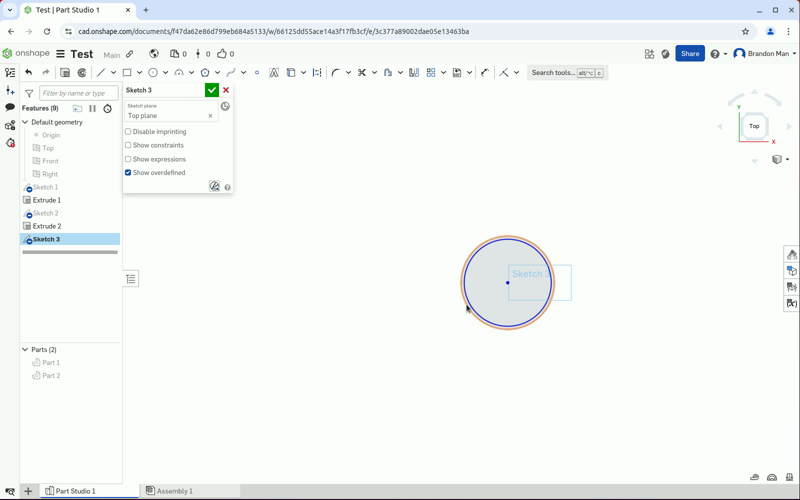
scroll(6)
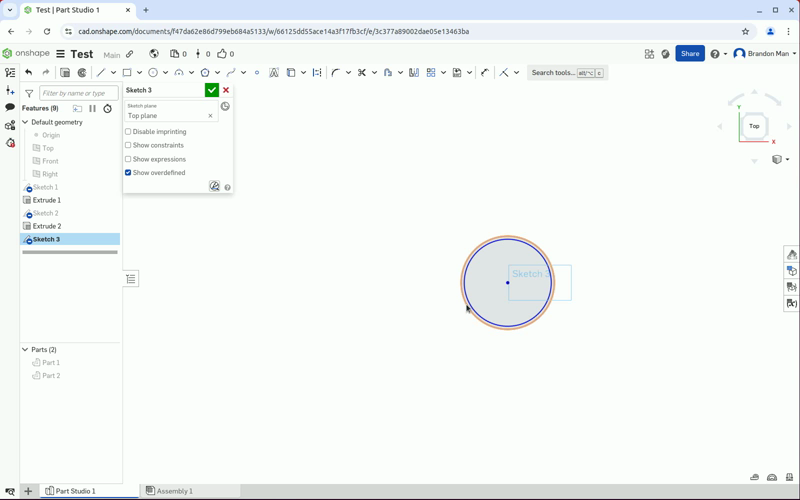
scroll(6)
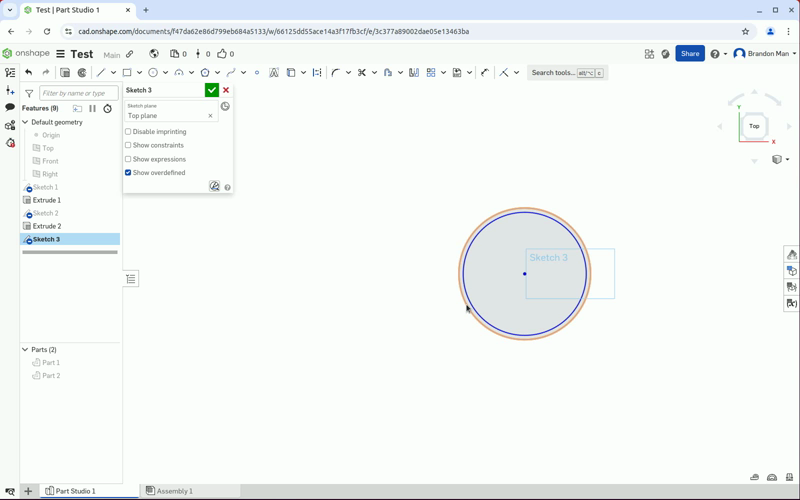
scroll(6)
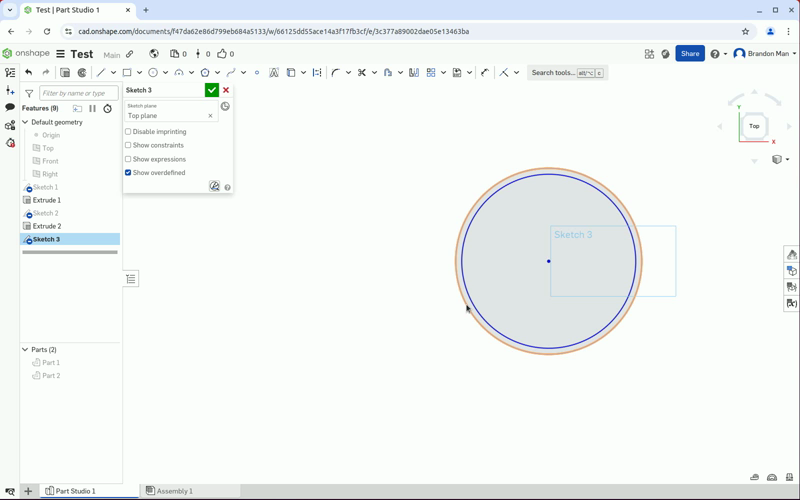
scroll(6)
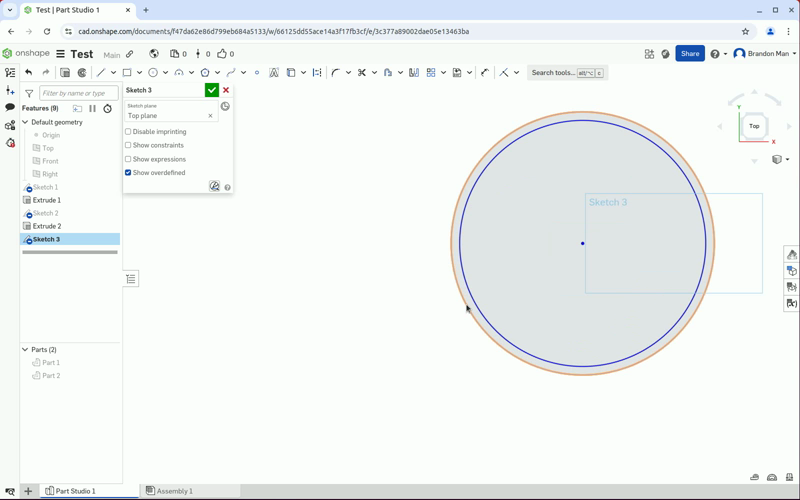
scroll(6)
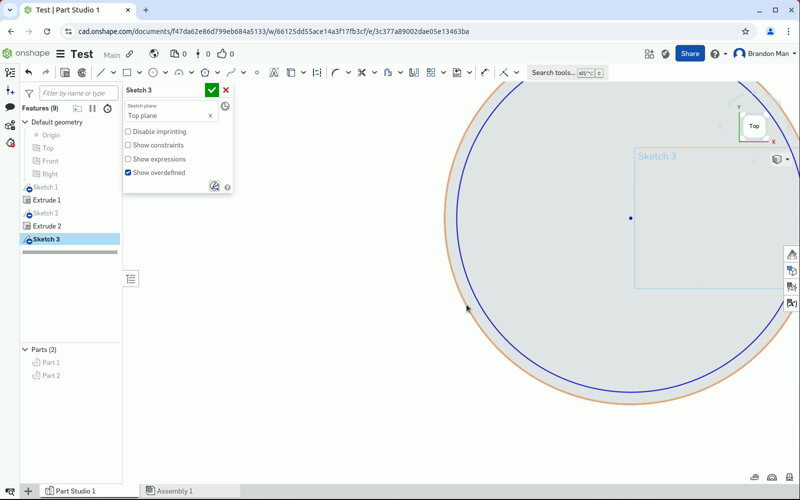
scroll(6)
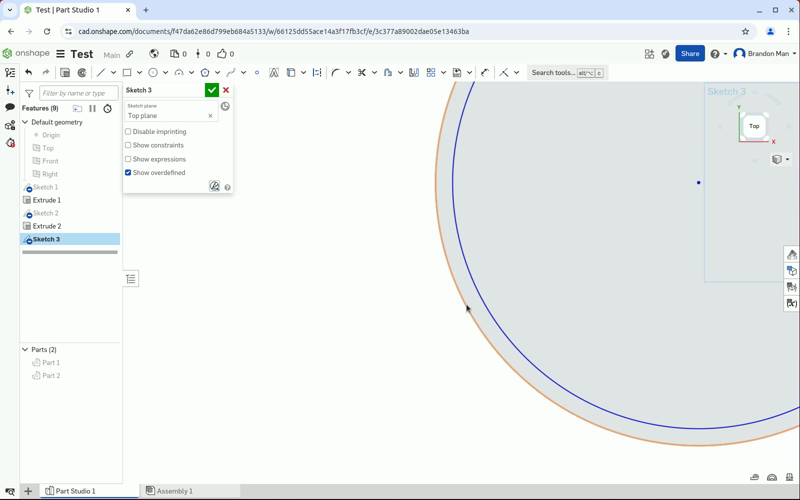
scroll(6)
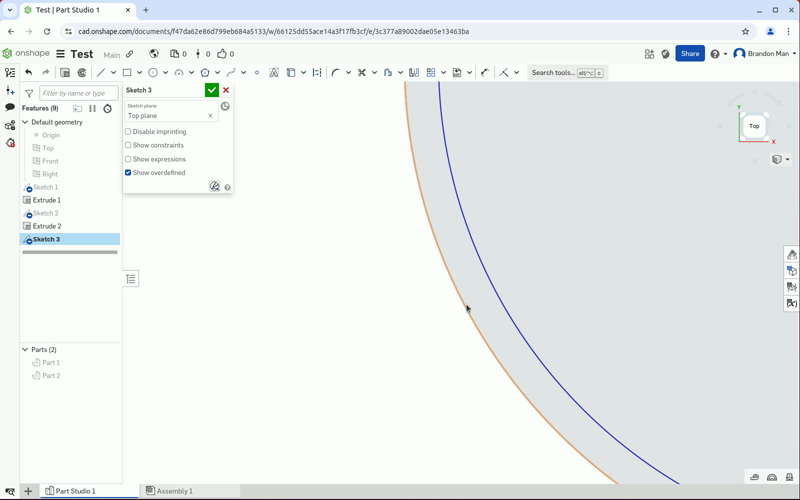
click(466, 304)
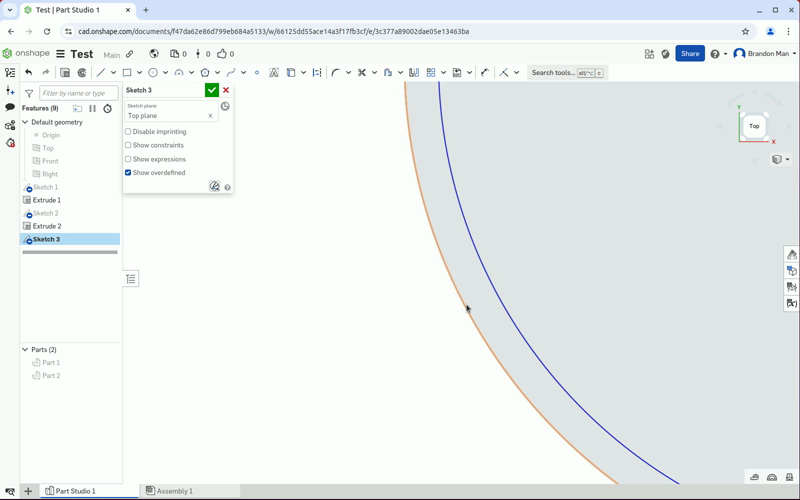
scroll(-6)
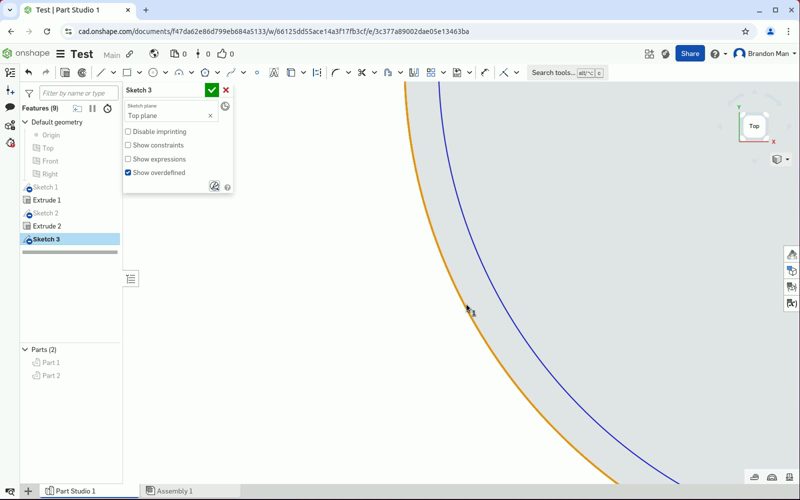
scroll(-6)
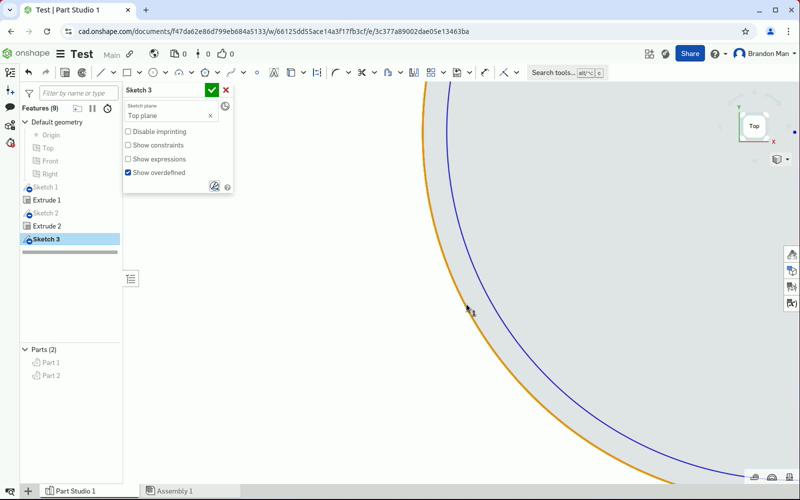
scroll(-6)
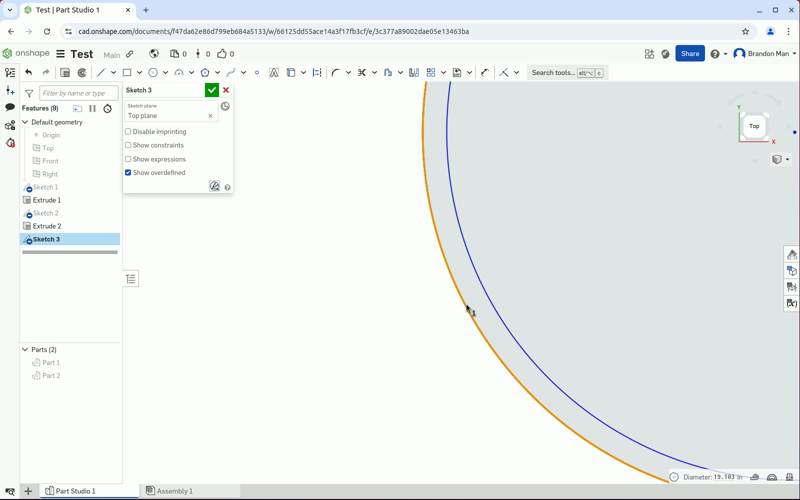
scroll(-6)
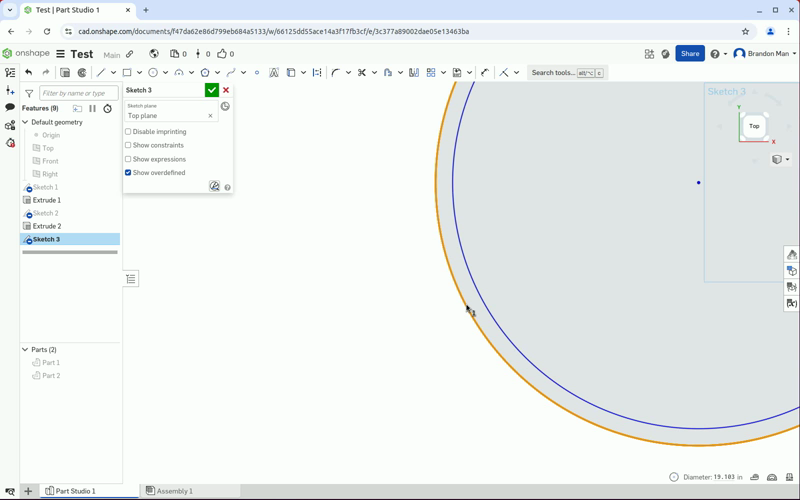
scroll(-6)
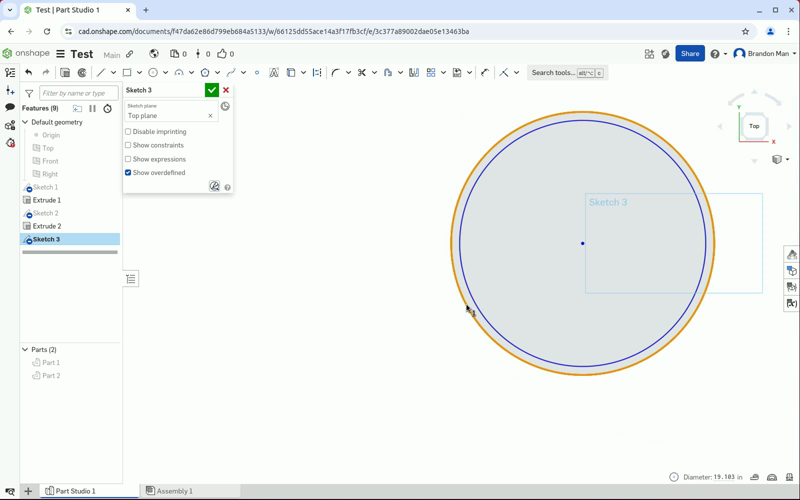
scroll(-6)
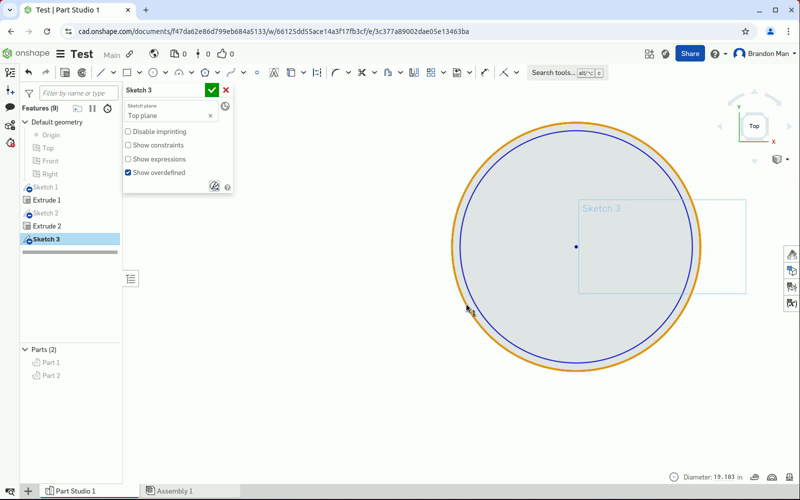
scroll(-6)
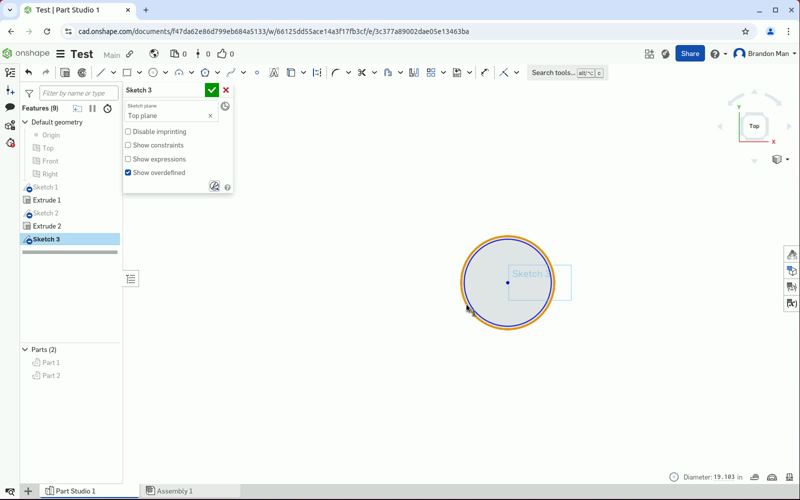
mouse_move(73, 352)
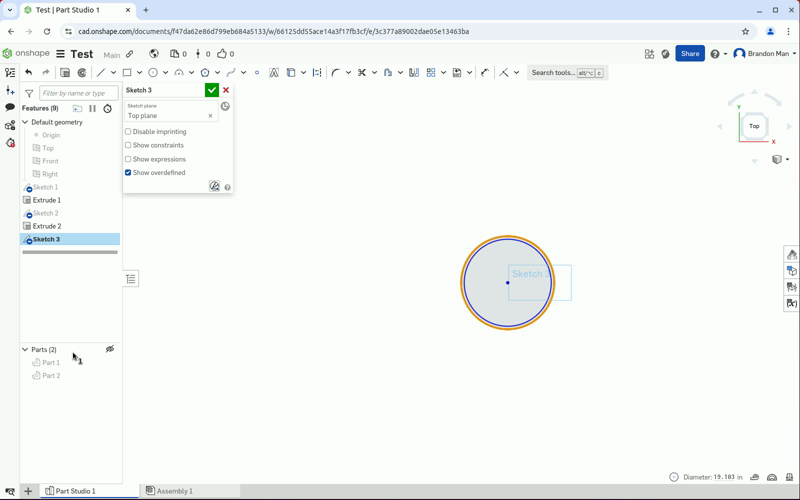
key(shift+y)
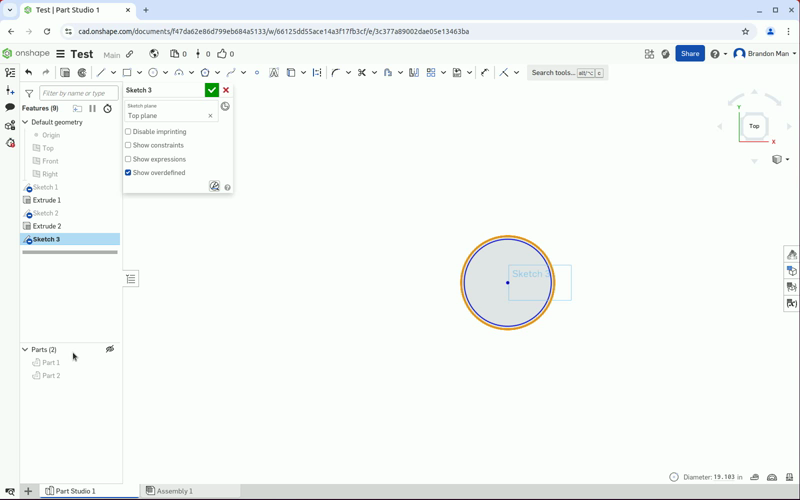
key(shift+e)
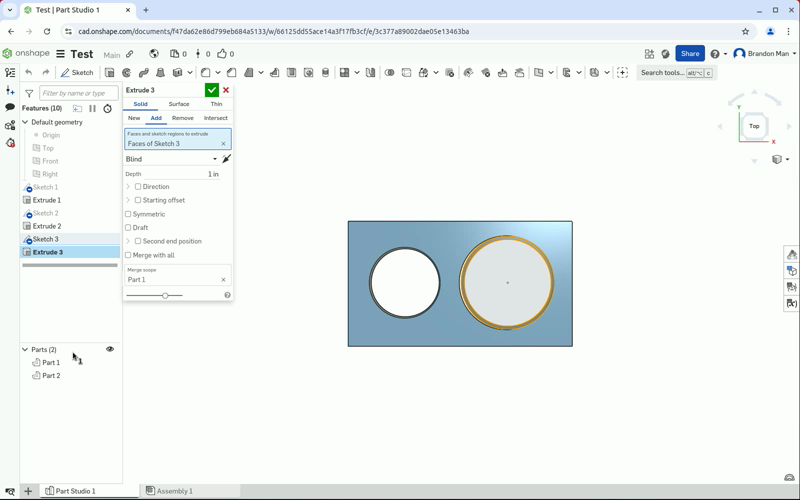
mouse_move(143, 106)
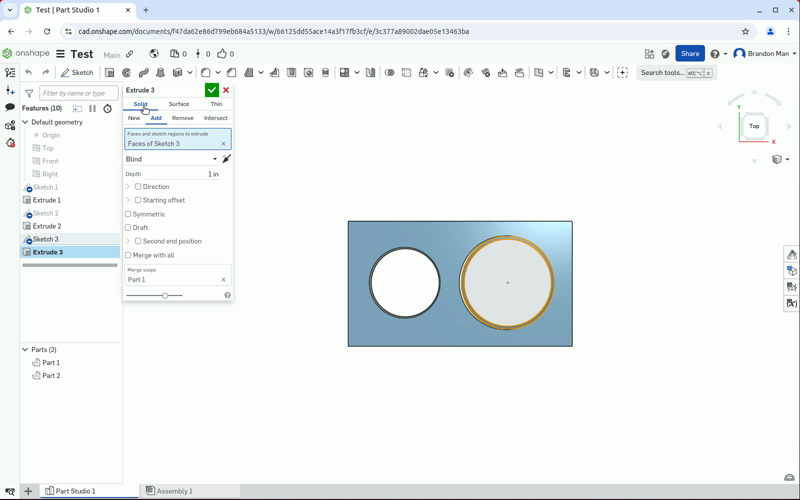
click(143, 106)
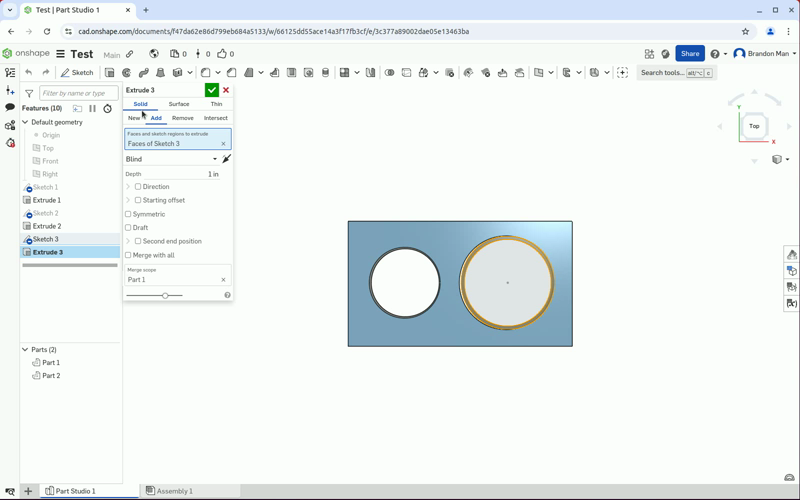
mouse_move(137, 120)
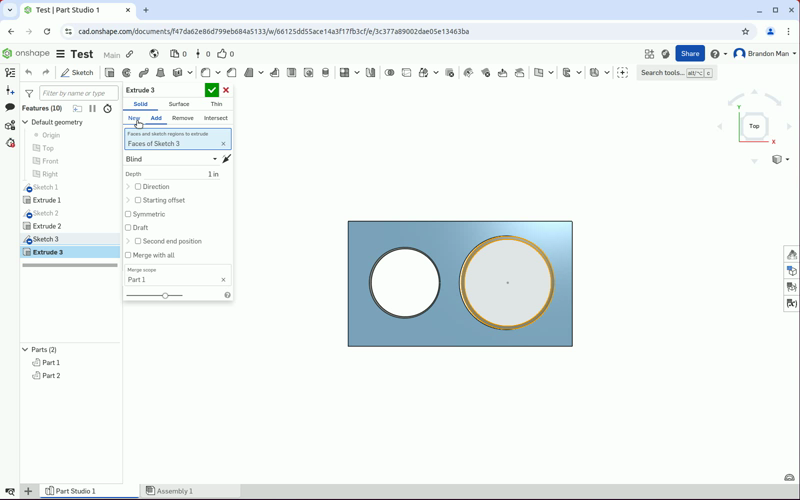
click(137, 120)
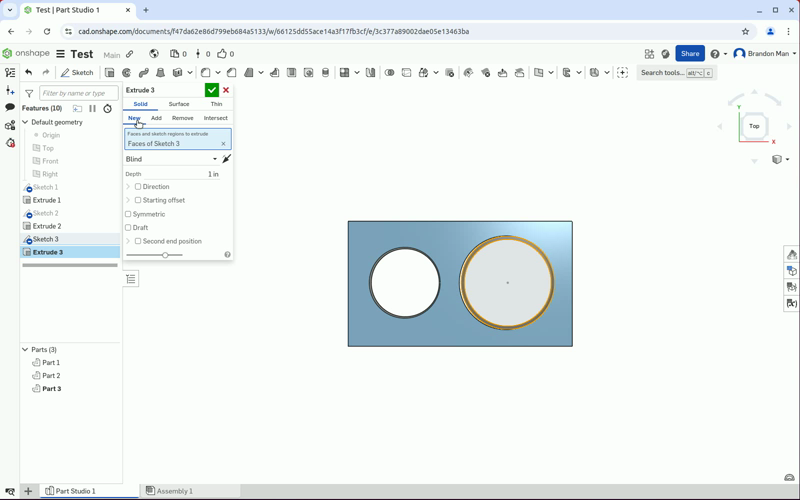
key(tab, 4)
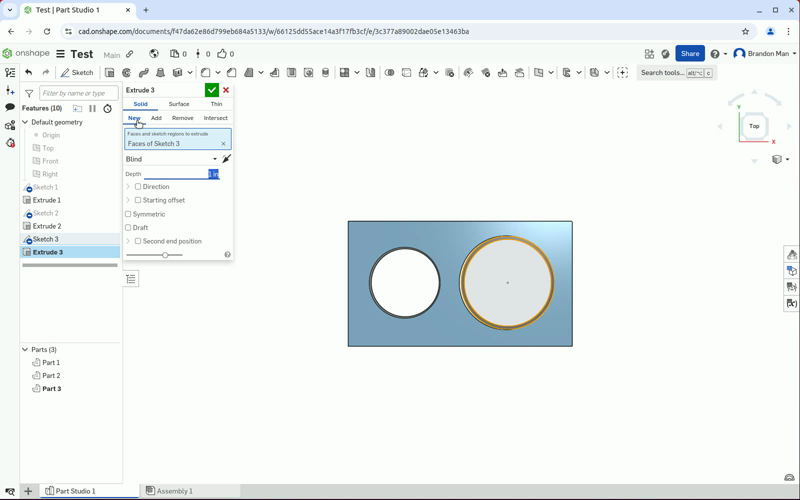
text(0.241)
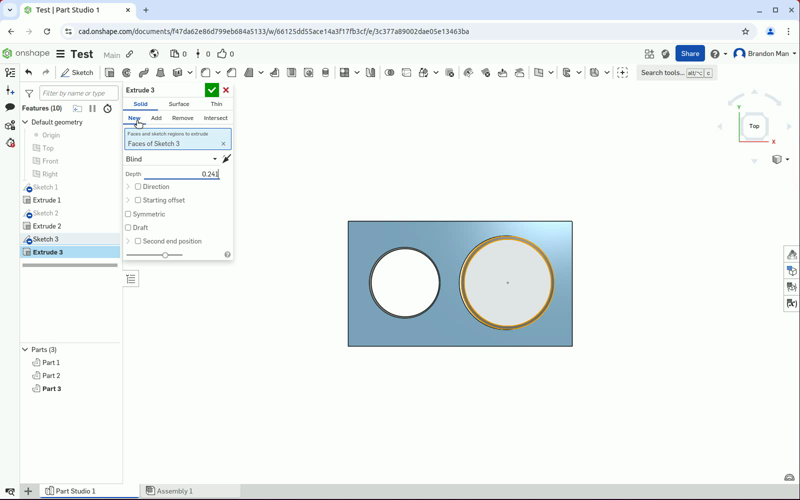
key(enter)
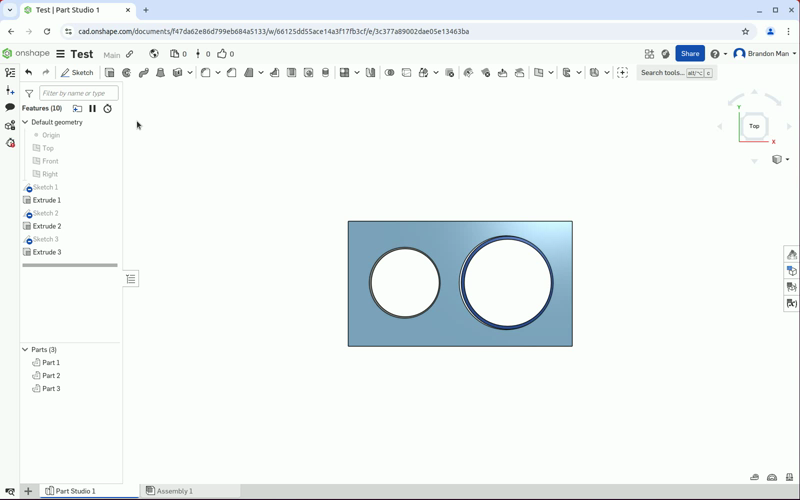
key(shift+h)
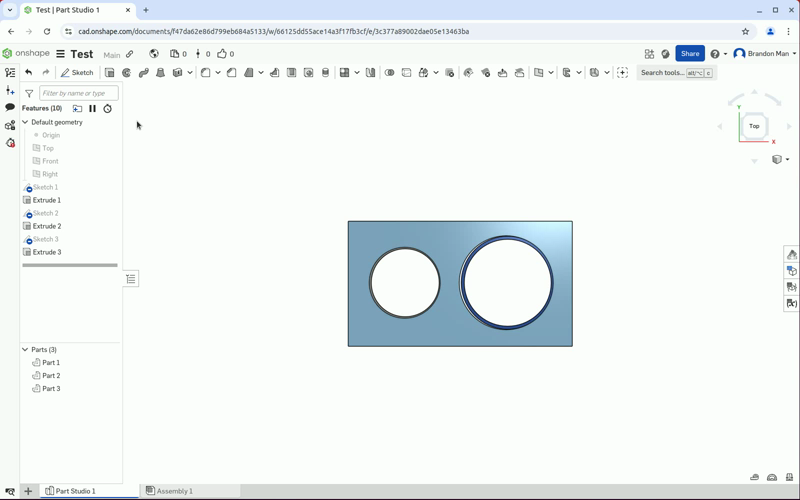
key(shift+h)
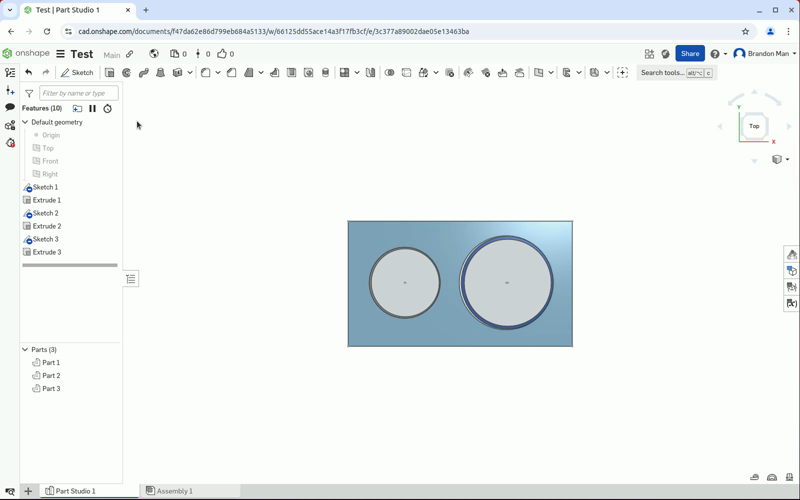
key(shift+7)
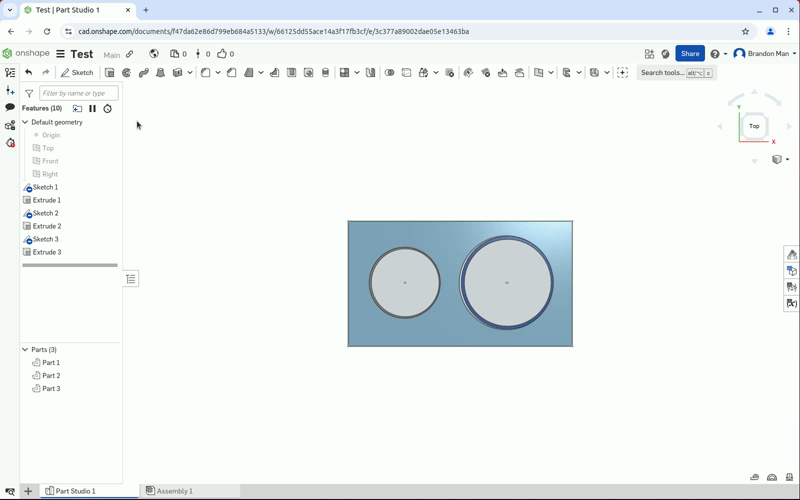
key(up, 3)
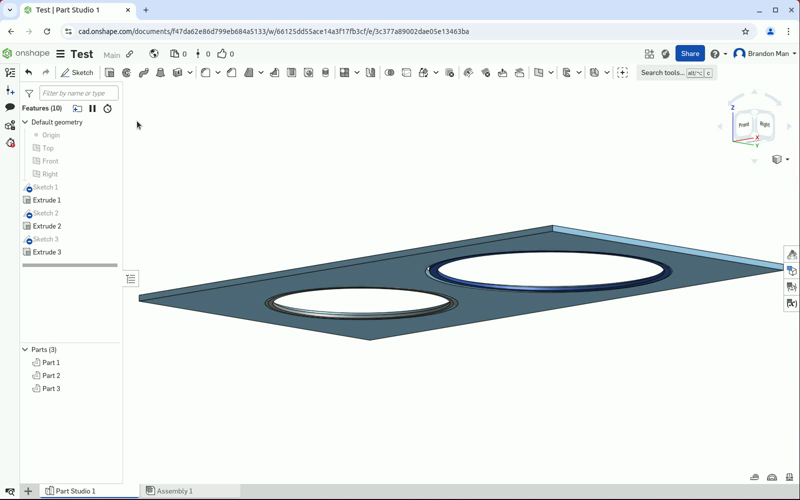
key(left, 3)
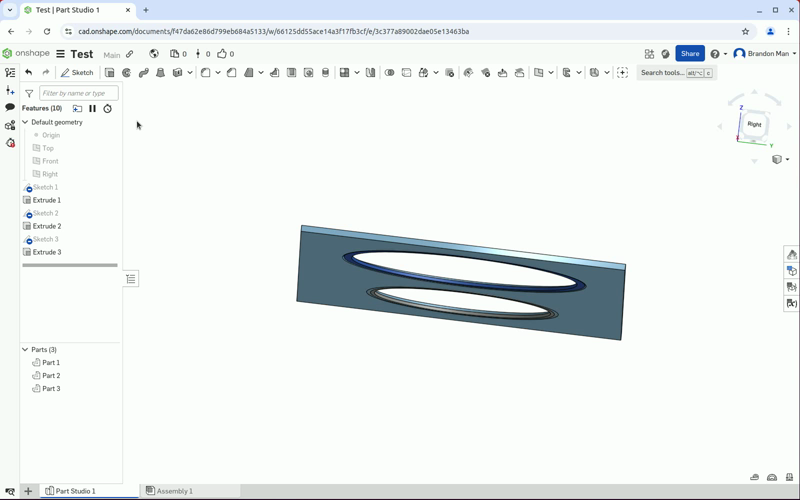
key(right, 3)
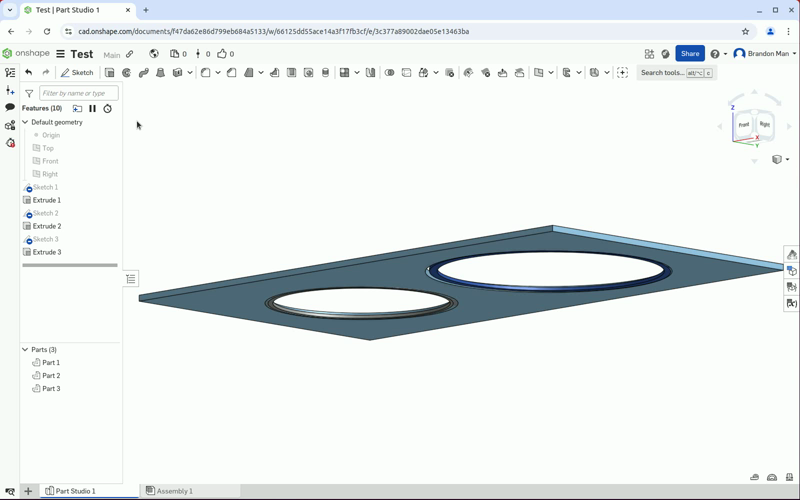
key(down, 3)
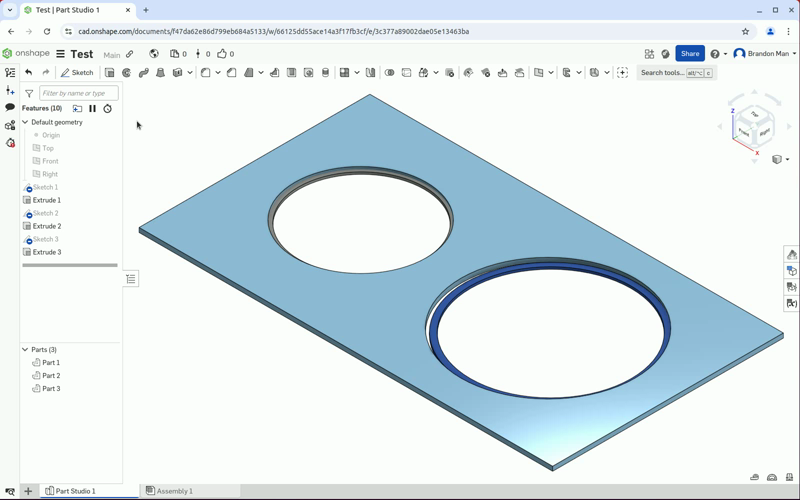
mouse_move(73, 189)
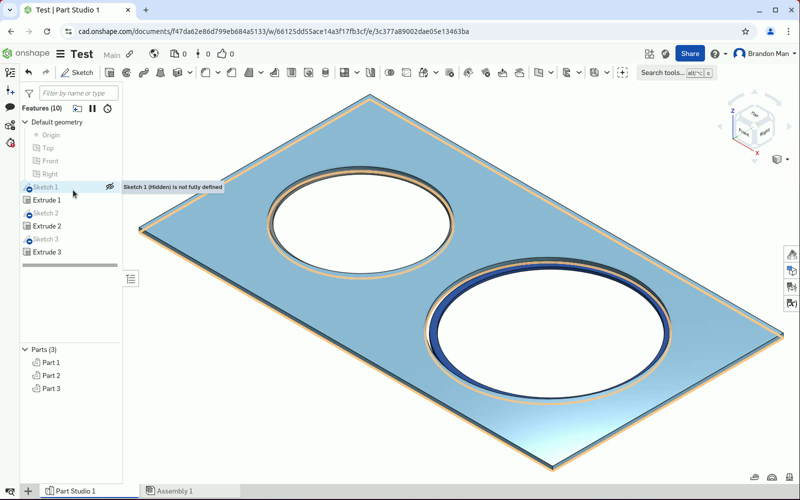
click(73, 189)